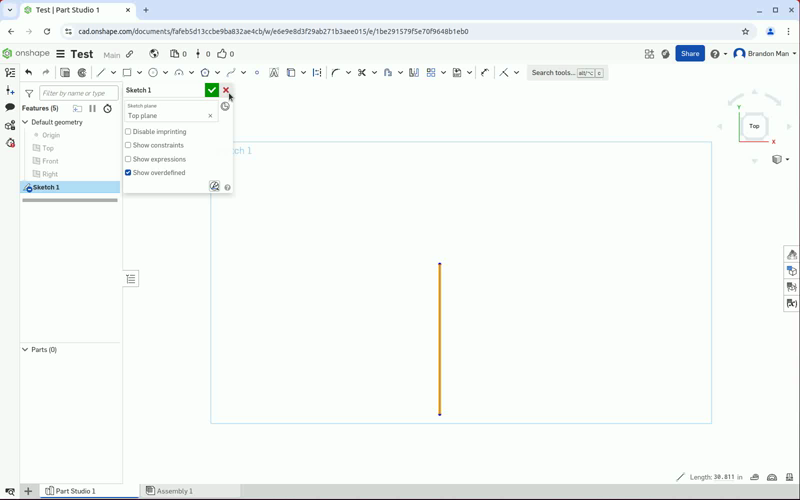
key(shift+h)
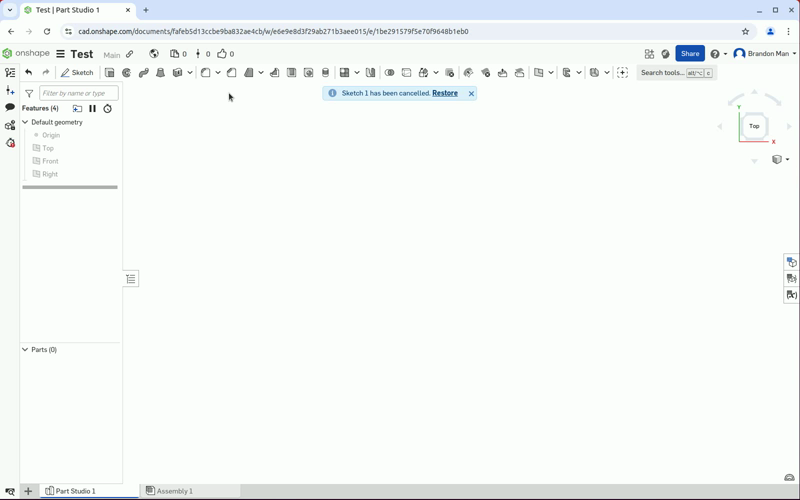
mouse_move(73, 352)
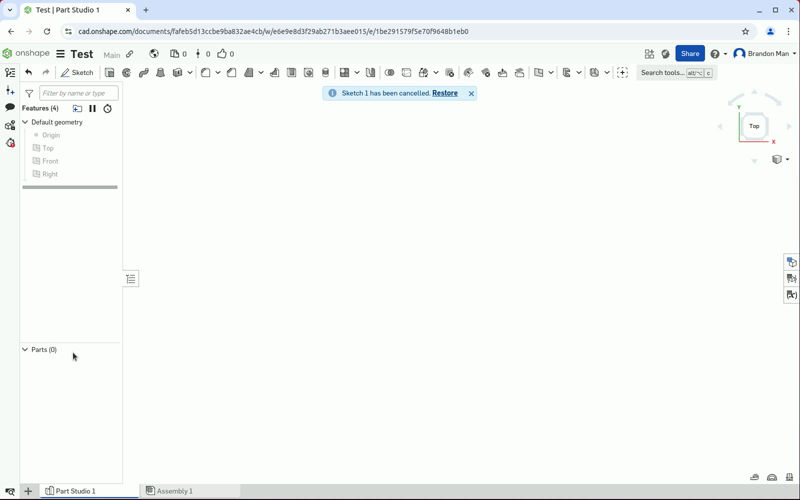
key(y)
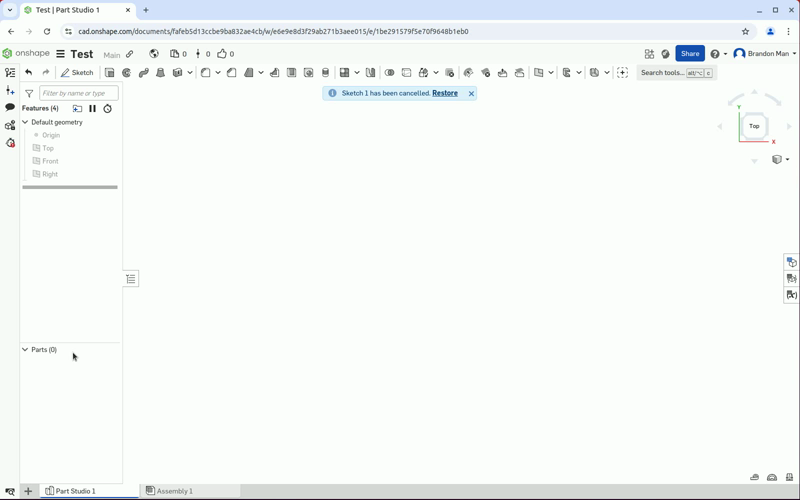
key(shift+p)
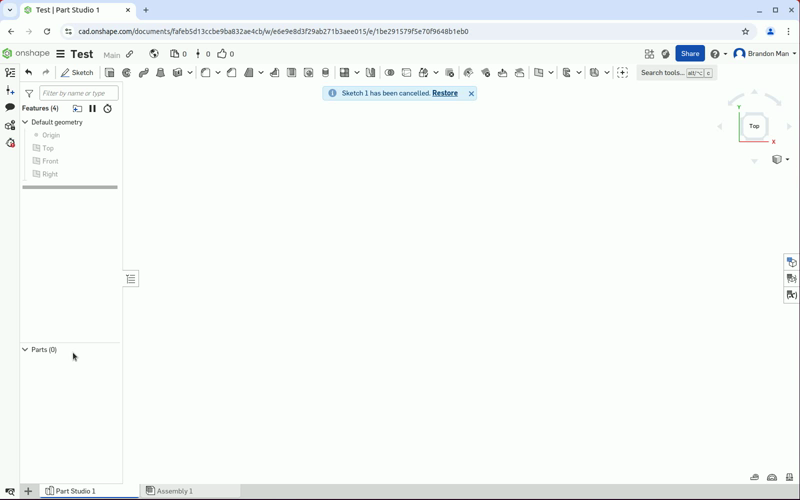
key(space)
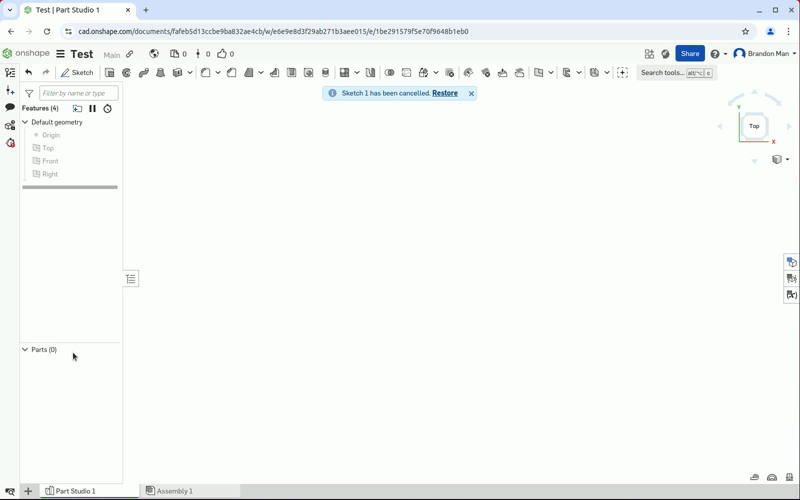
key_down(shift)
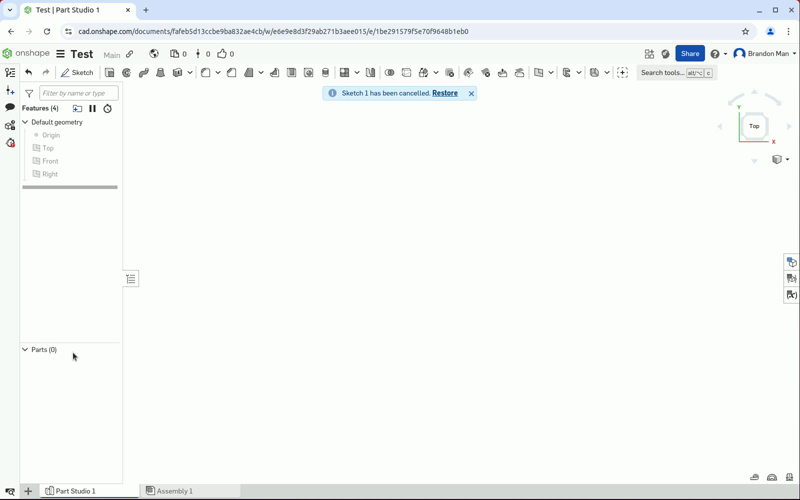
key(up)
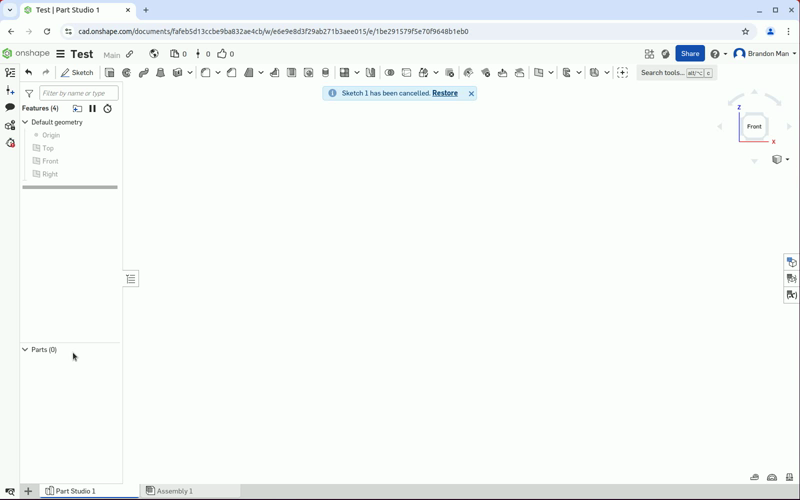
key_up(shift)
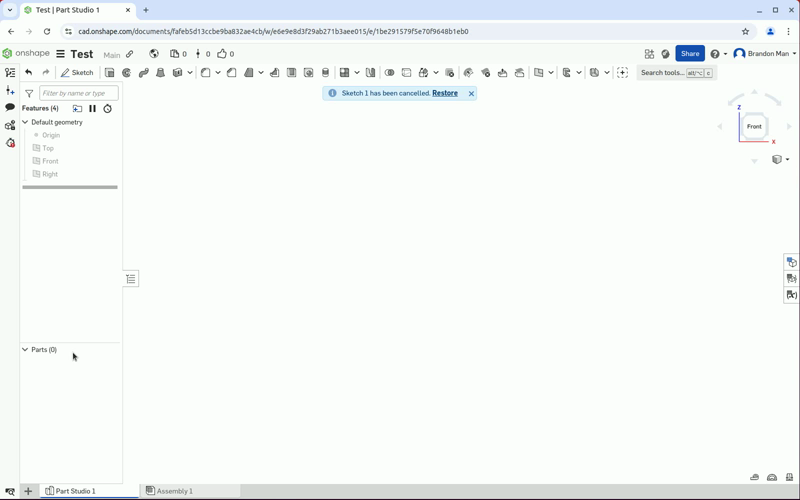
mouse_move(73, 352)
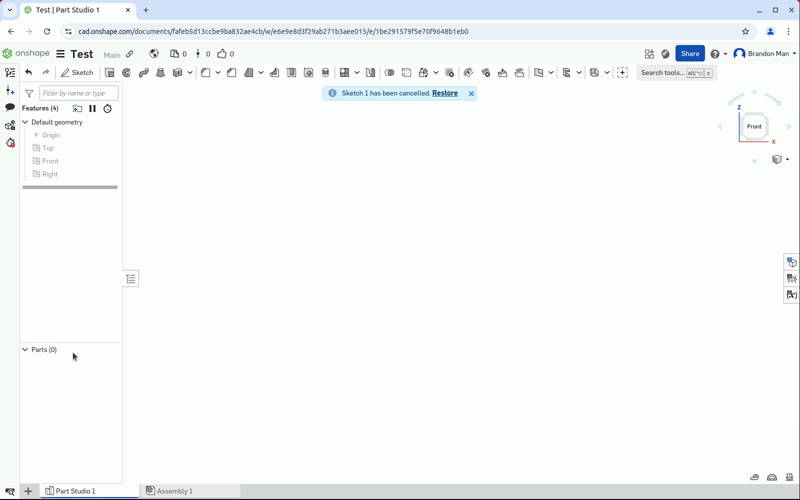
key(shift+y)
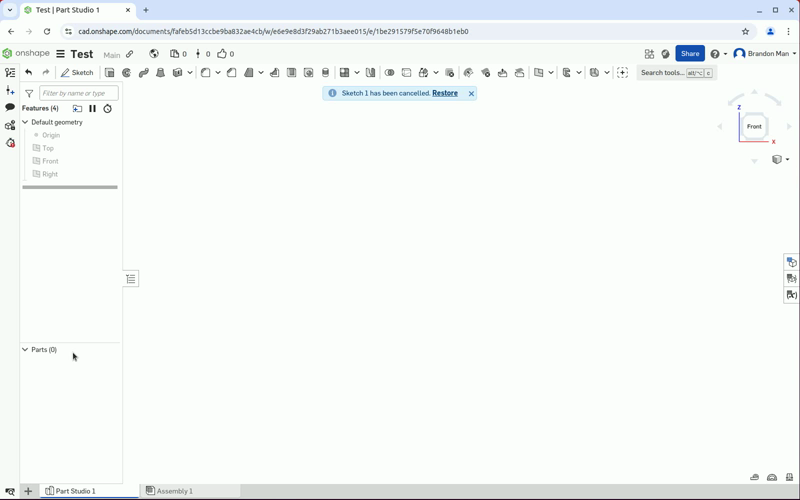
key(shift+s)
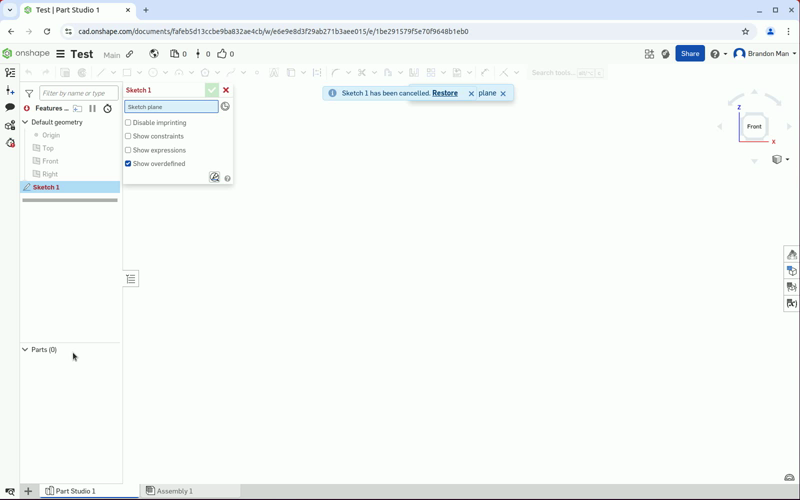
mouse_move(73, 163)
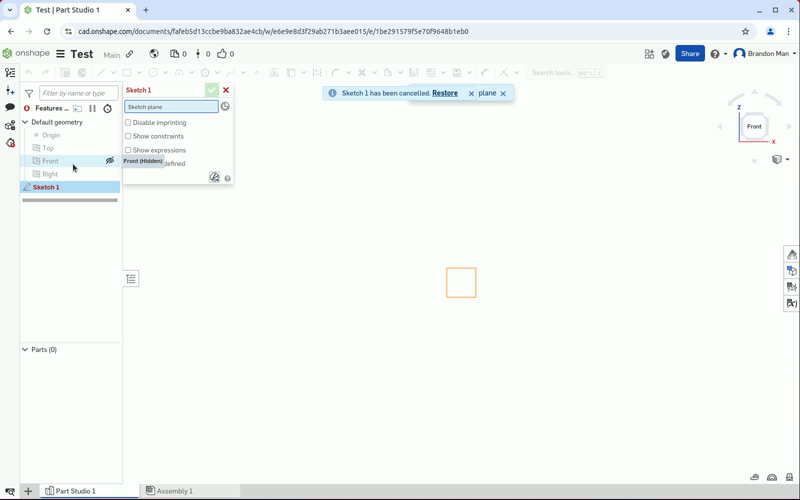
click(73, 163)
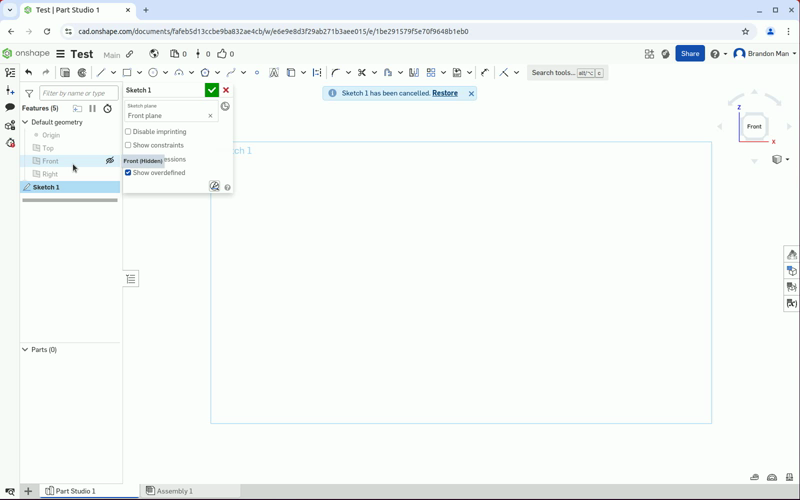
mouse_move(73, 352)
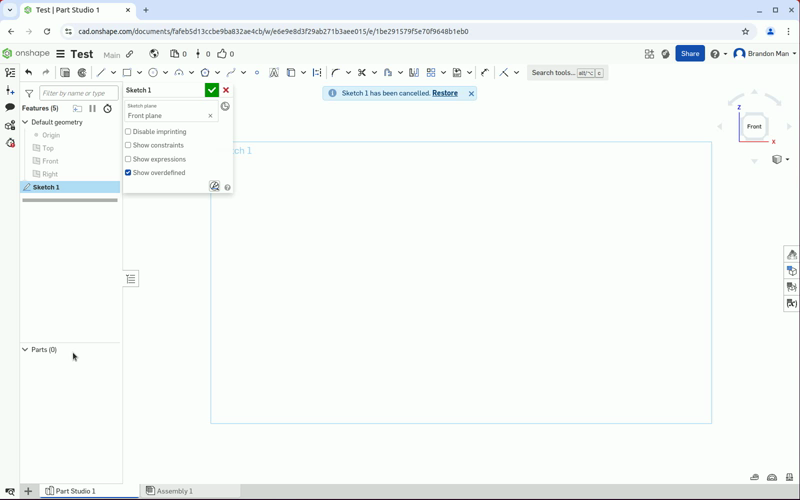
key(y)
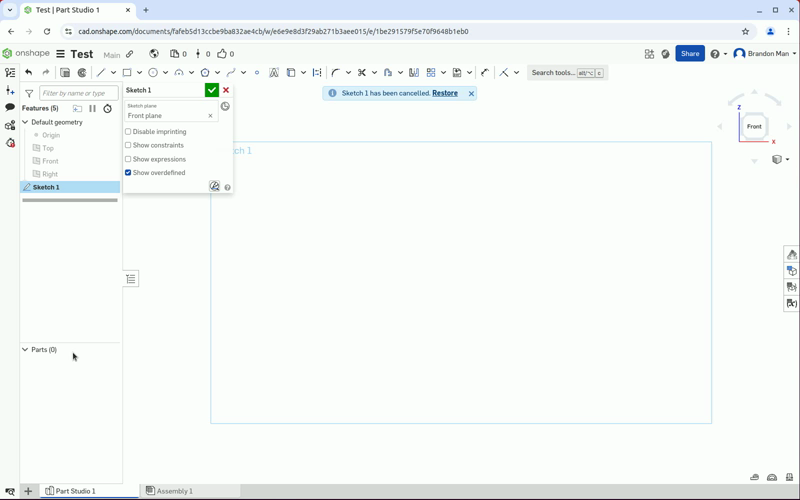
key(c)
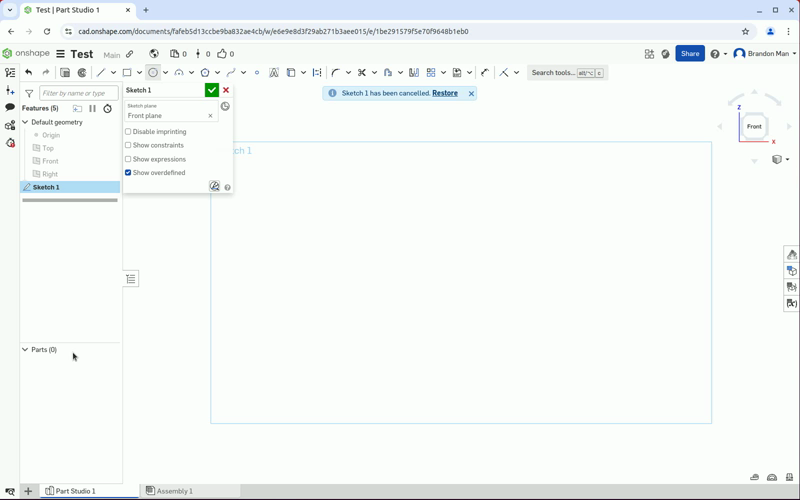
key_down(shift)
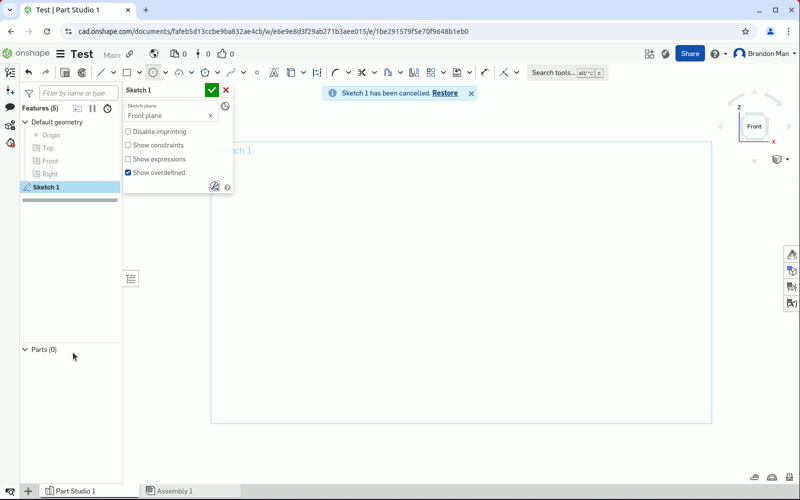
mouse_move(461, 282)
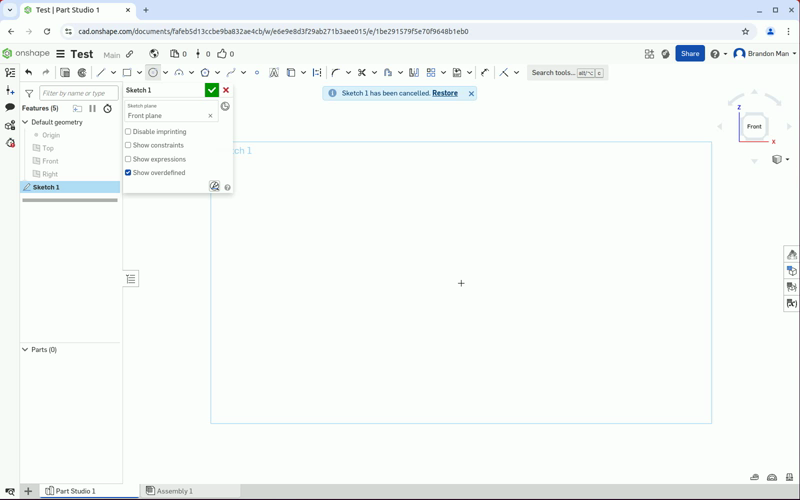
click(461, 282)
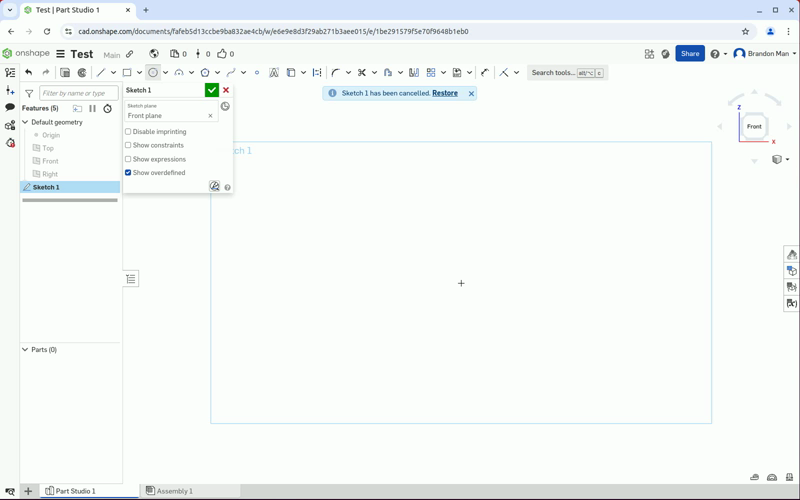
key_up(shift)
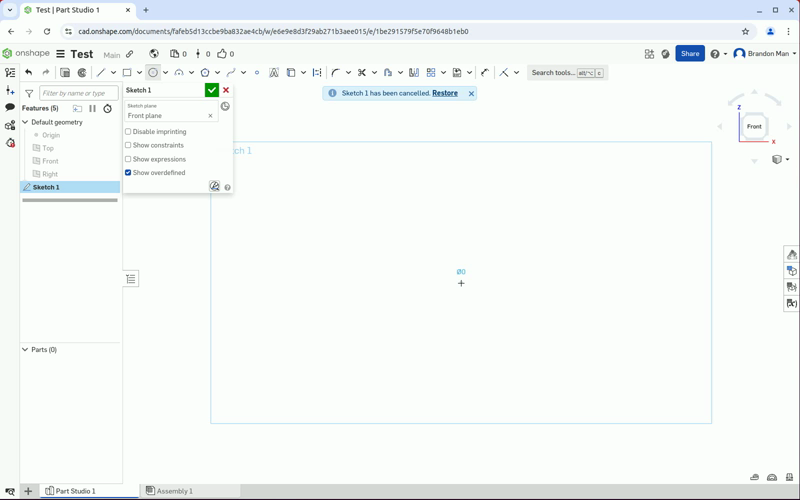
mouse_move(574, 282)
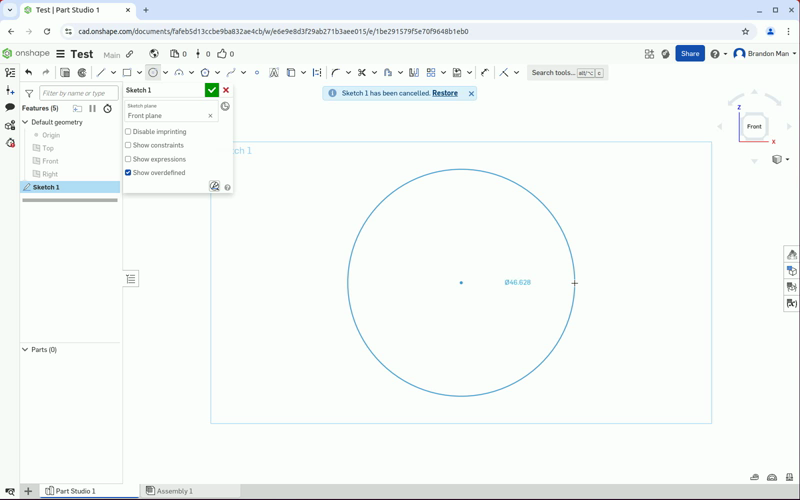
click(574, 282)
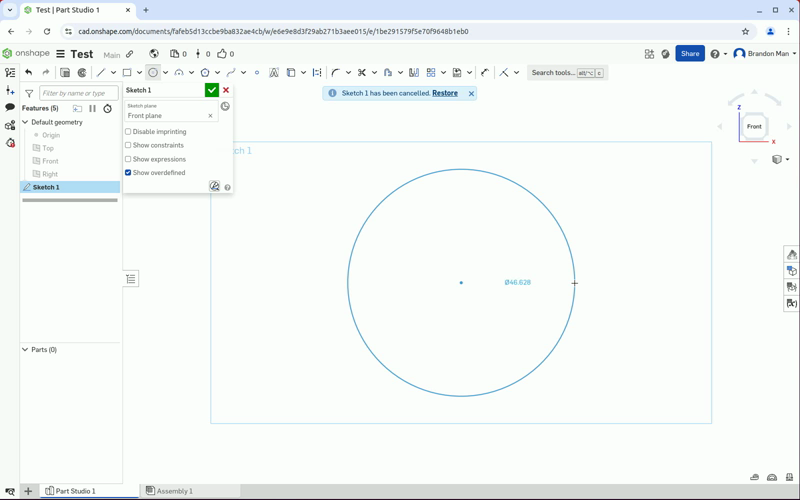
key(esc)
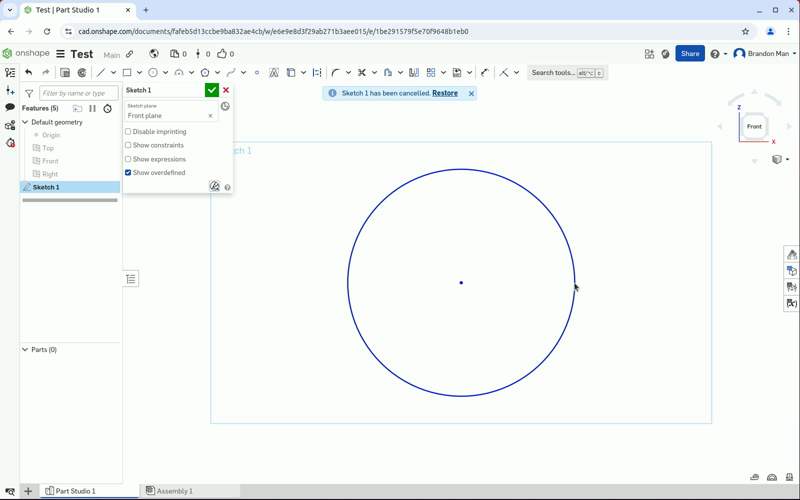
key(c)
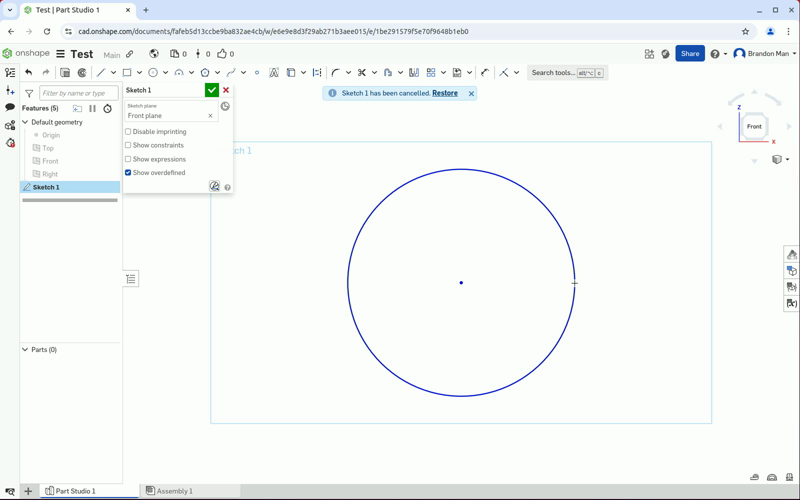
key_down(shift)
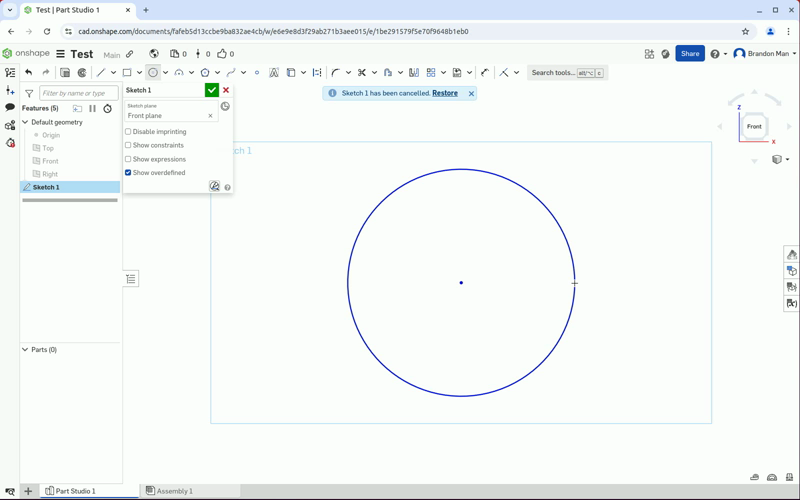
mouse_move(461, 282)
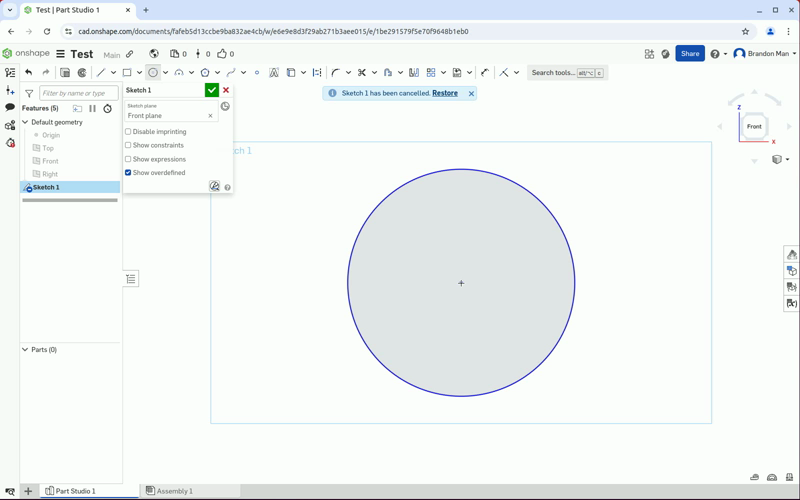
click(461, 282)
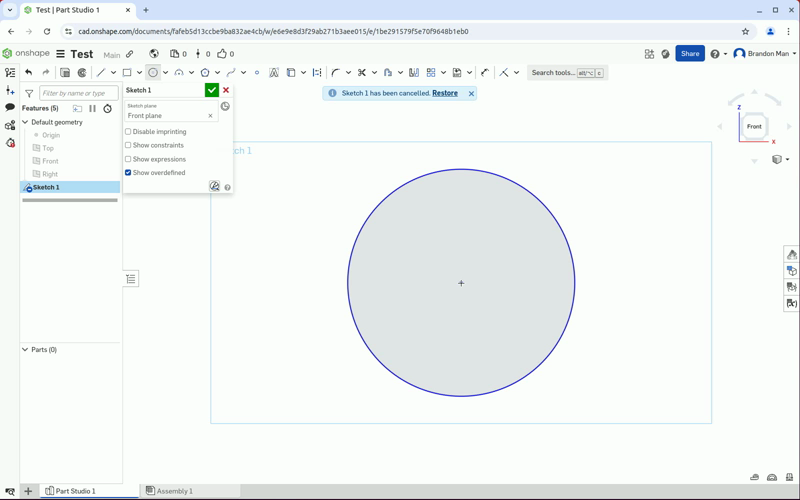
key_up(shift)
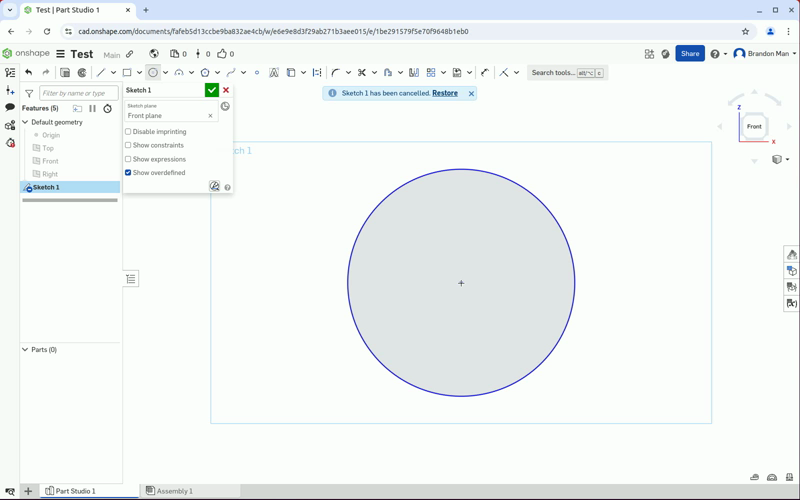
mouse_move(550, 282)
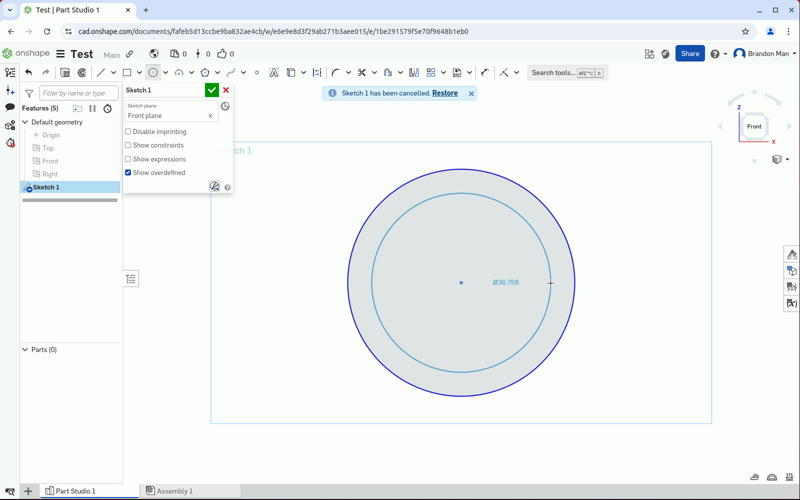
click(550, 282)
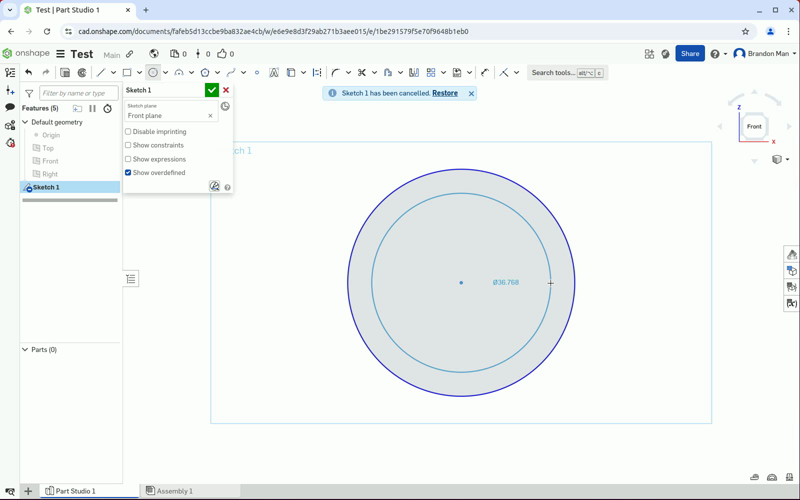
key(esc)
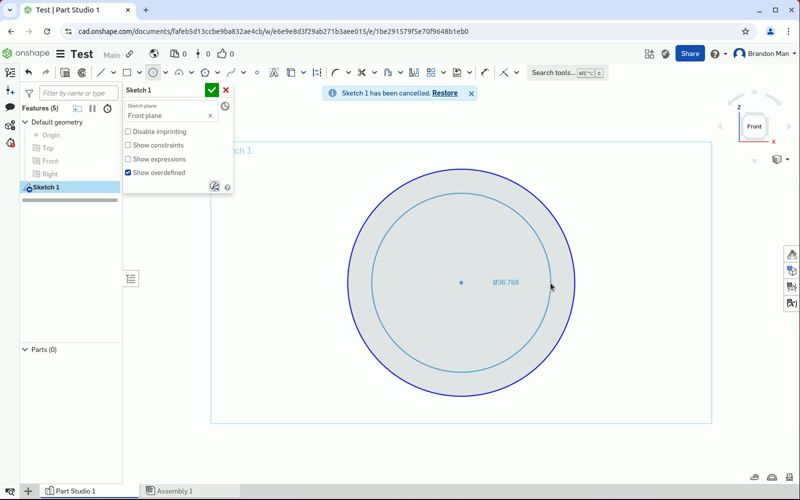
mouse_move(488, 379)
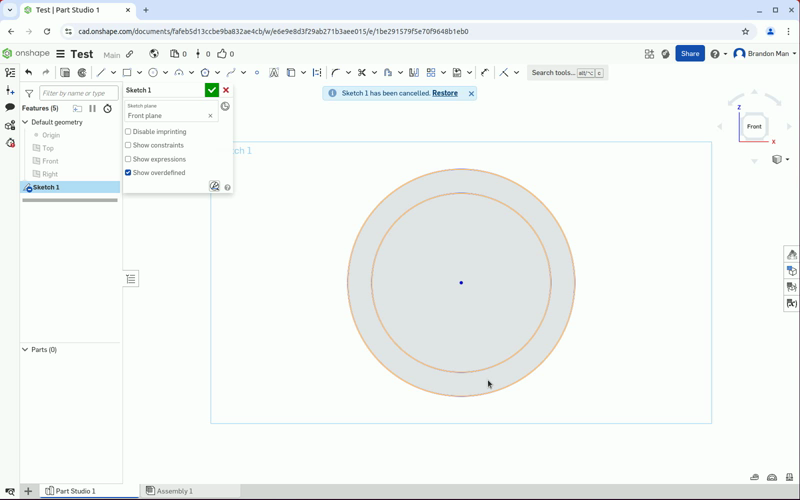
click(488, 379)
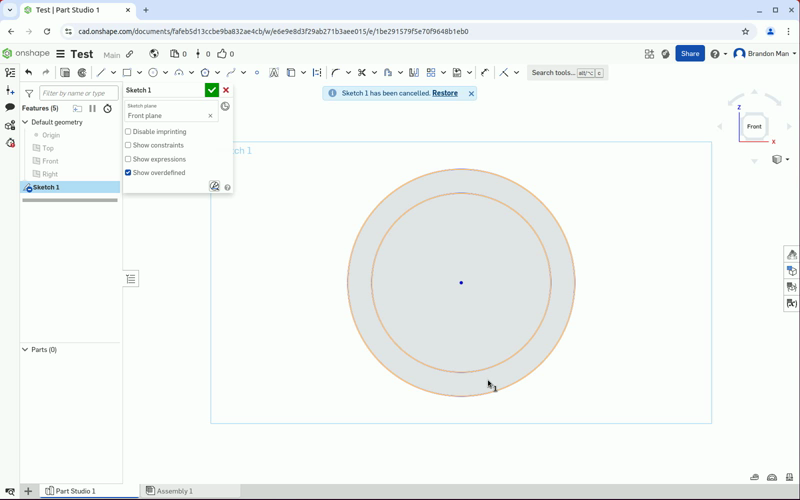
mouse_move(73, 352)
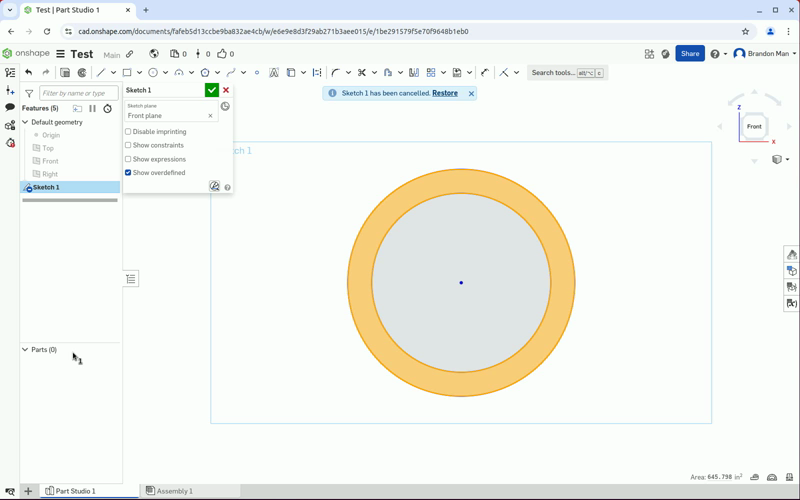
key(shift+y)
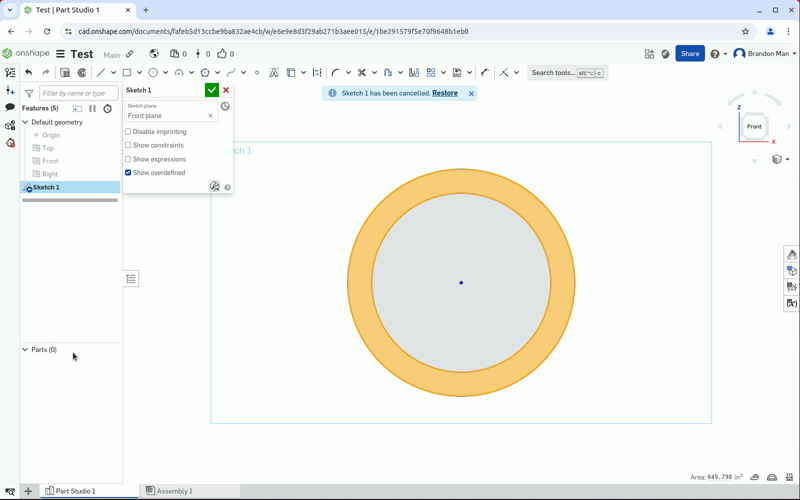
key(shift+e)
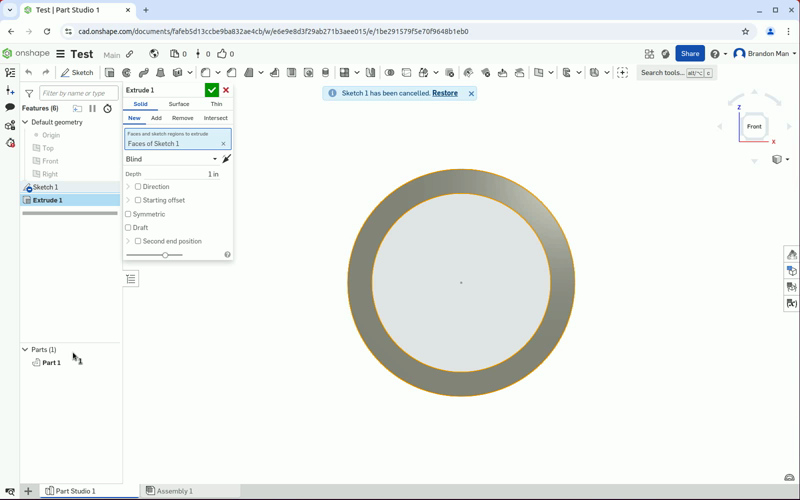
mouse_move(143, 106)
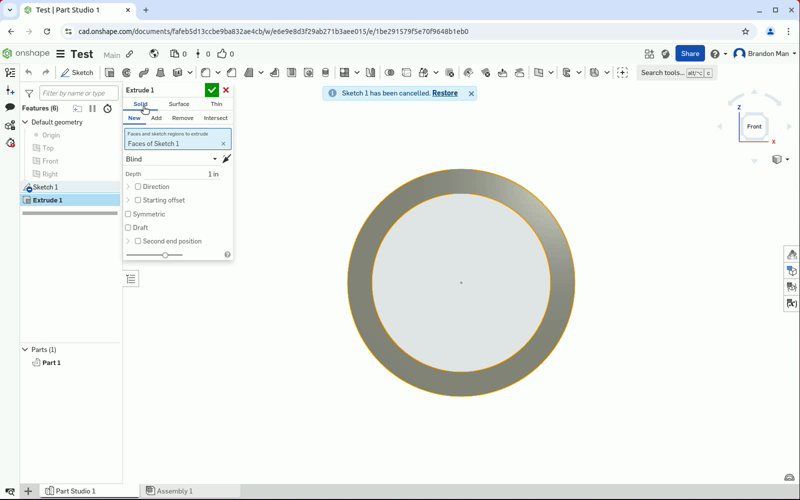
click(143, 106)
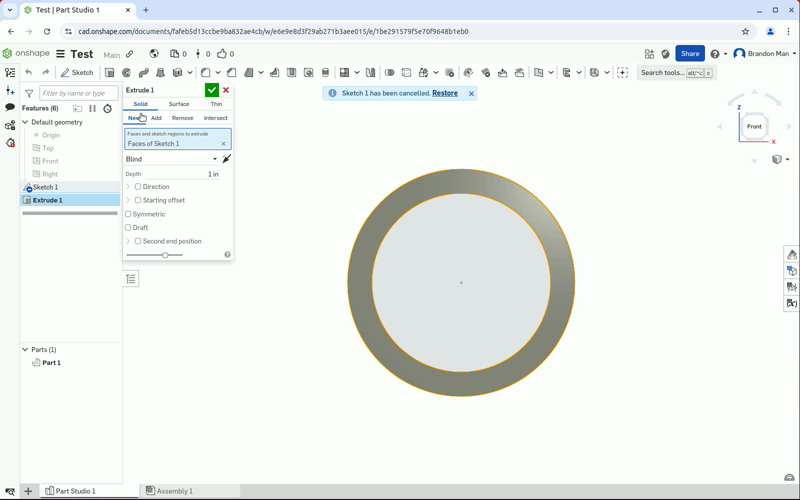
mouse_move(137, 120)
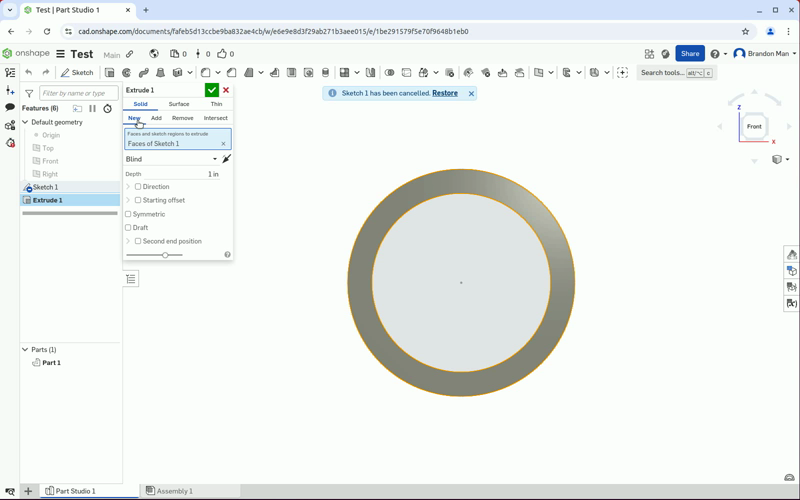
click(137, 120)
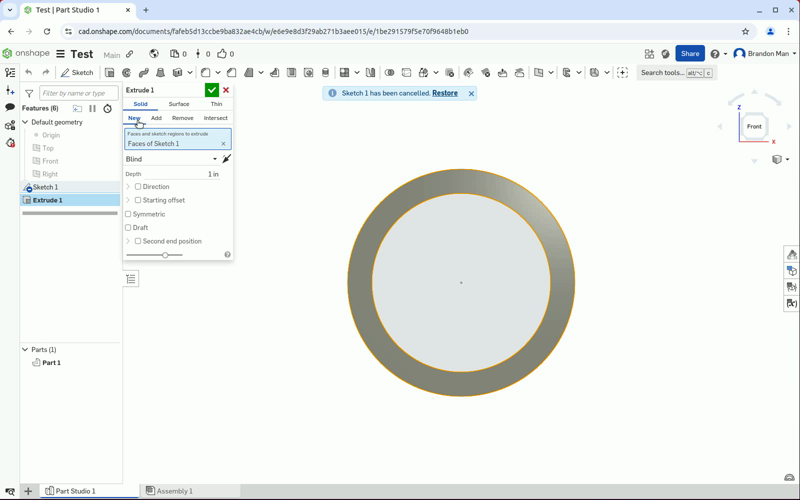
key(tab, 4)
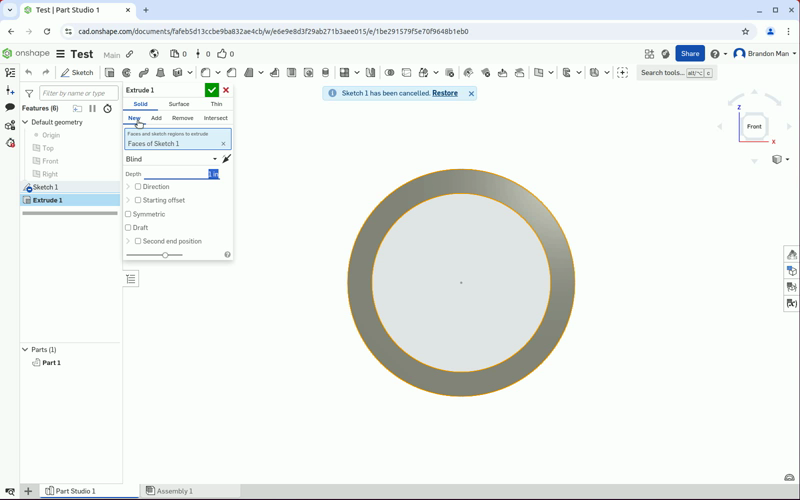
text(13.961)
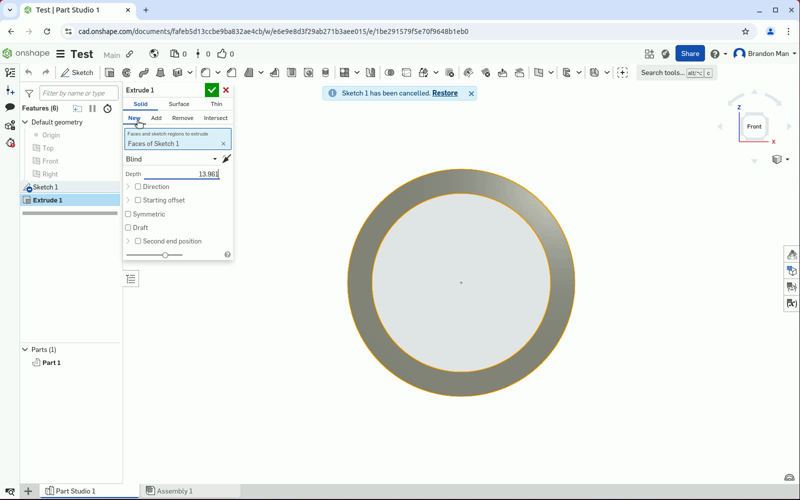
key(enter)
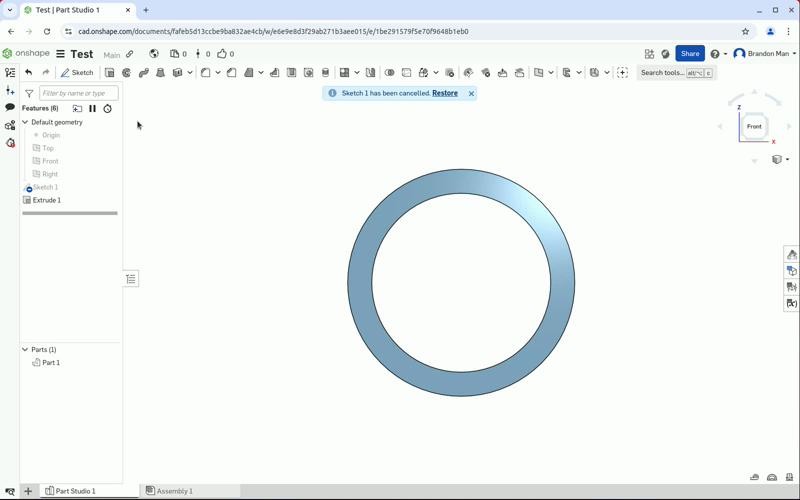
key(shift+h)
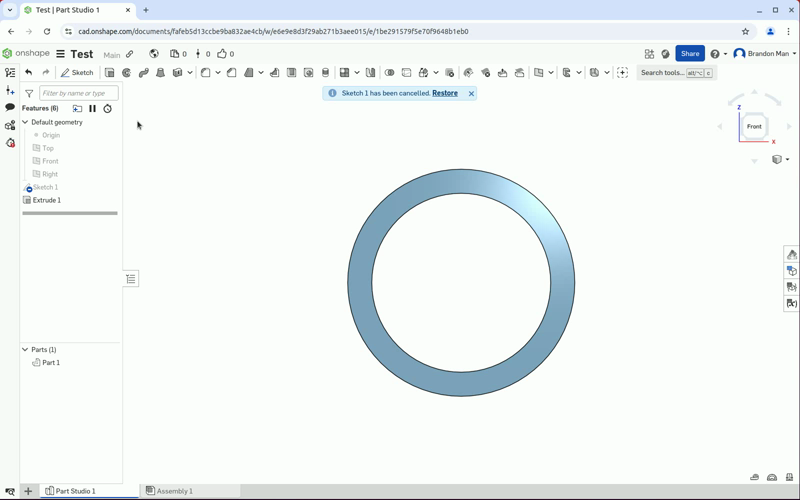
key(shift+h)
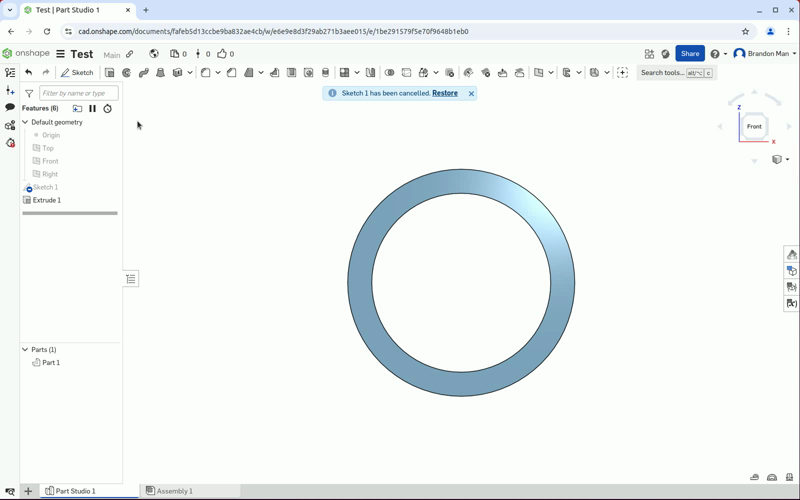
mouse_move(73, 189)
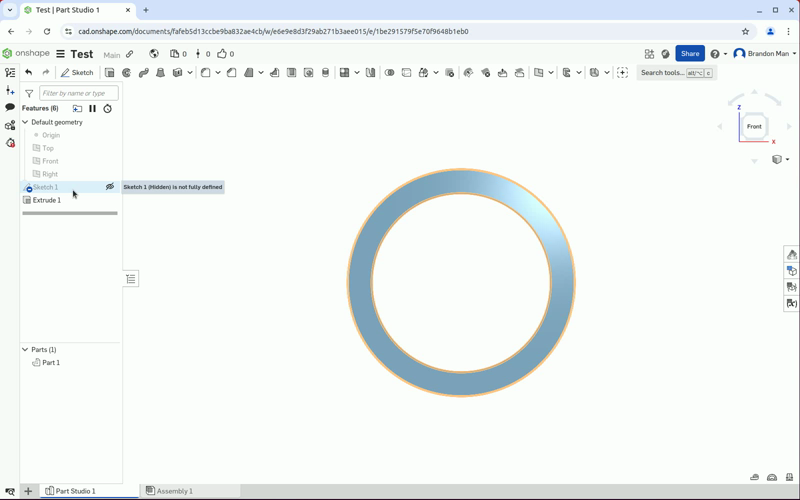
click(73, 189)
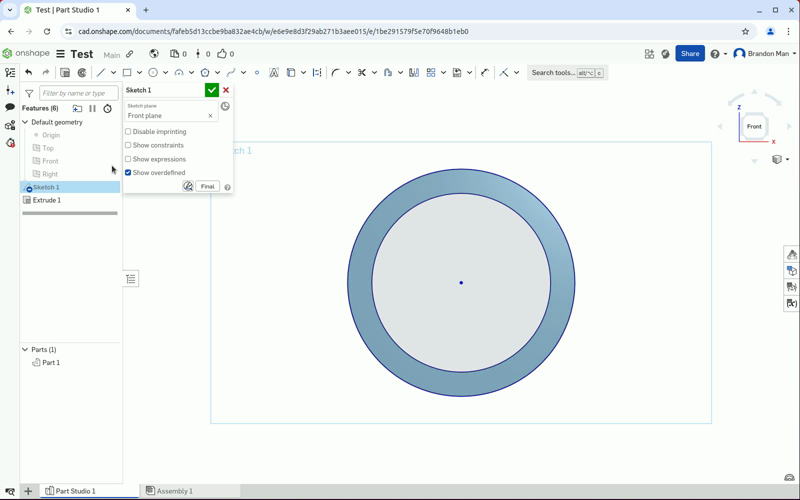
mouse_move(229, 92)
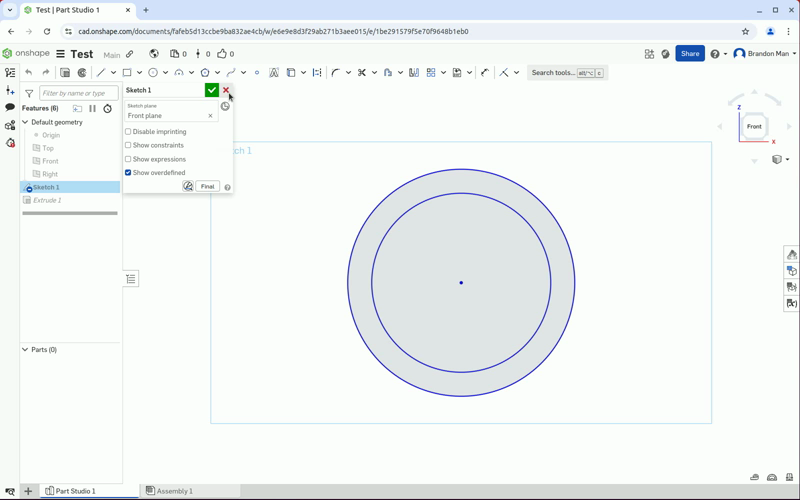
click(229, 92)
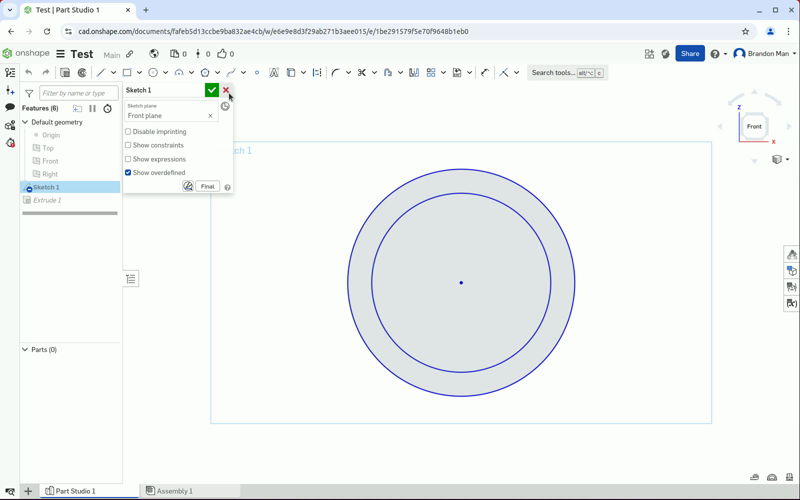
key(shift+s)
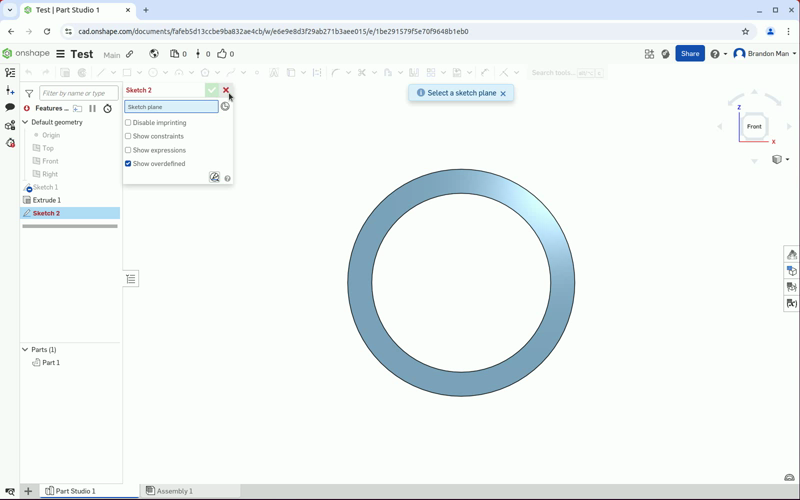
mouse_move(73, 163)
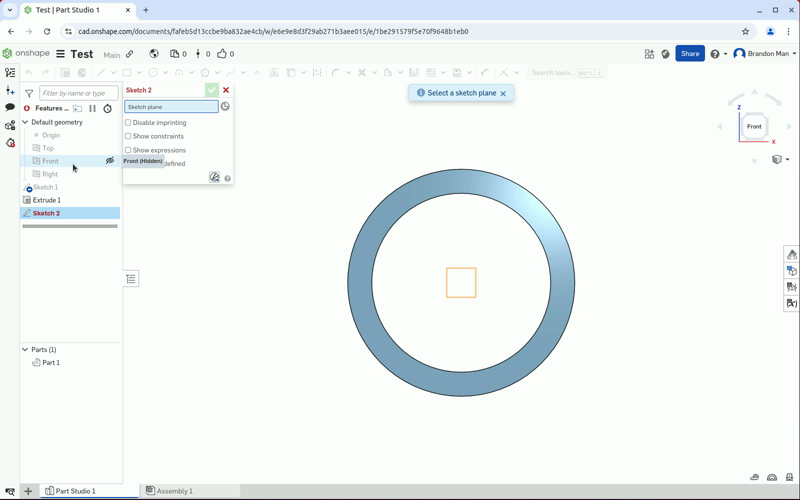
click(73, 163)
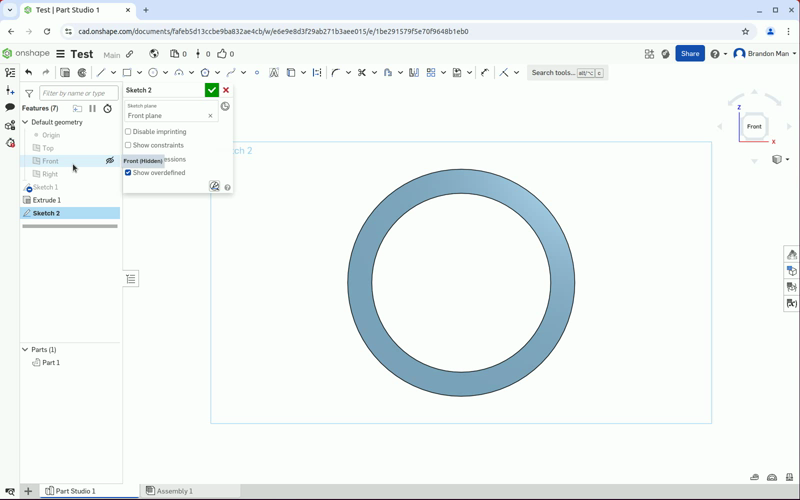
mouse_move(73, 352)
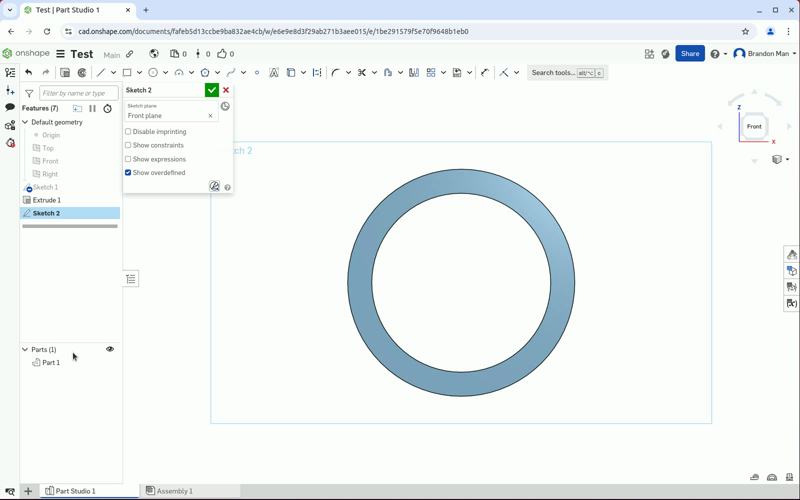
key(y)
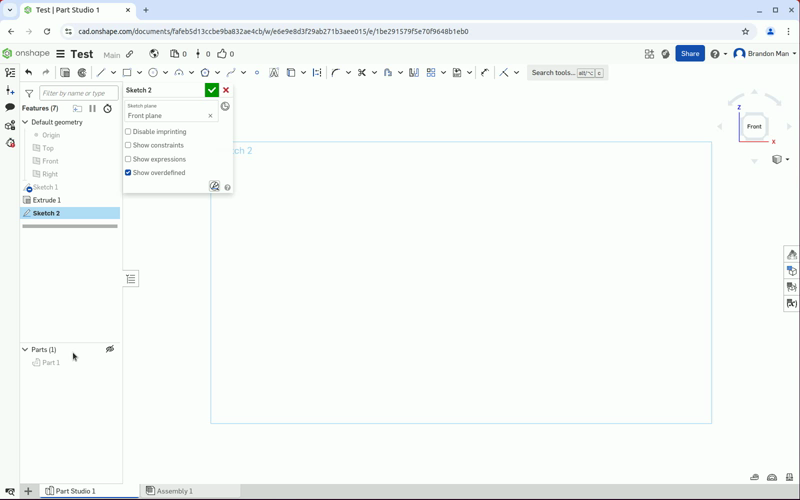
key(c)
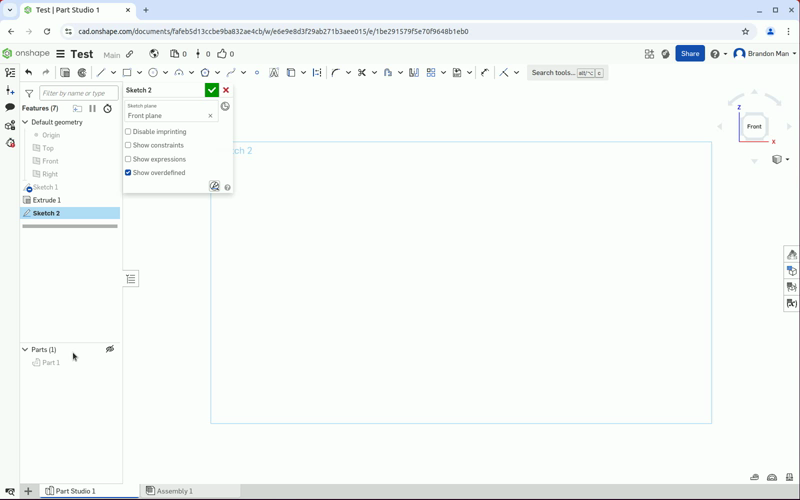
key_down(shift)
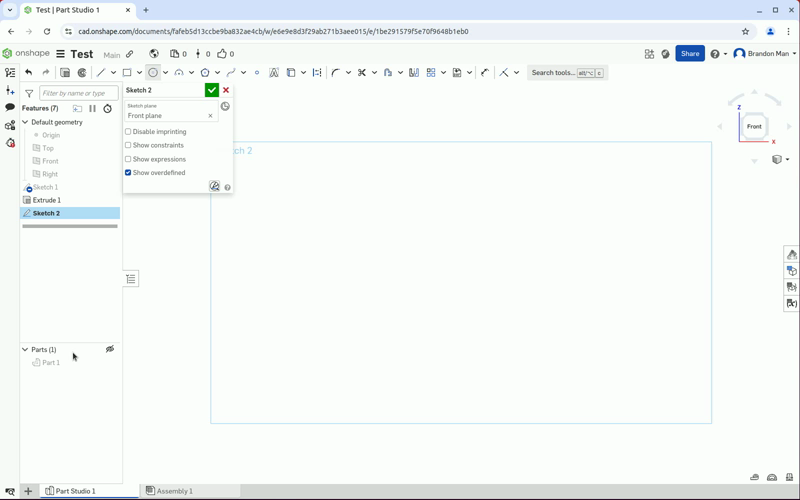
mouse_move(461, 282)
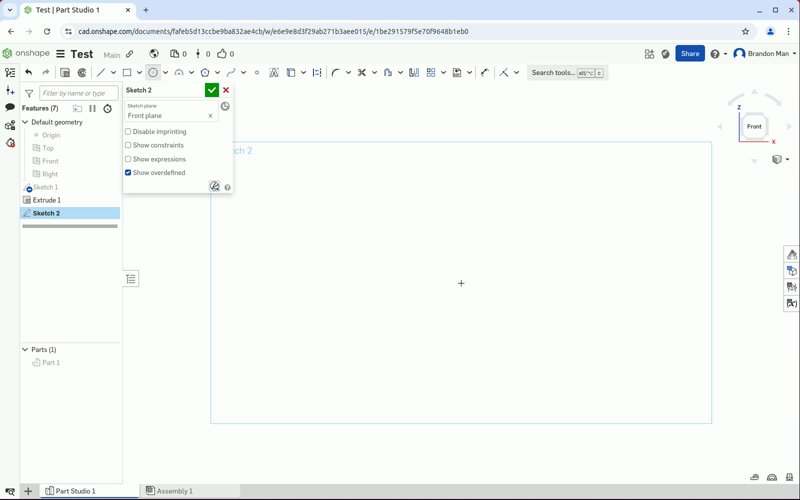
click(461, 282)
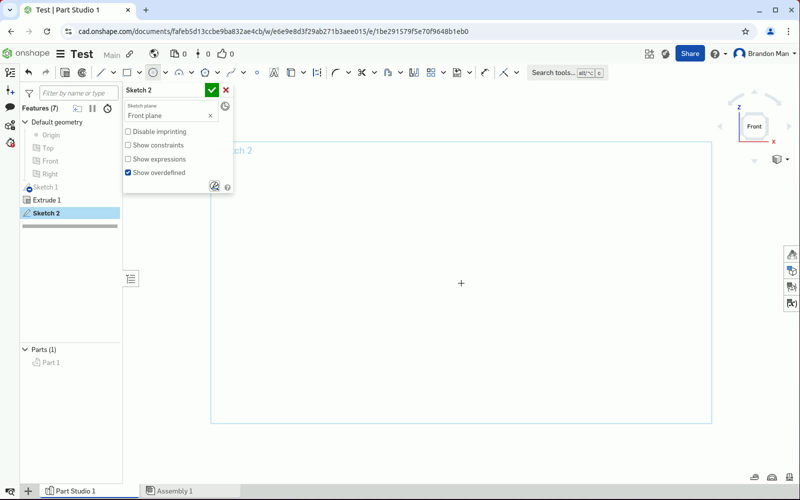
key_up(shift)
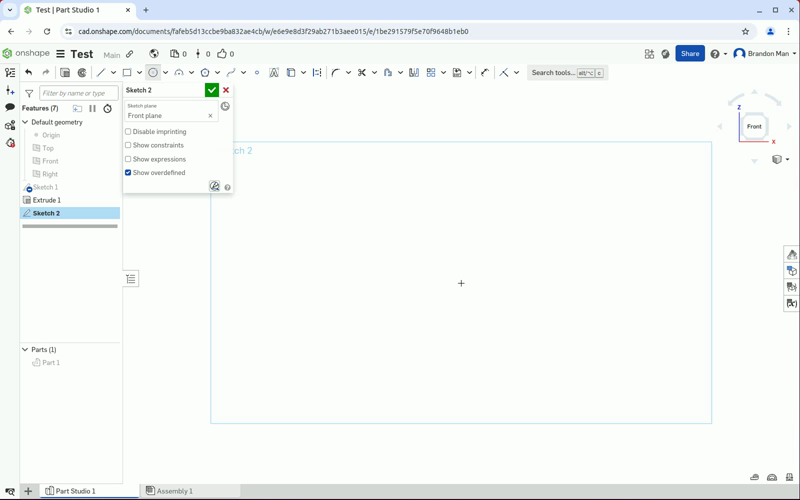
mouse_move(552, 282)
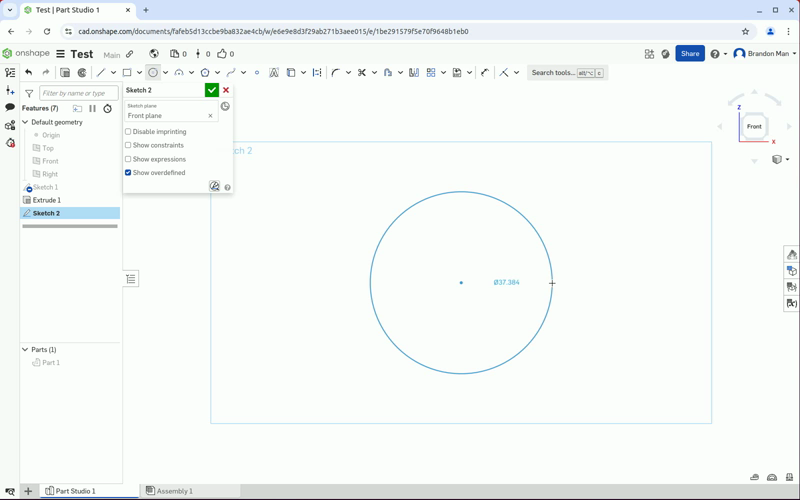
click(552, 282)
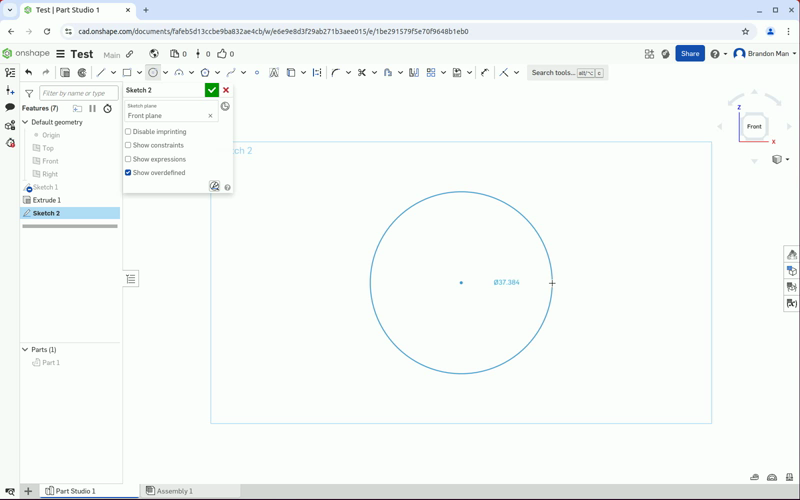
key(esc)
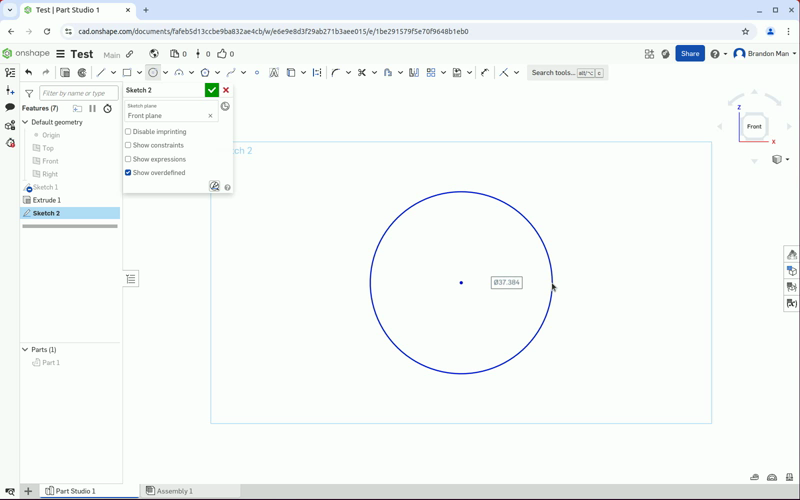
key(c)
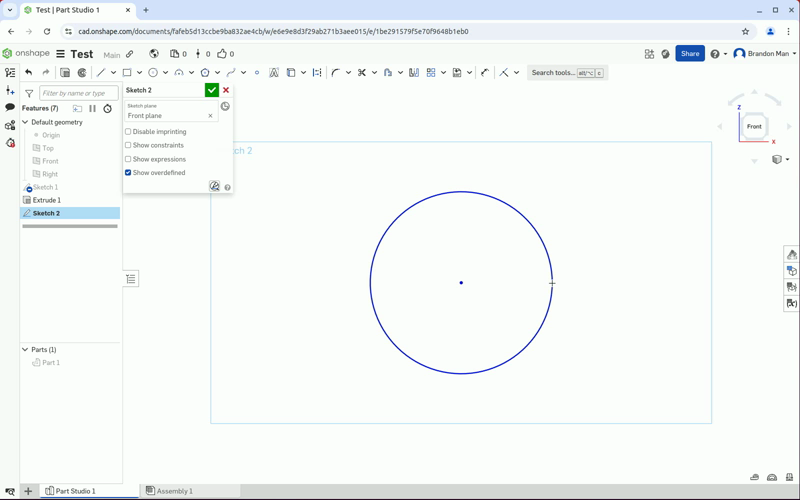
key_down(shift)
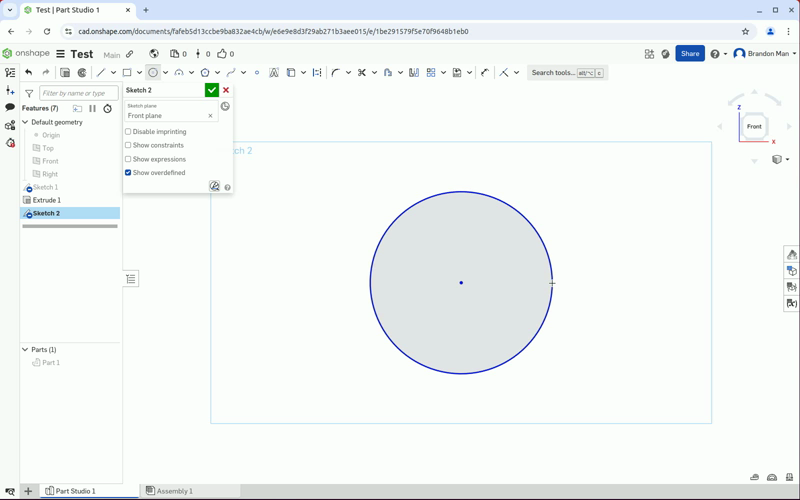
mouse_move(393, 279)
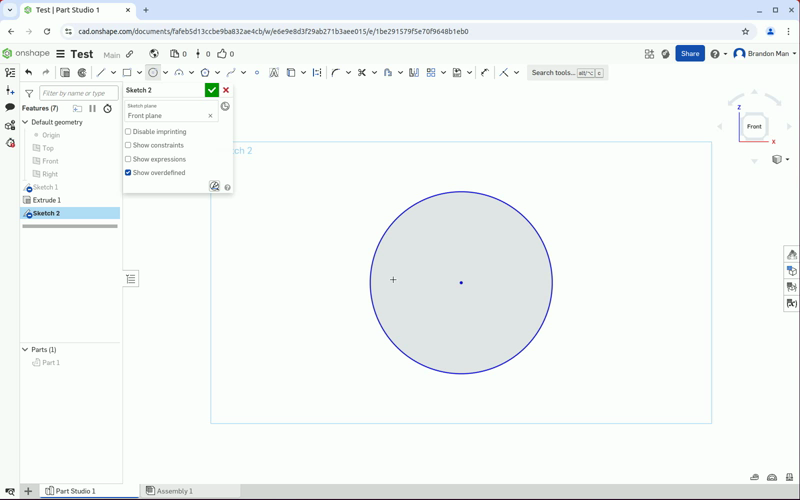
click(393, 279)
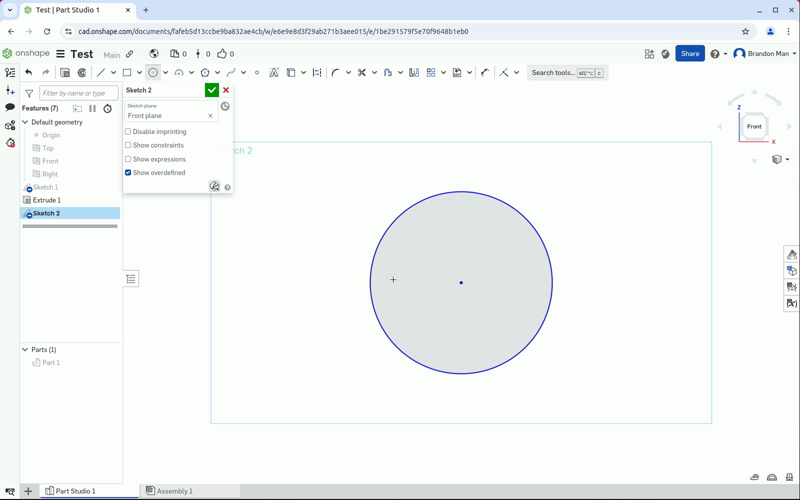
key_up(shift)
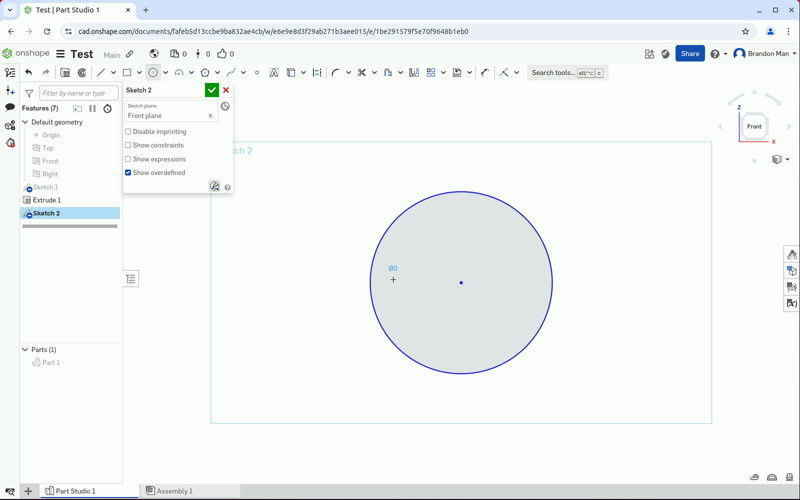
mouse_move(410, 279)
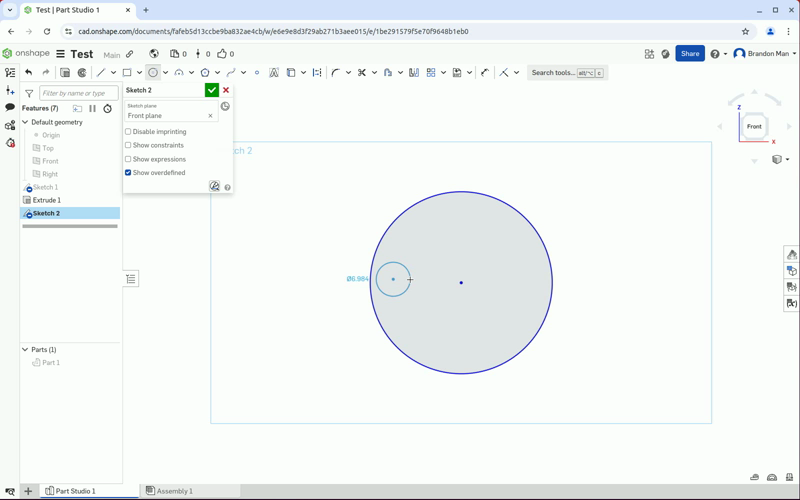
click(410, 279)
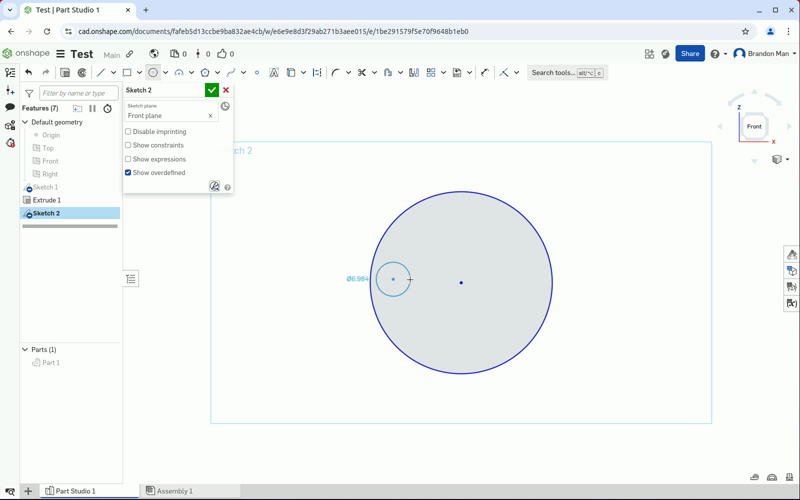
key(esc)
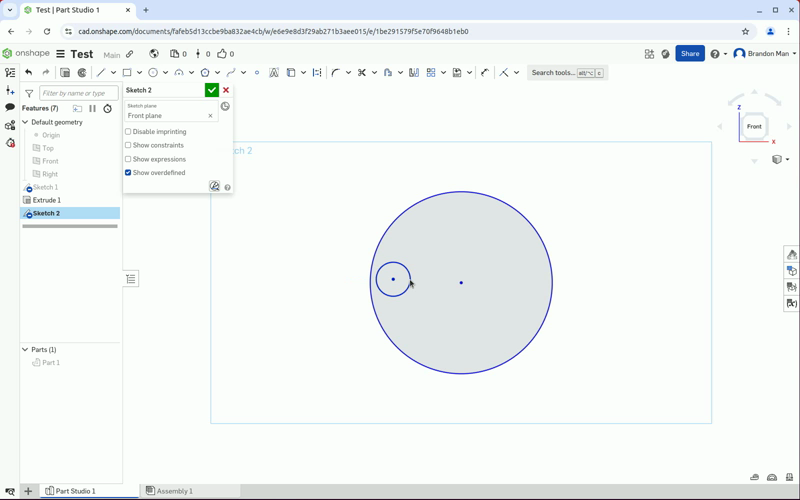
key(c)
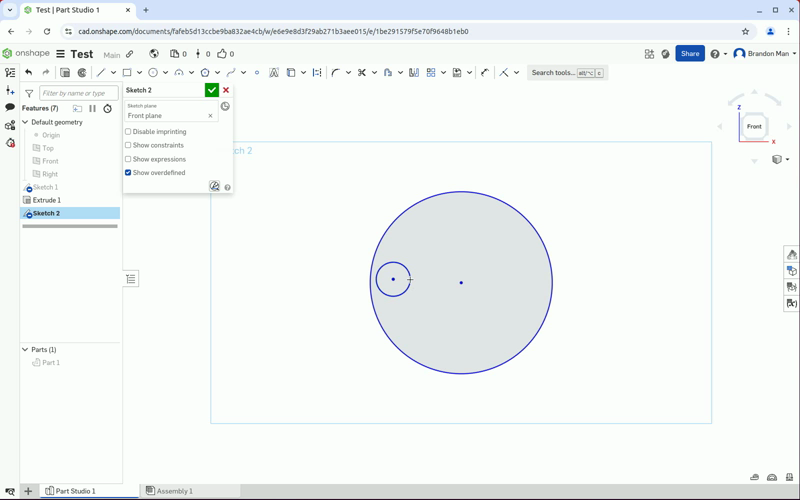
key_down(shift)
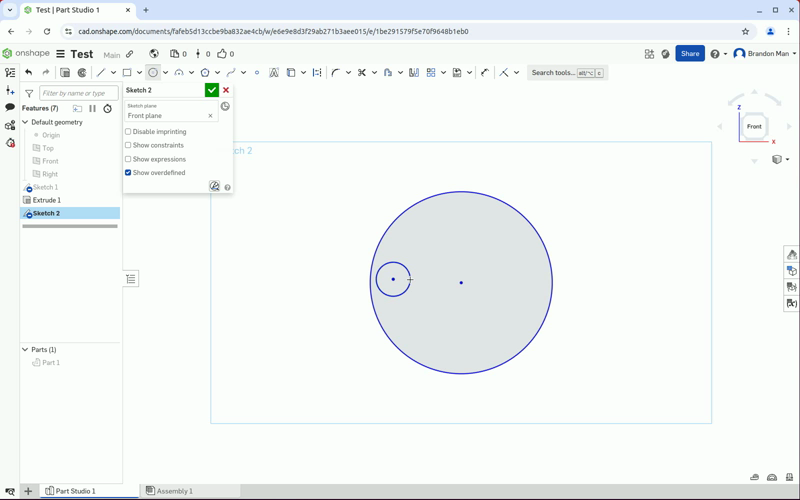
mouse_move(461, 282)
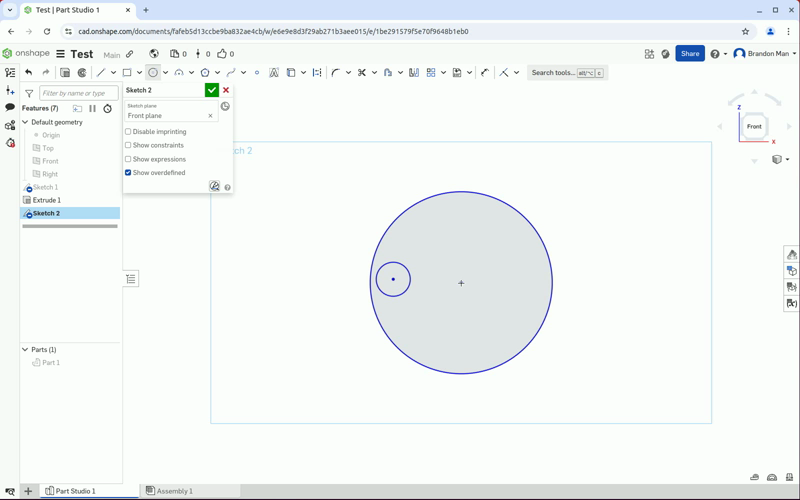
click(461, 282)
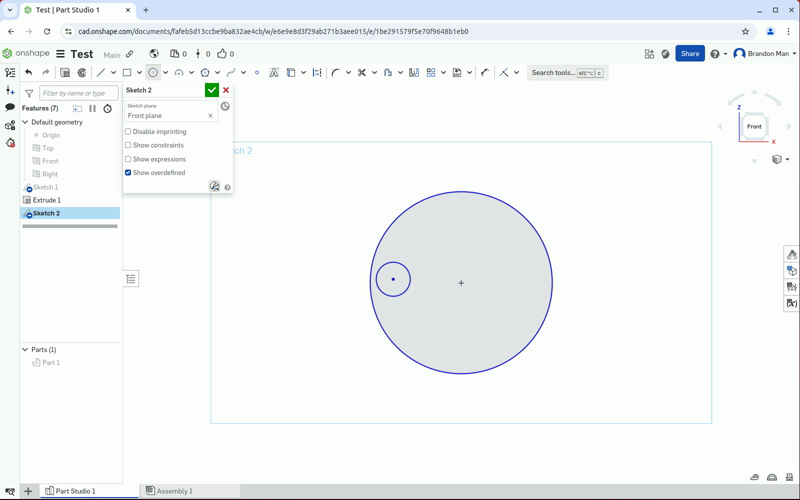
key_up(shift)
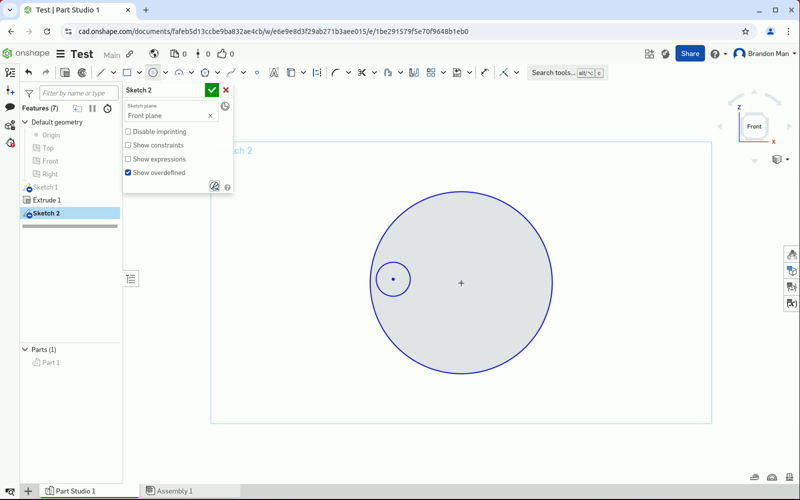
mouse_move(506, 282)
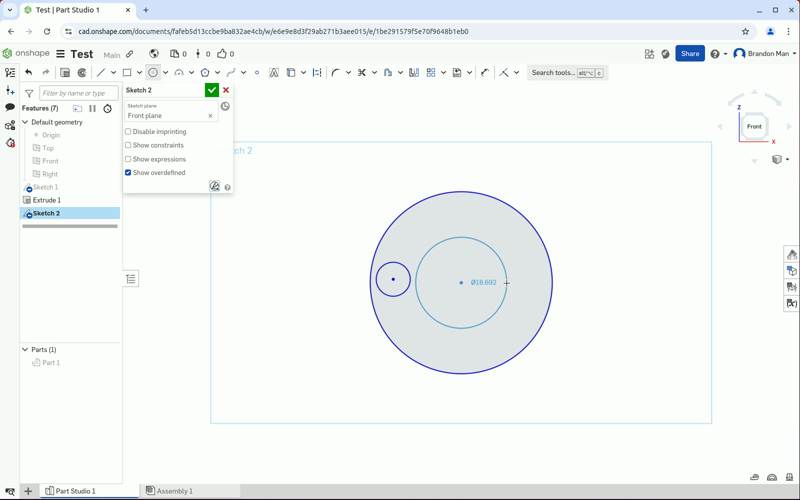
click(506, 282)
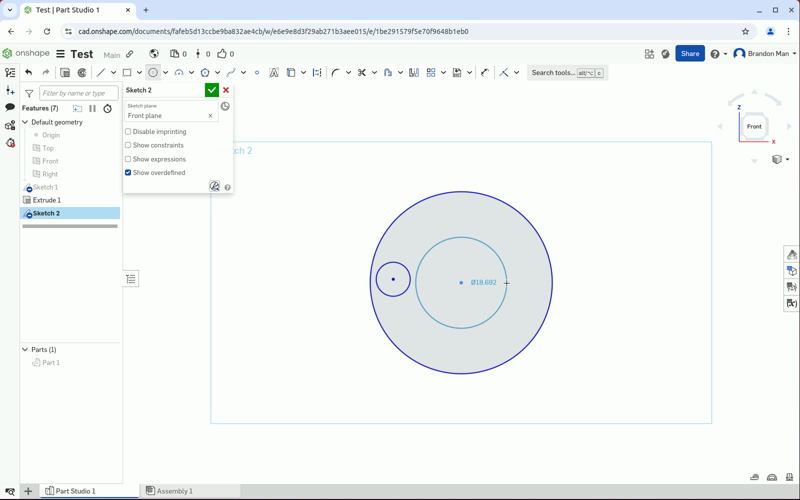
key(esc)
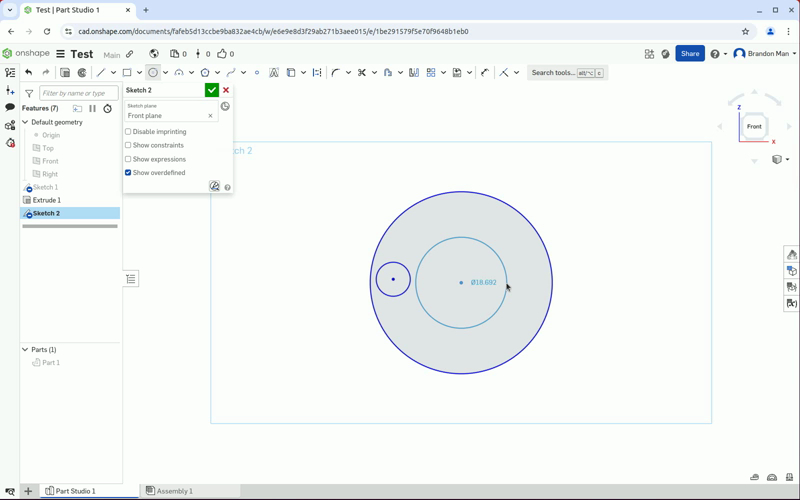
key(c)
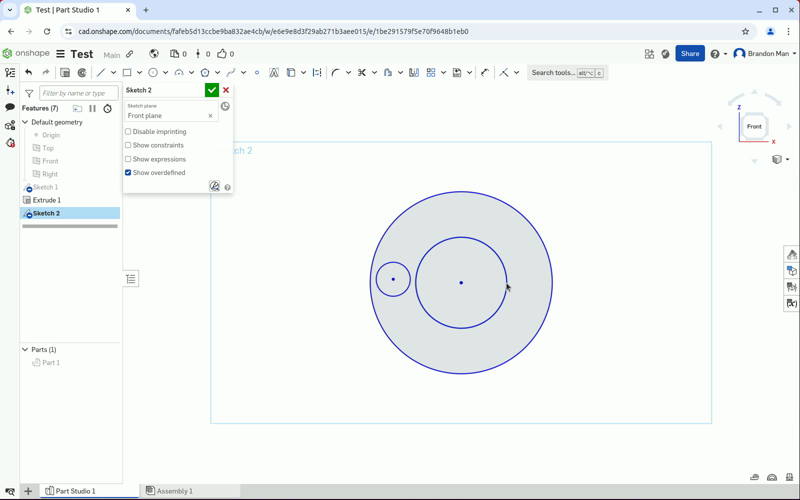
key_down(shift)
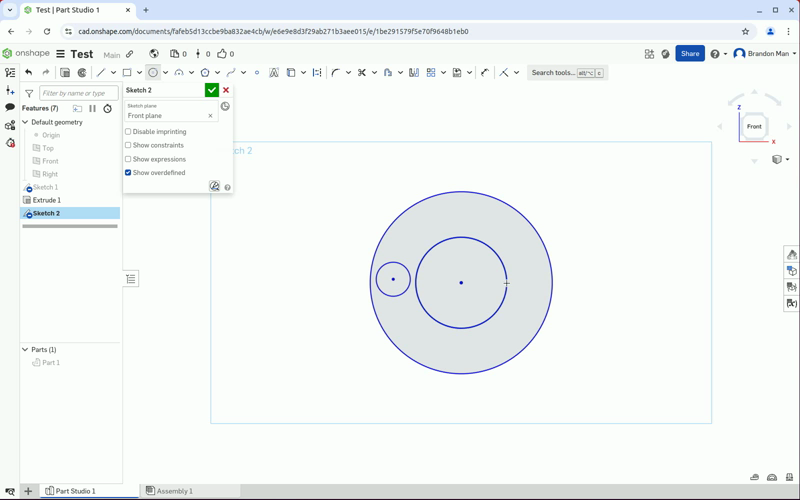
mouse_move(457, 351)
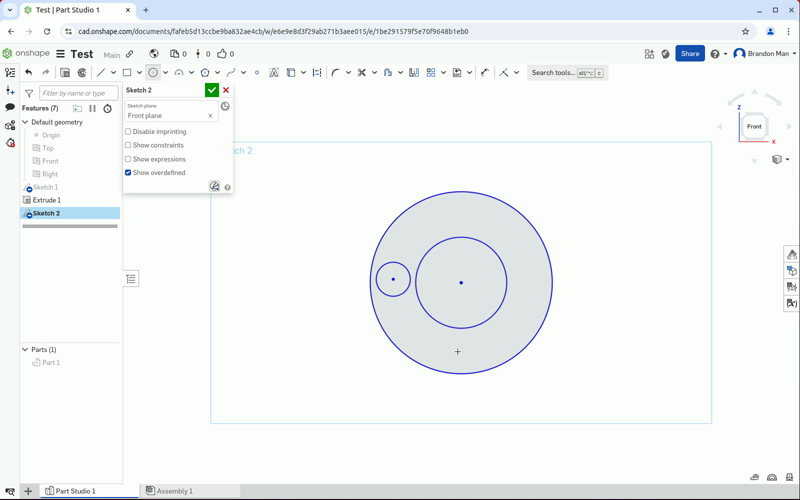
click(457, 351)
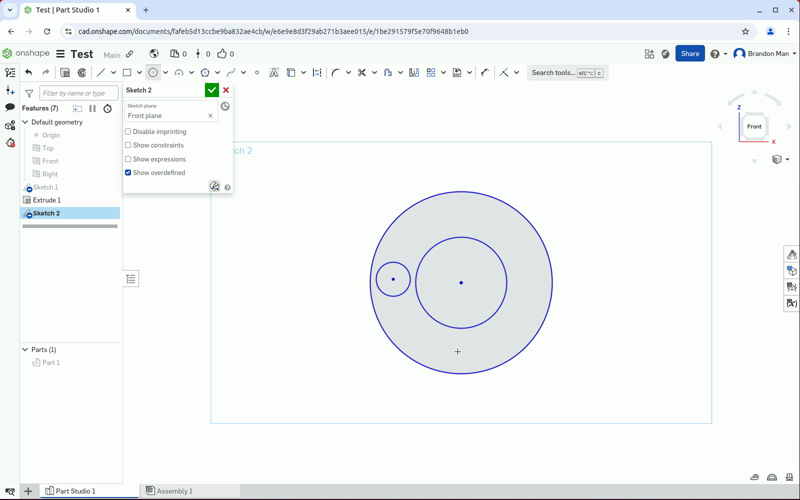
key_up(shift)
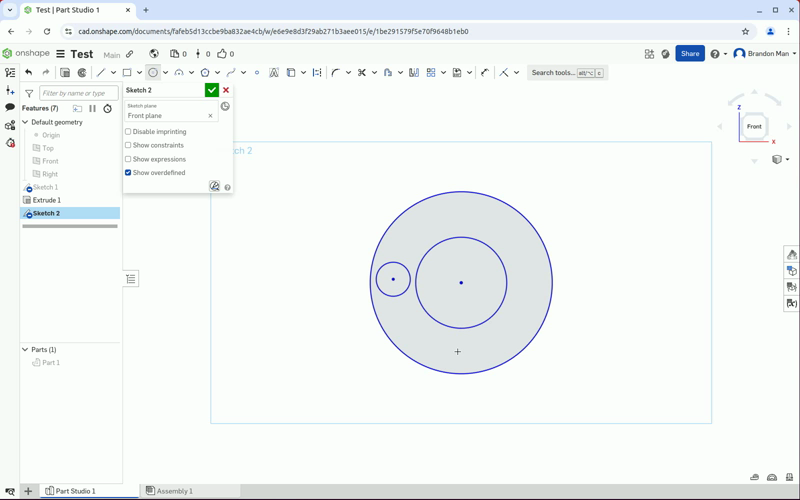
mouse_move(474, 351)
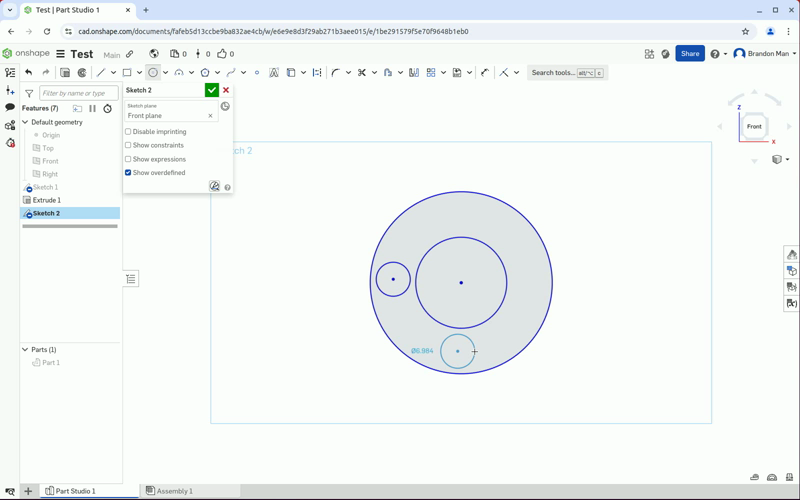
click(474, 351)
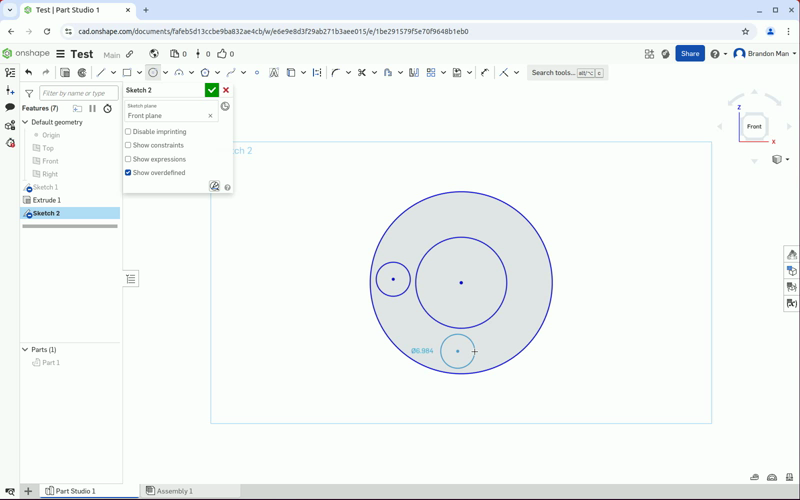
key(esc)
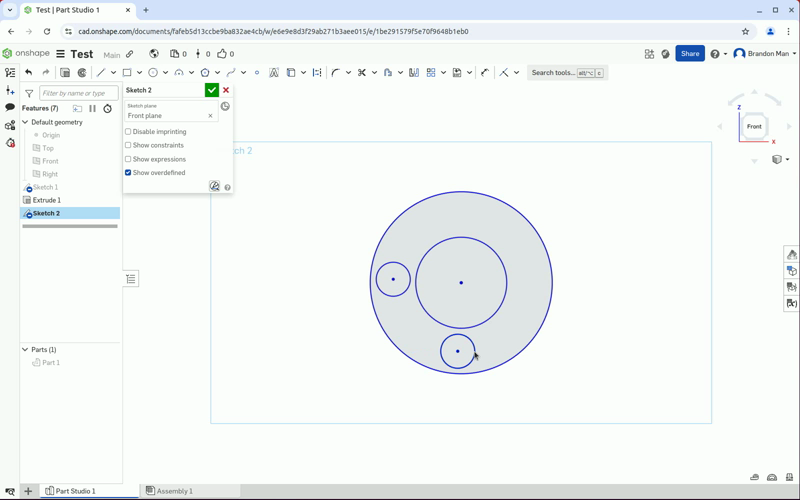
key(c)
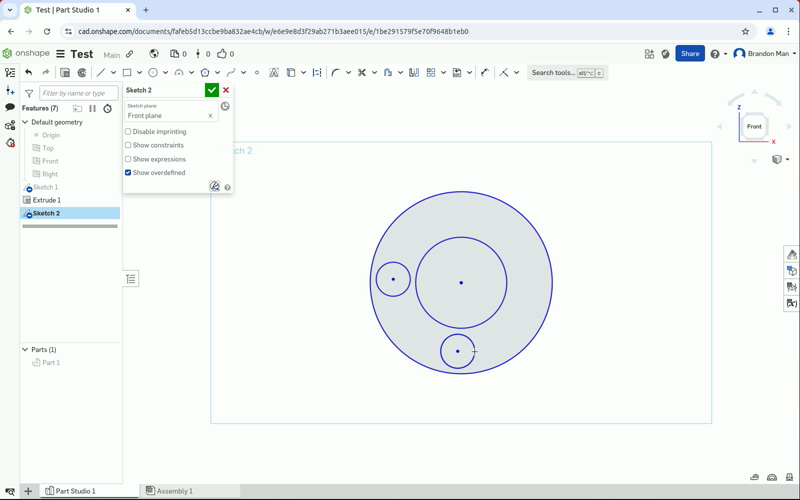
key_down(shift)
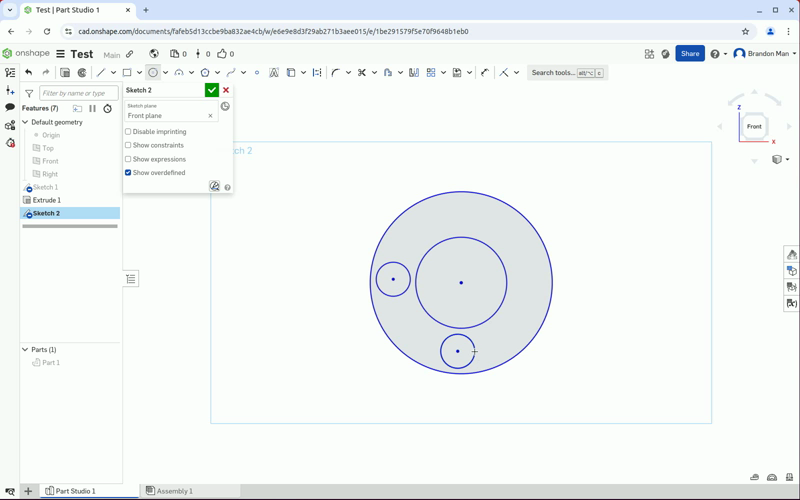
mouse_move(463, 214)
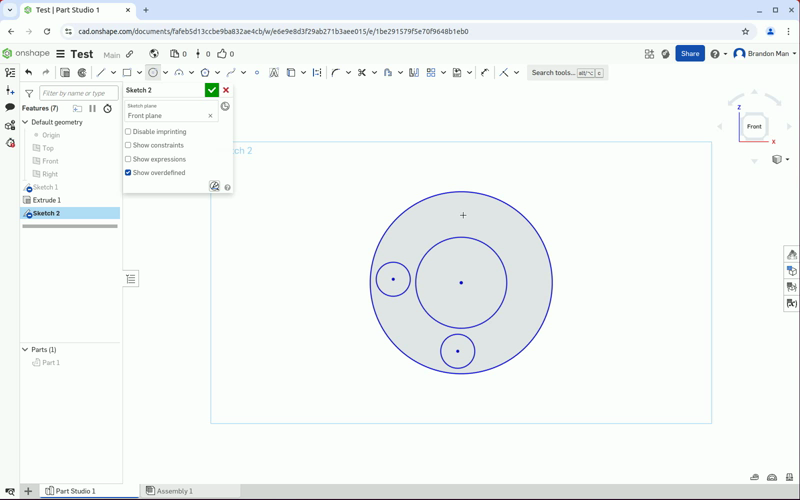
click(463, 214)
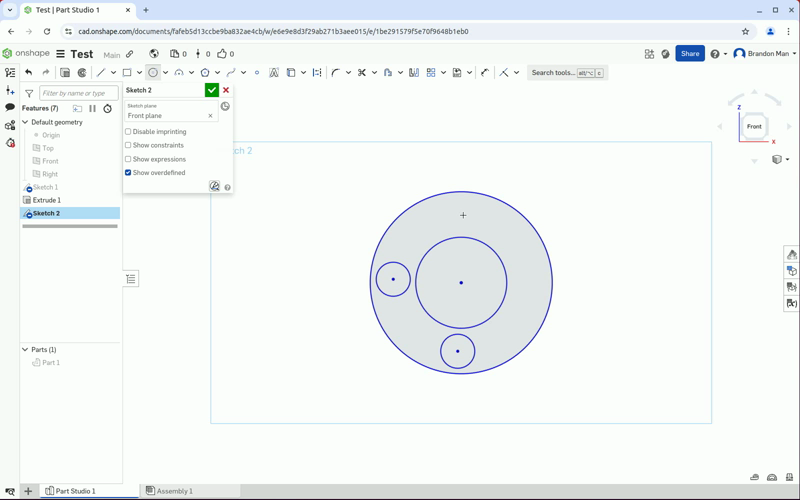
key_up(shift)
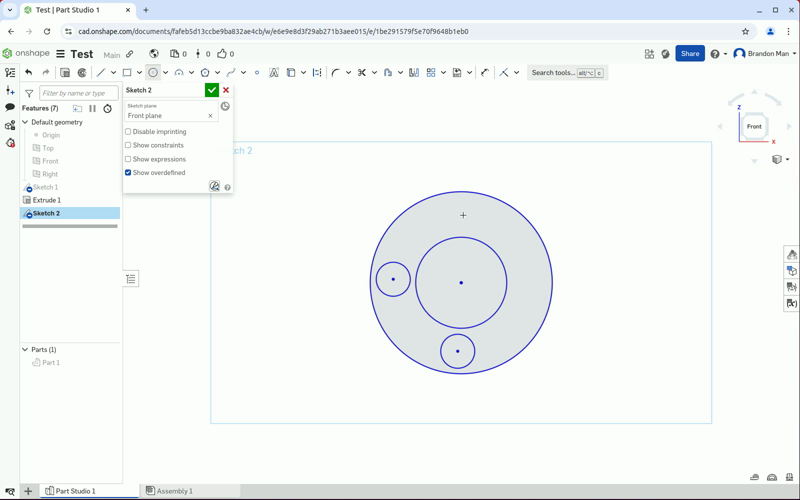
mouse_move(480, 214)
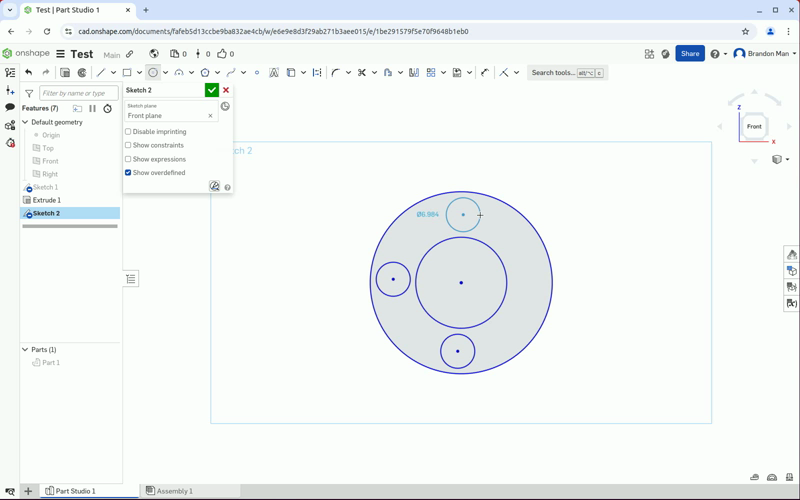
click(480, 214)
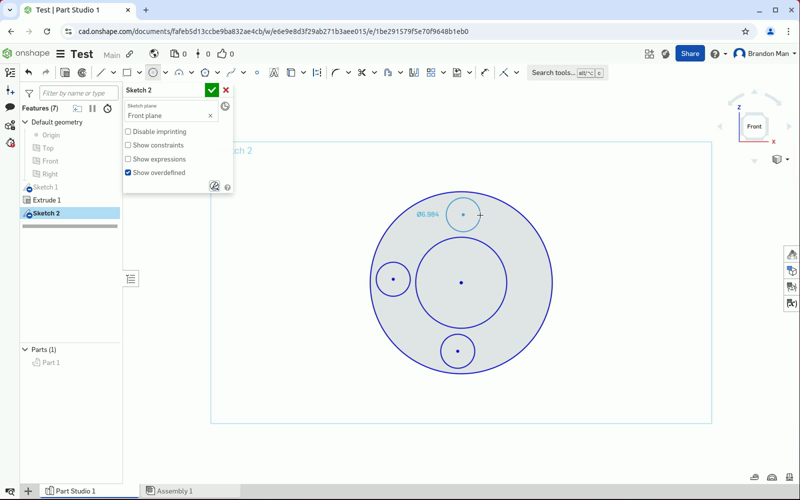
key(esc)
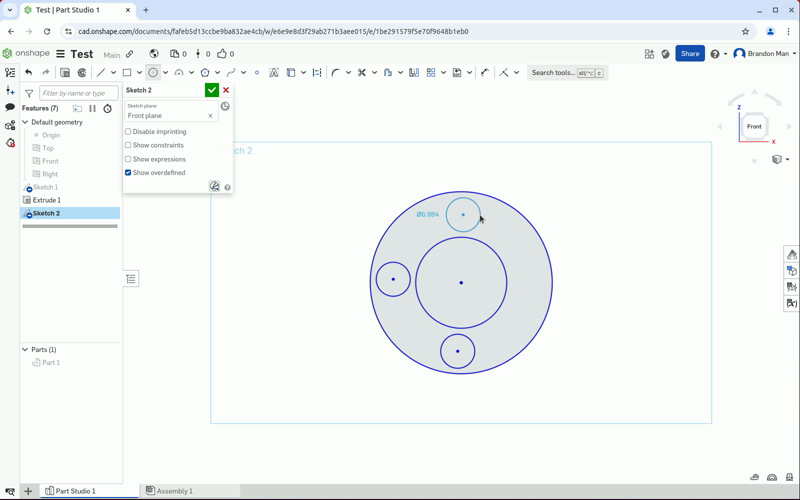
key(c)
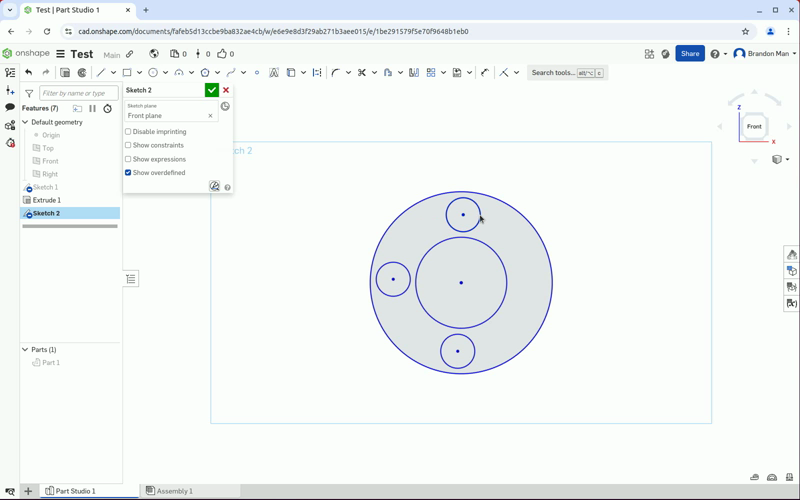
key_down(shift)
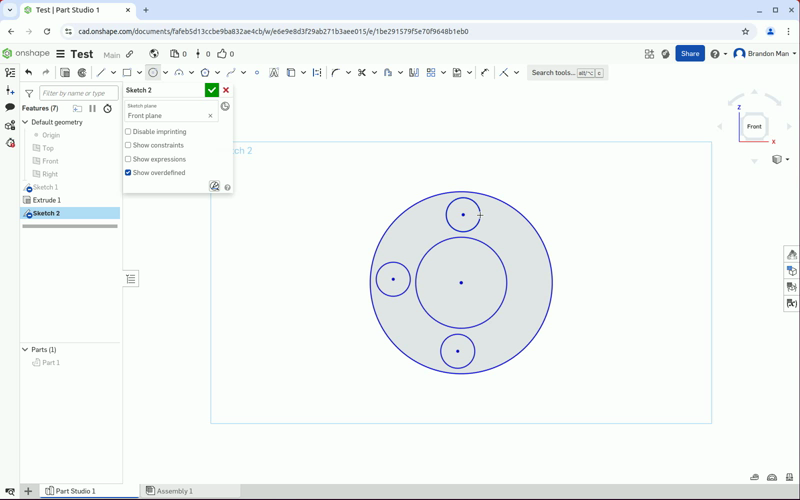
mouse_move(527, 286)
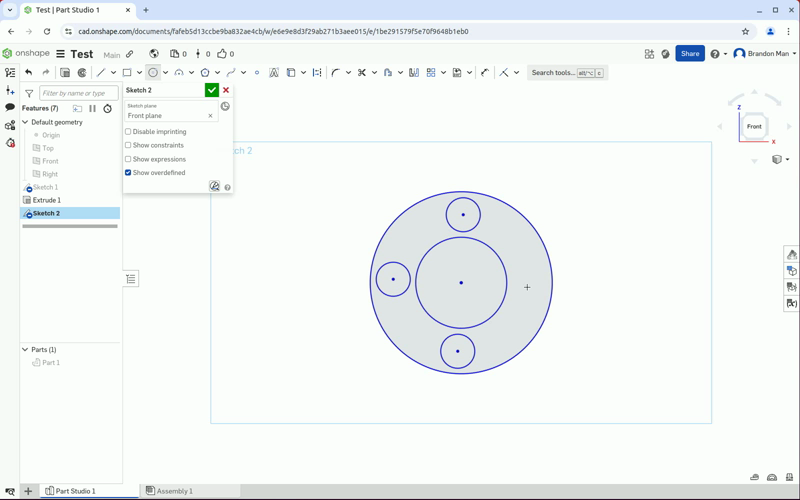
click(527, 286)
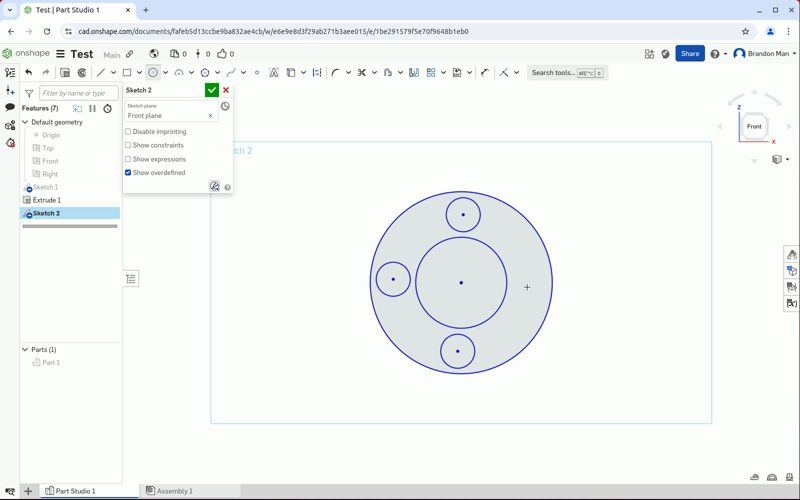
key_up(shift)
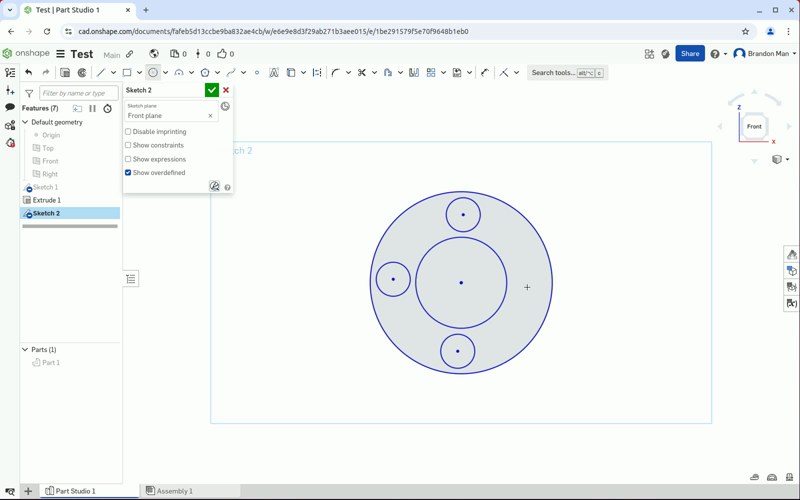
mouse_move(544, 286)
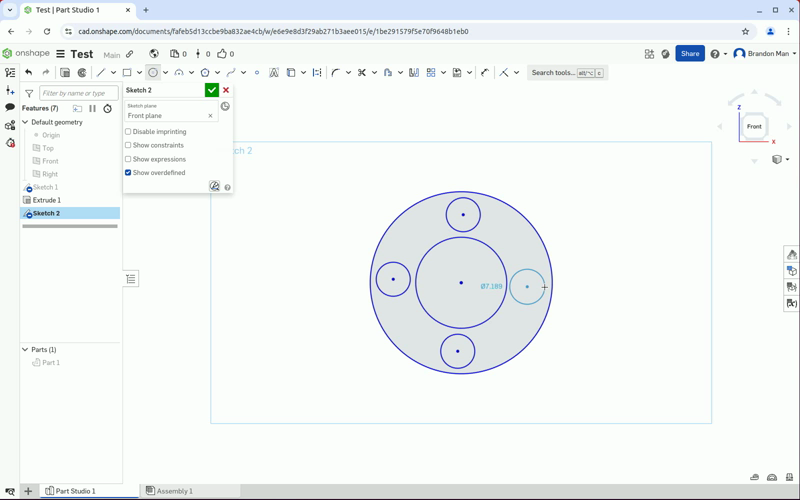
click(544, 286)
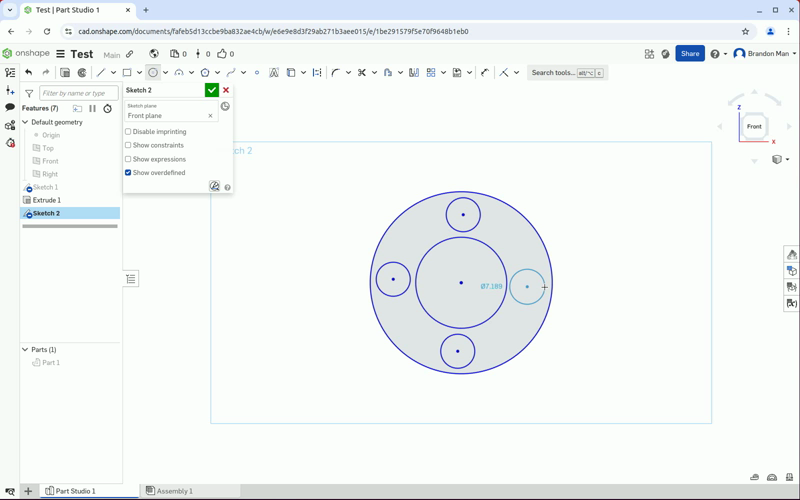
key(esc)
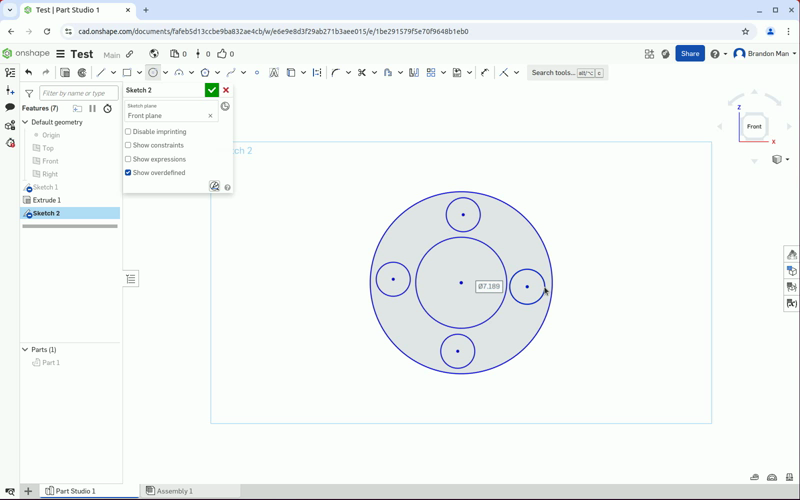
mouse_move(409, 247)
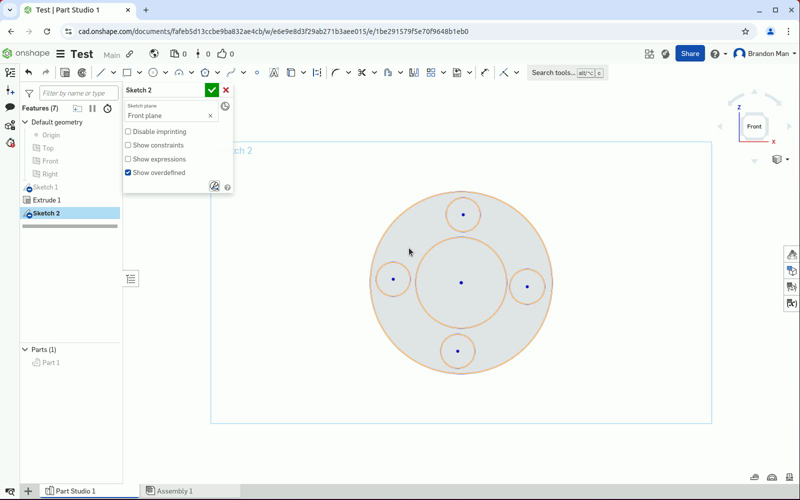
click(409, 247)
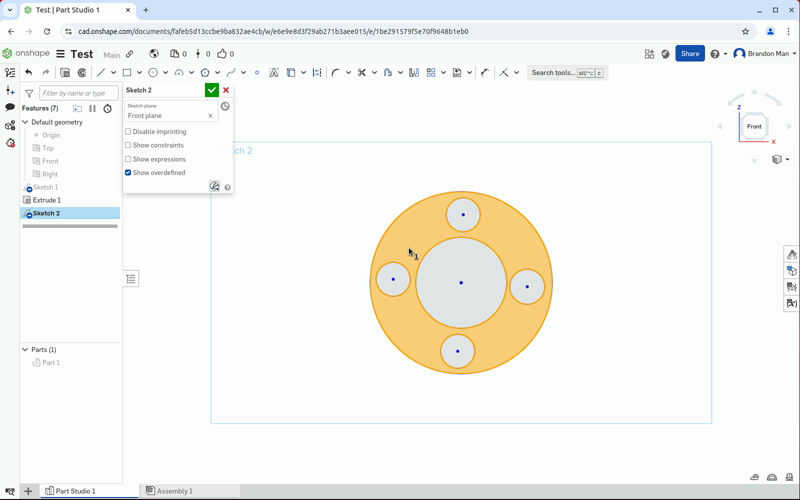
mouse_move(73, 352)
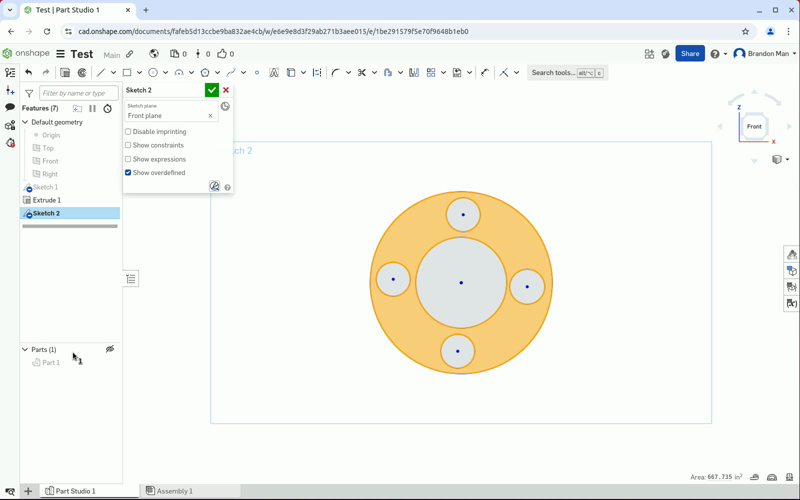
key(shift+y)
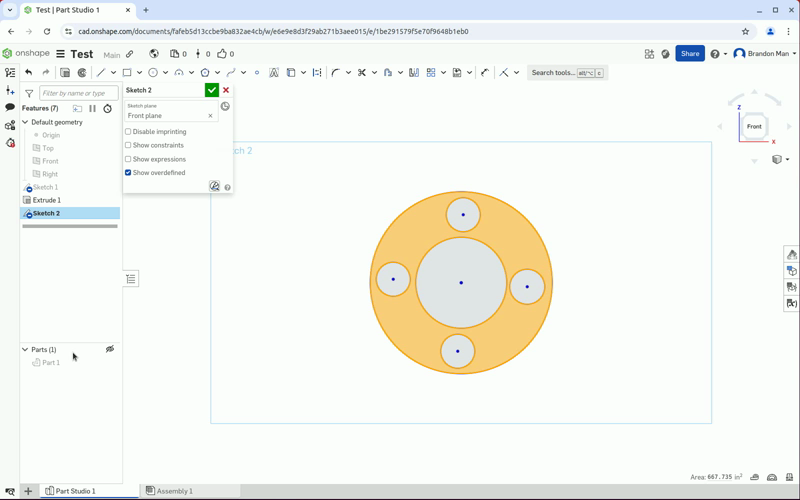
key(shift+e)
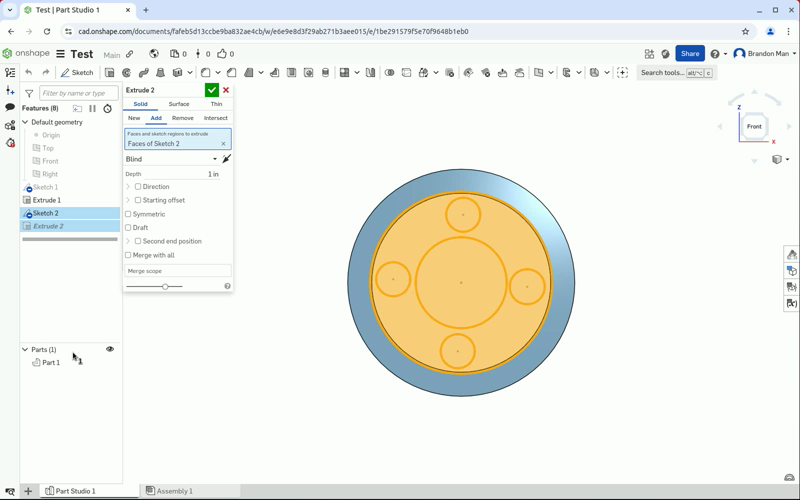
mouse_move(143, 106)
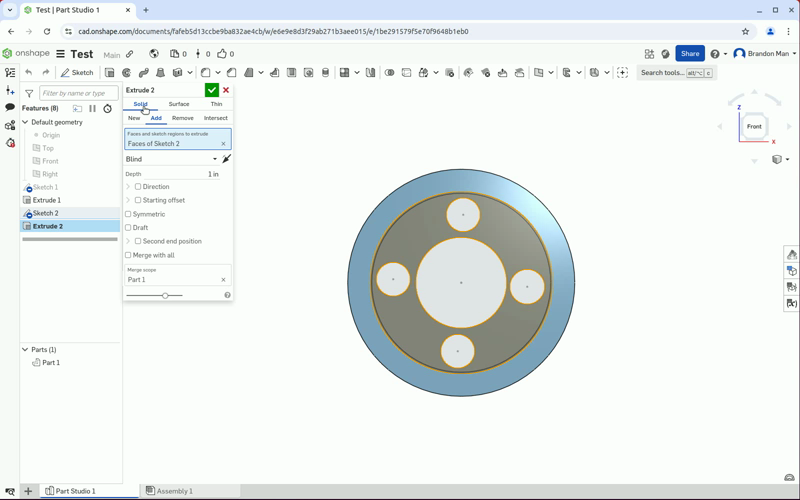
click(143, 106)
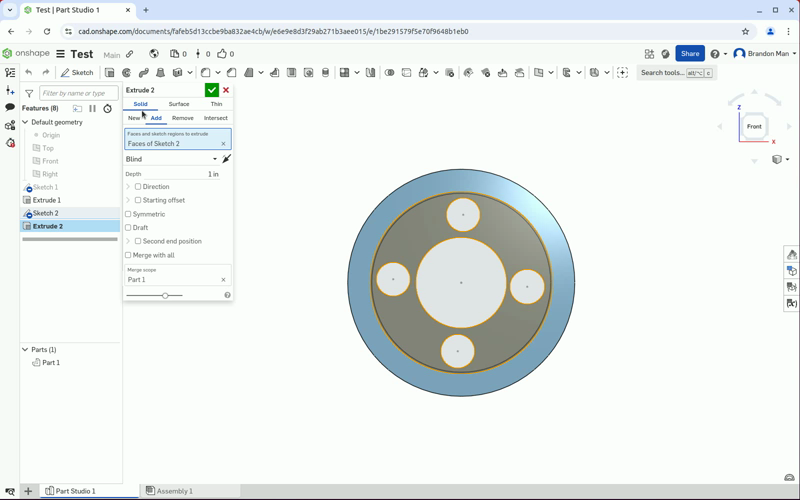
mouse_move(137, 120)
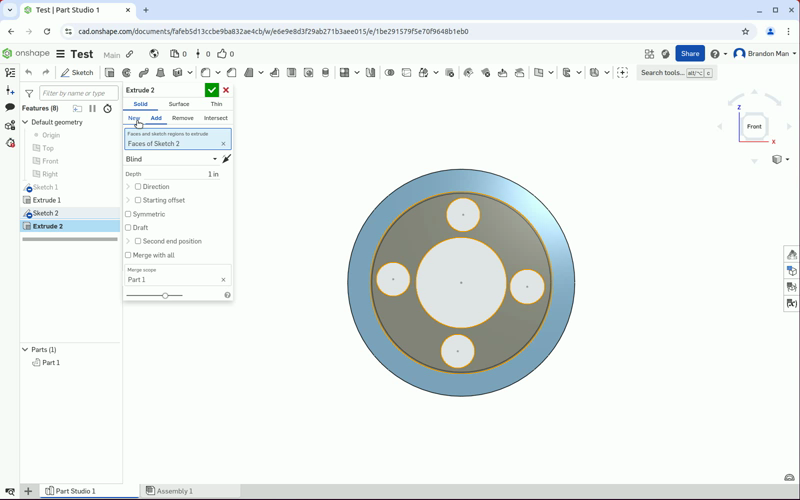
click(137, 120)
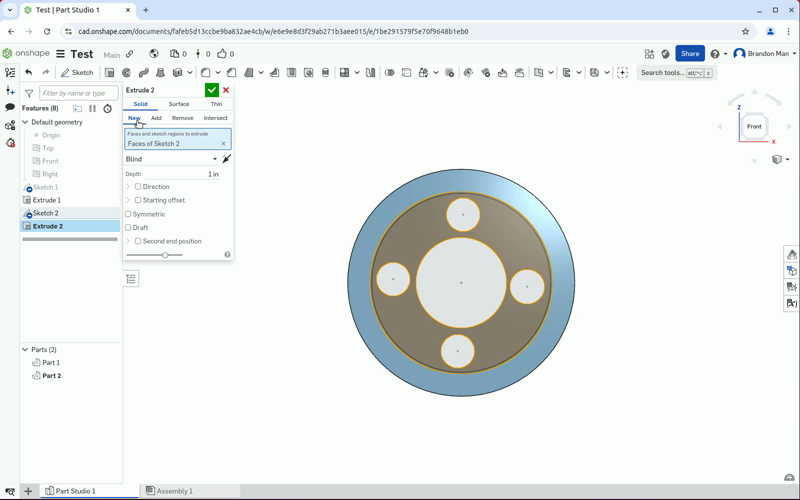
key(tab, 4)
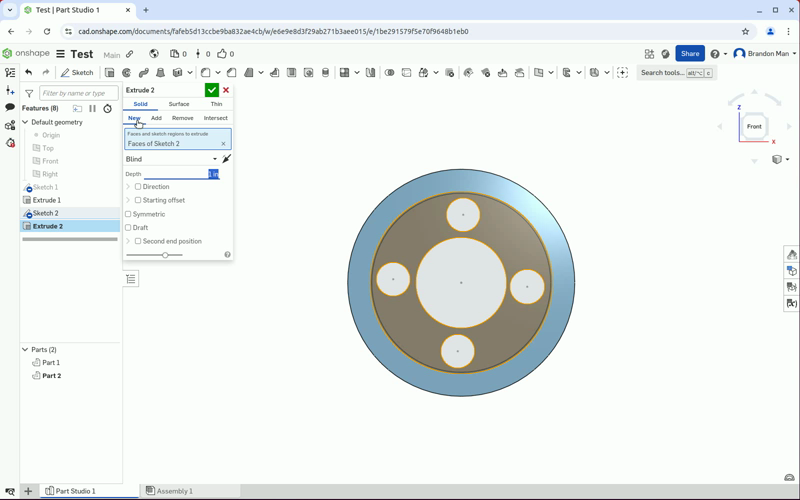
text(13.961)
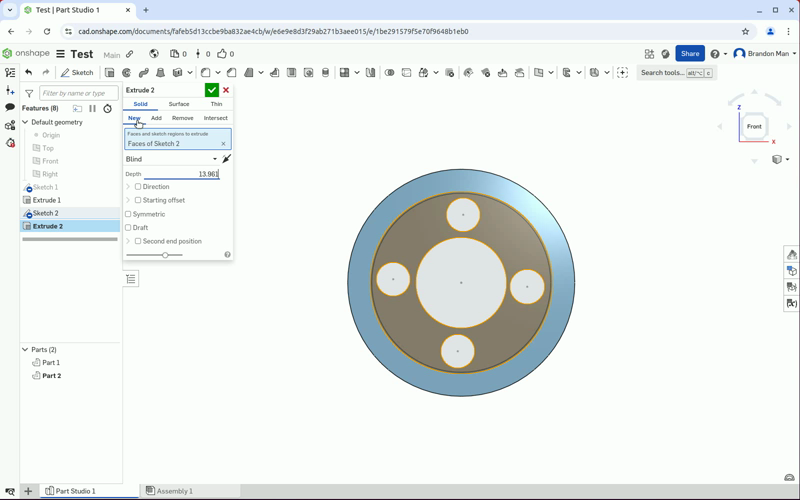
key(enter)
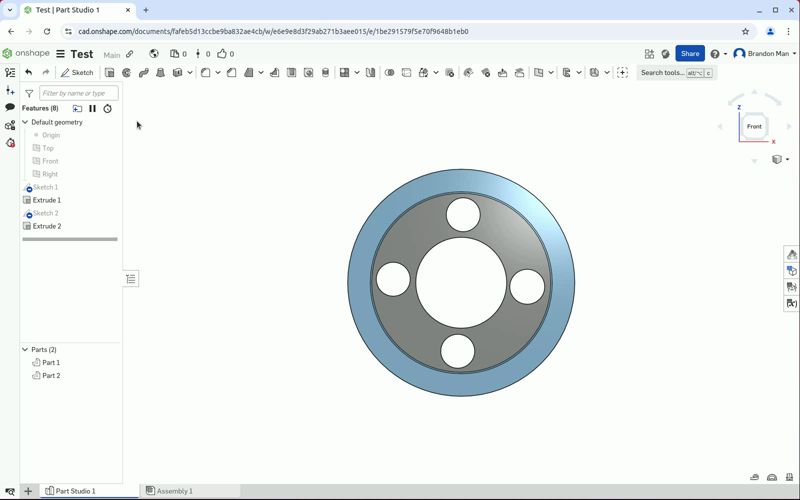
key(shift+h)
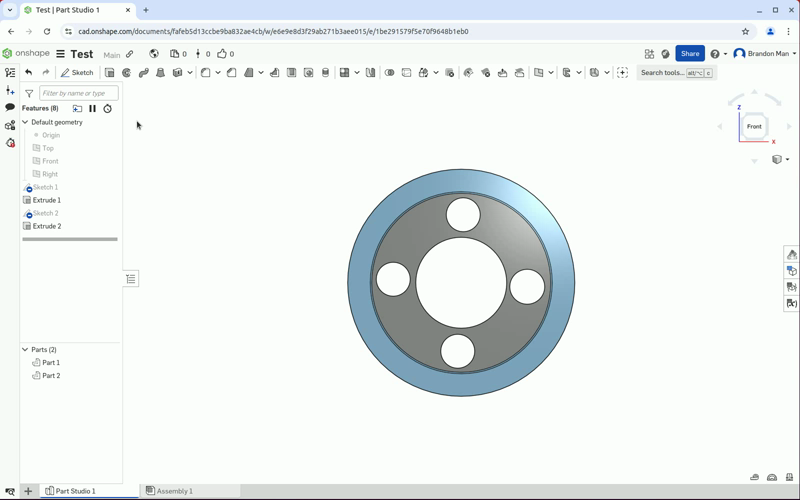
key(shift+h)
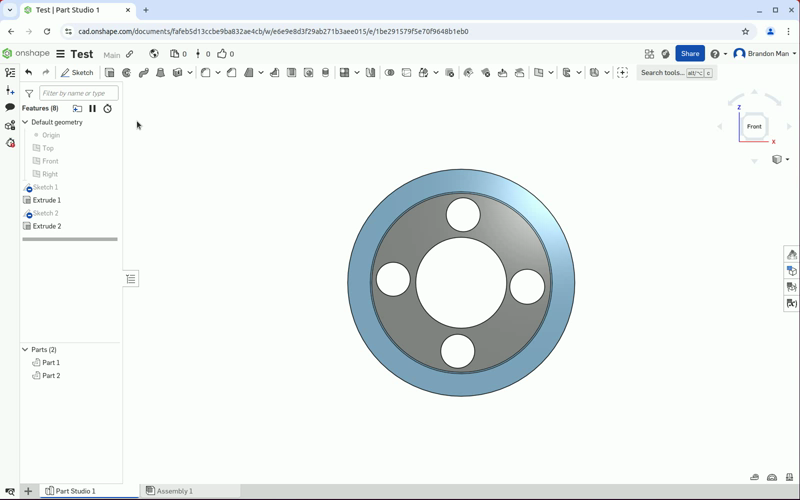
mouse_move(73, 189)
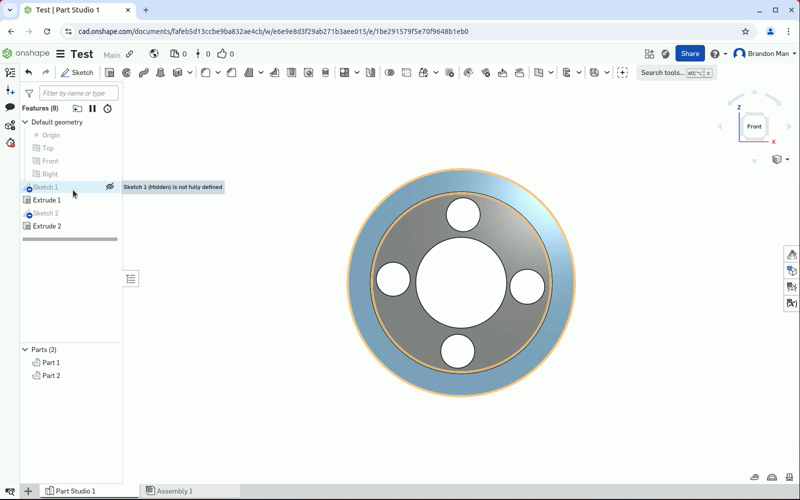
click(73, 189)
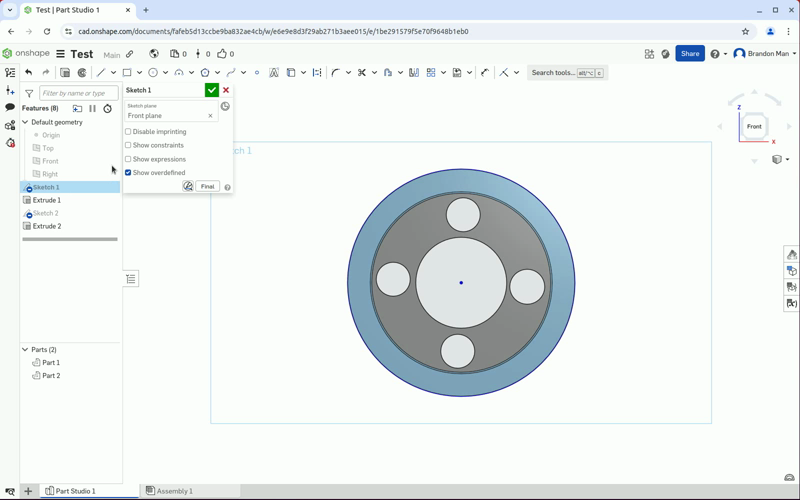
mouse_move(229, 92)
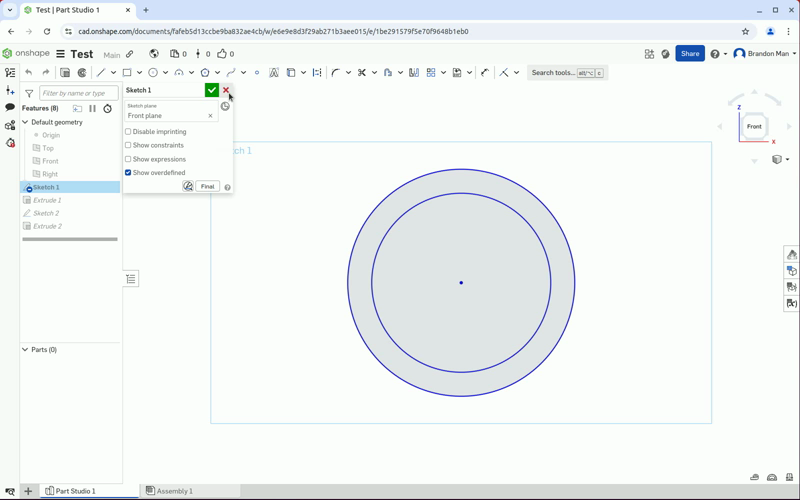
click(229, 92)
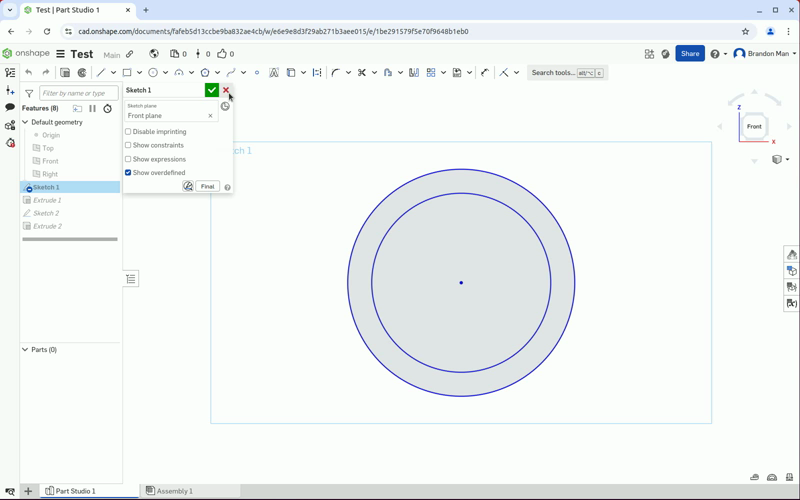
key(shift+s)
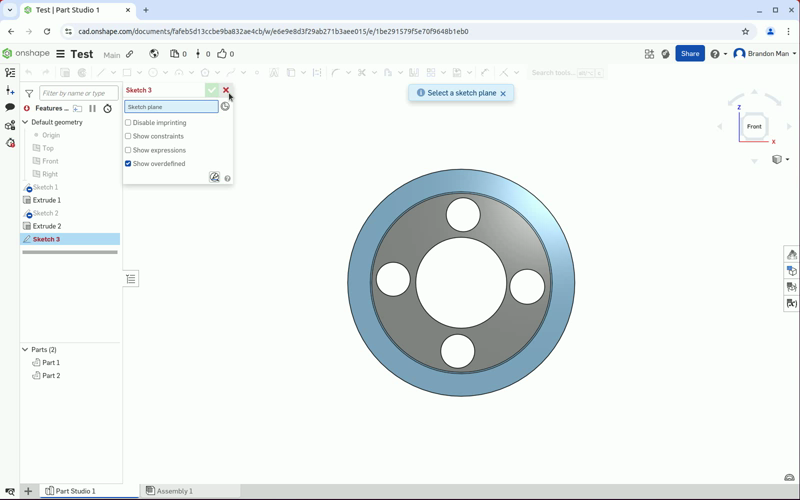
mouse_move(73, 163)
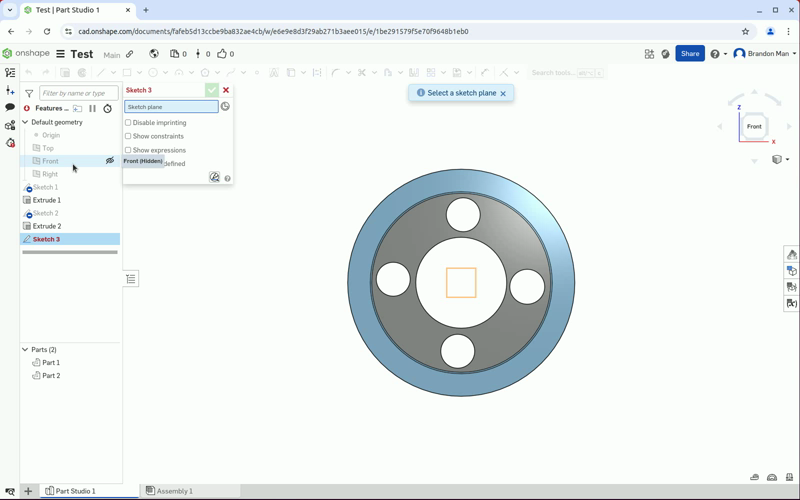
click(73, 163)
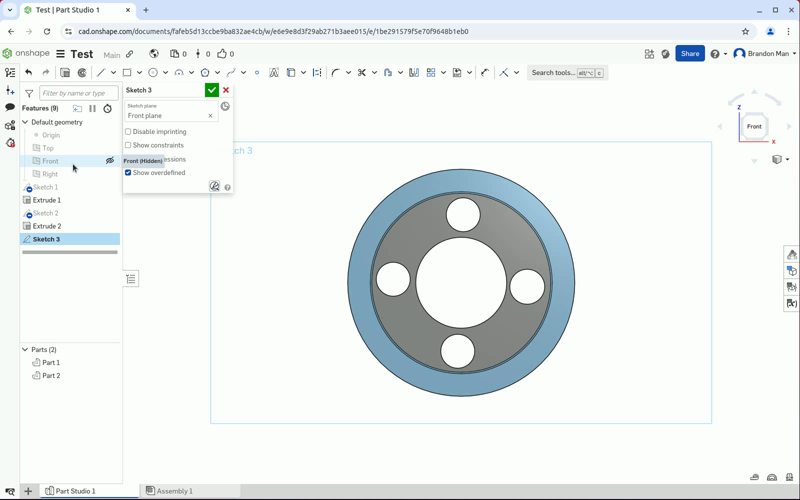
mouse_move(73, 352)
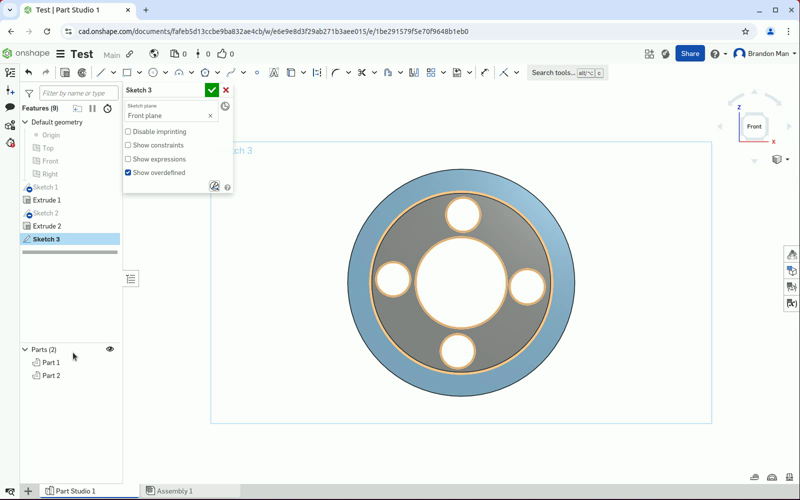
key(y)
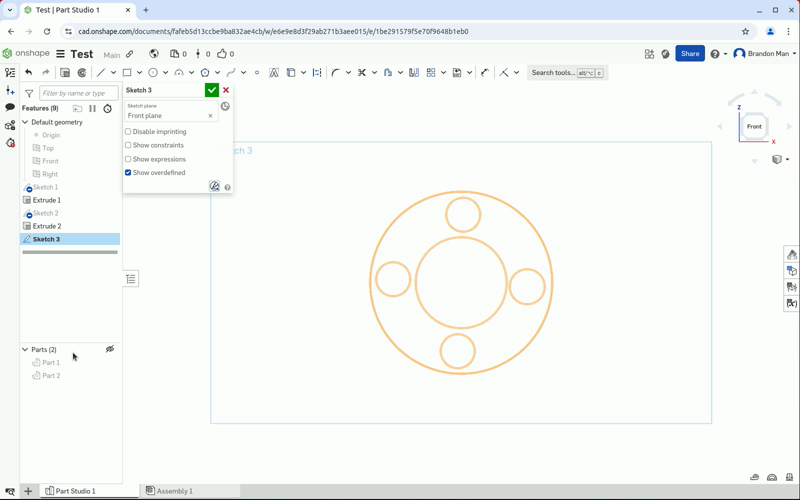
key(c)
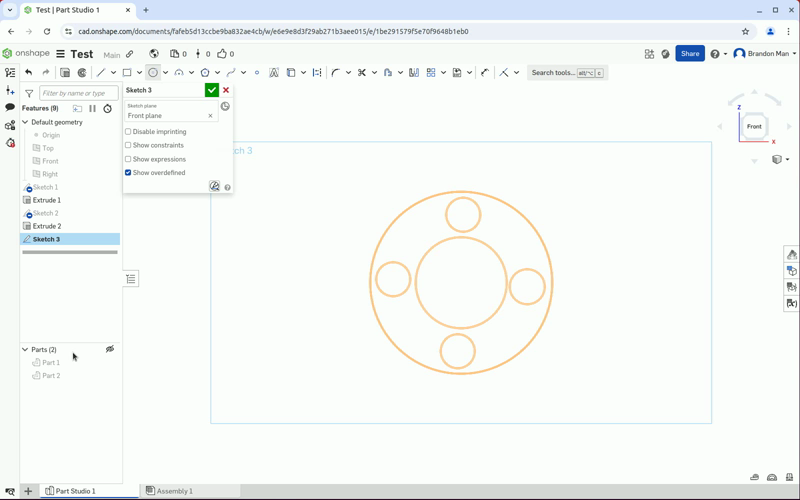
key_down(shift)
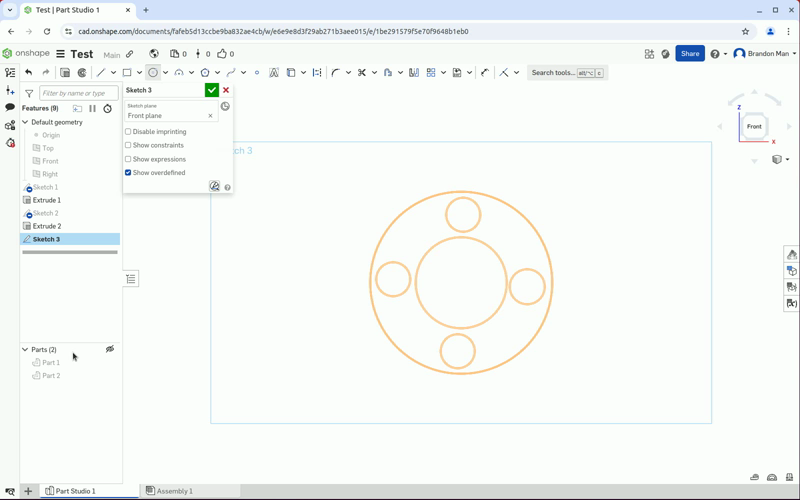
mouse_move(461, 282)
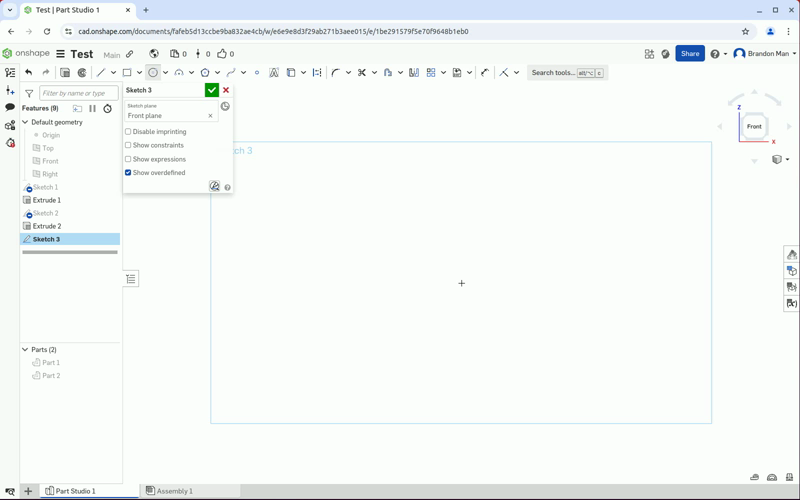
click(461, 282)
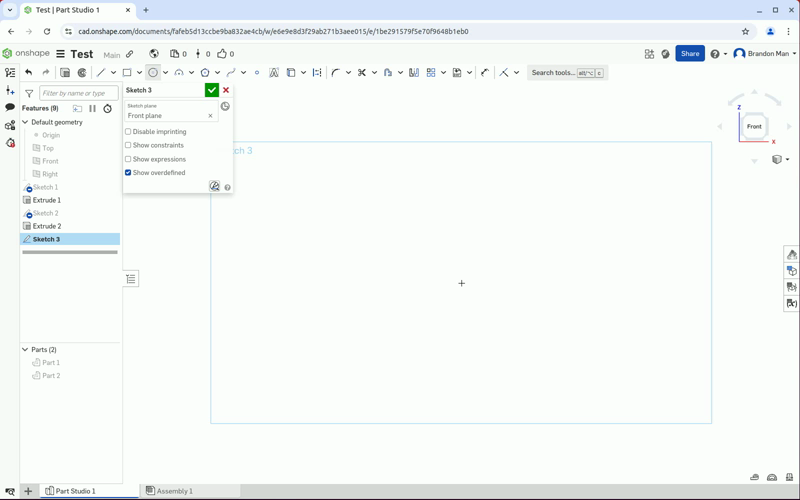
key_up(shift)
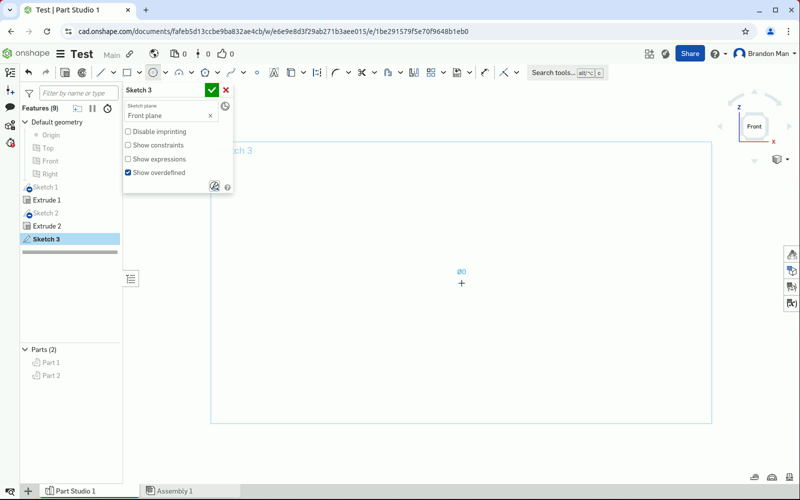
mouse_move(507, 282)
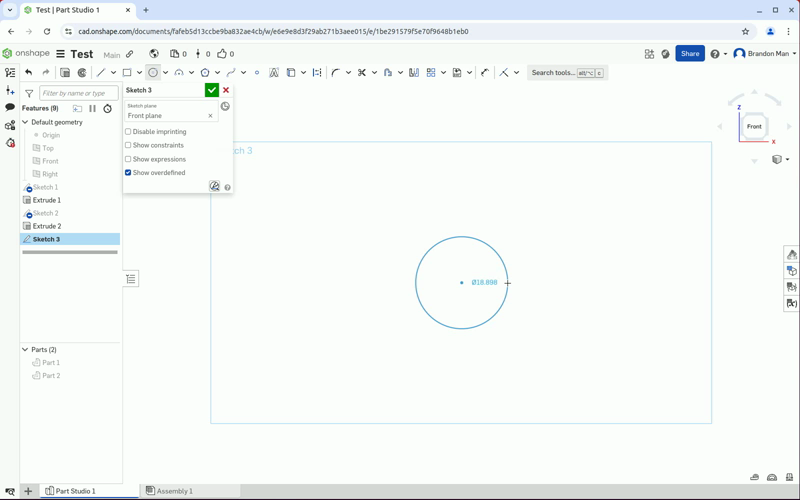
click(507, 282)
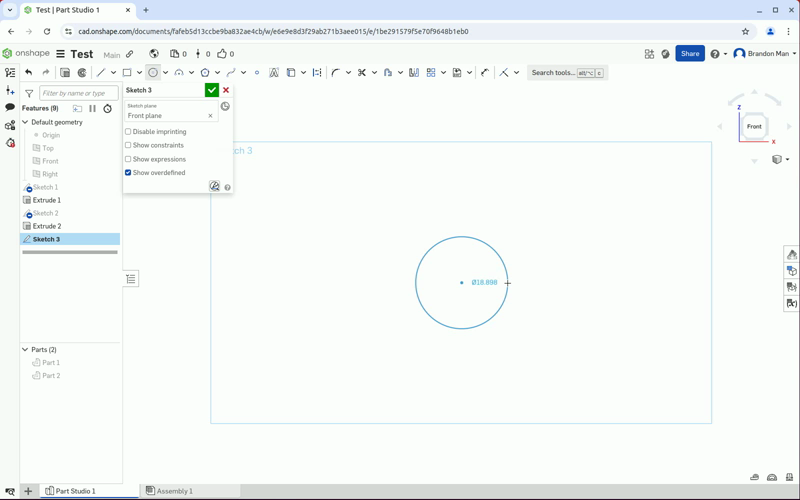
key(esc)
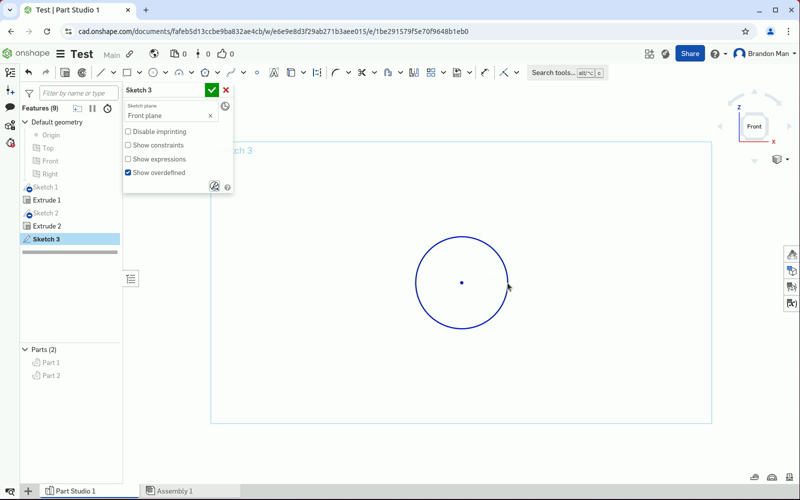
key(c)
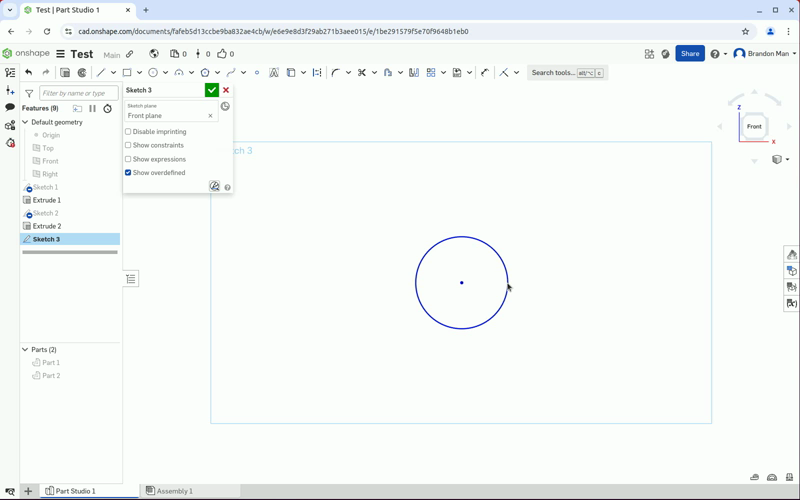
key_down(shift)
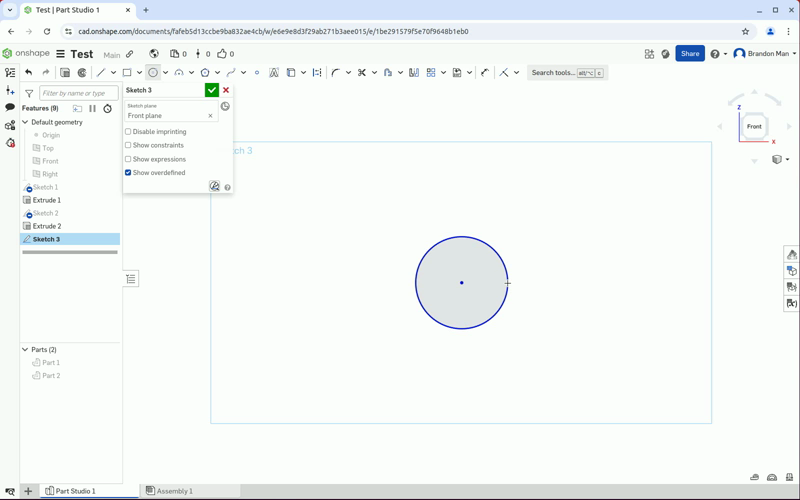
mouse_move(461, 282)
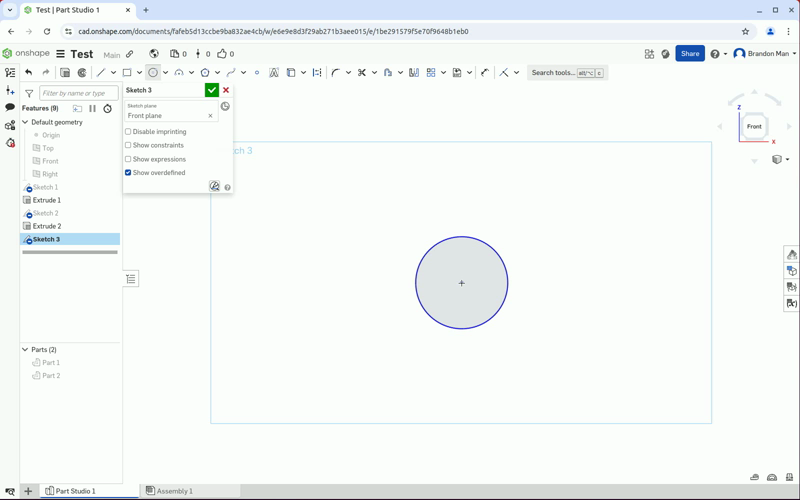
click(461, 282)
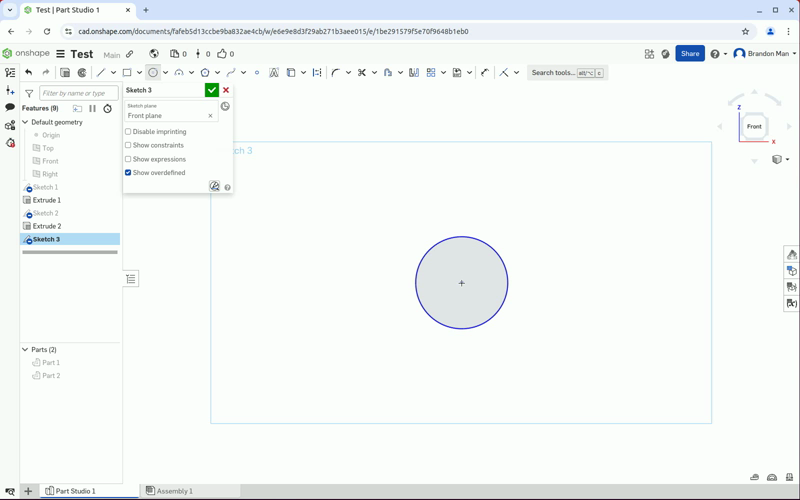
key_up(shift)
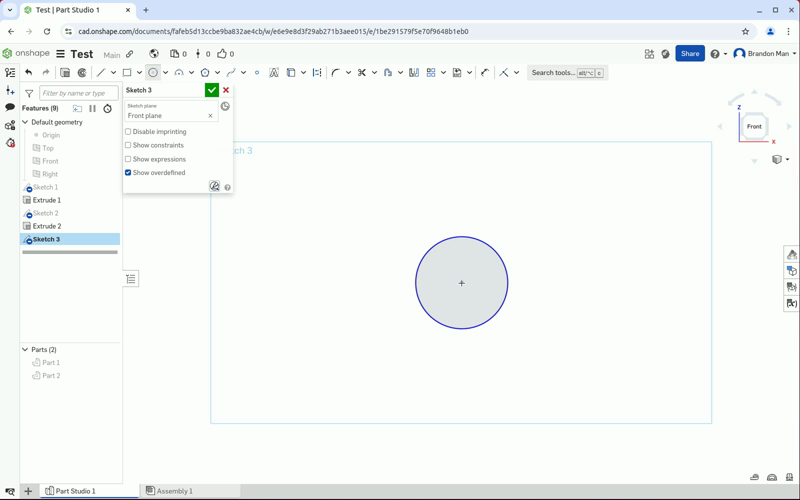
mouse_move(479, 282)
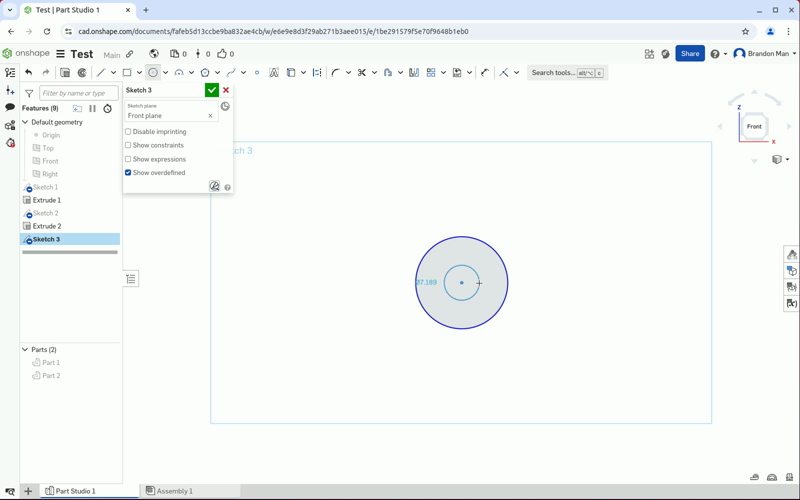
click(479, 282)
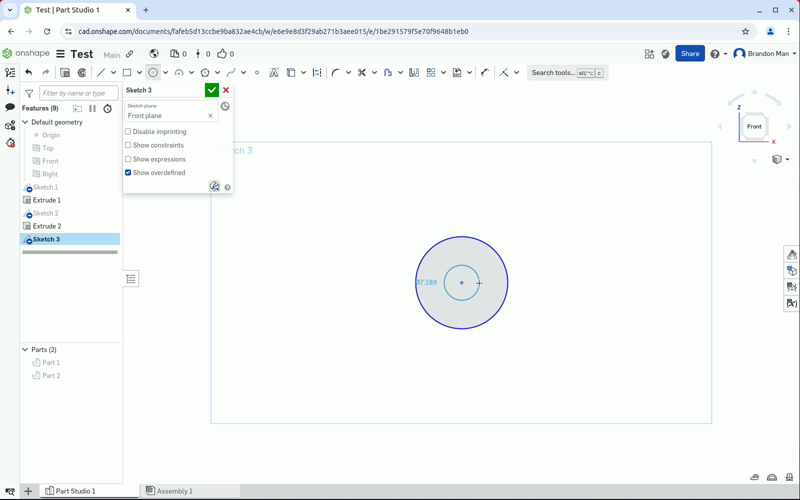
key(esc)
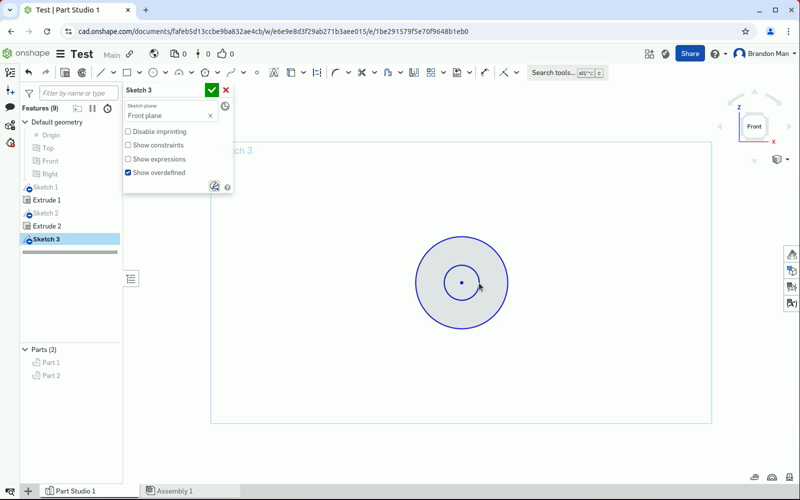
mouse_move(474, 247)
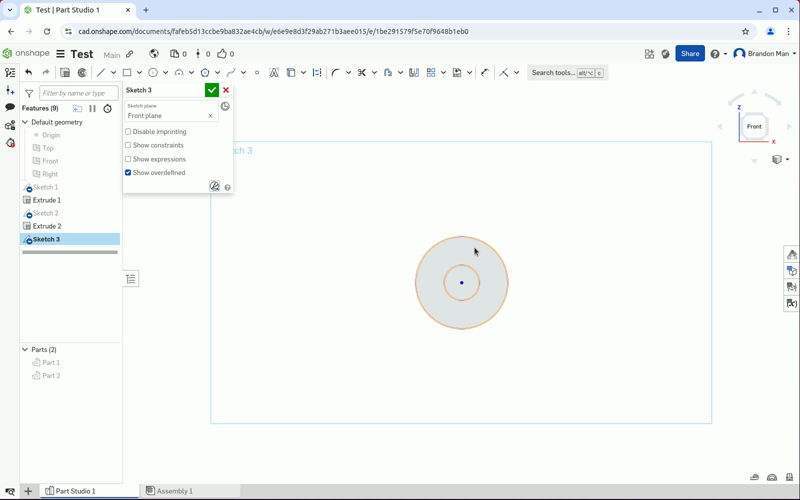
click(474, 247)
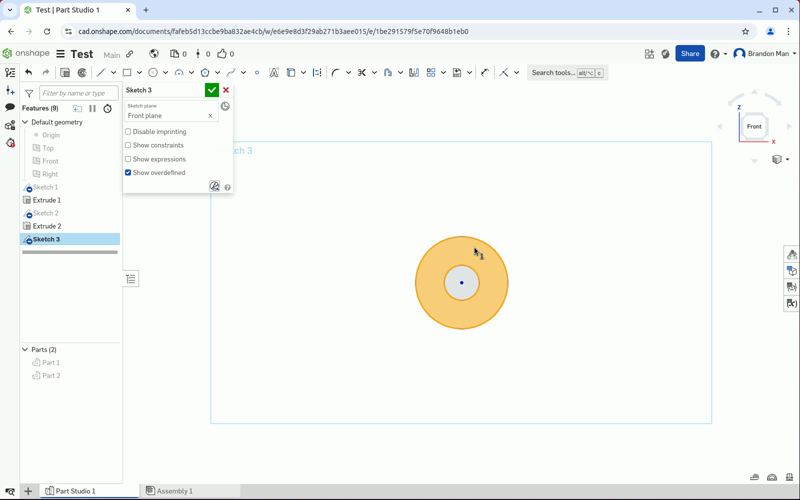
mouse_move(73, 352)
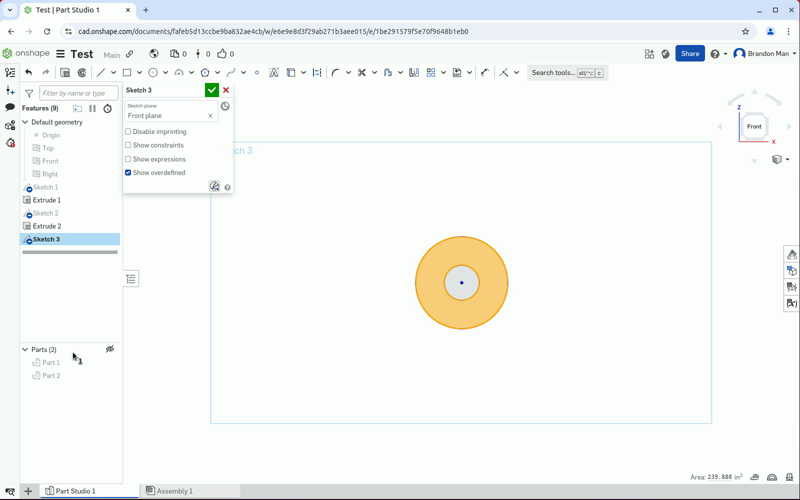
key(shift+y)
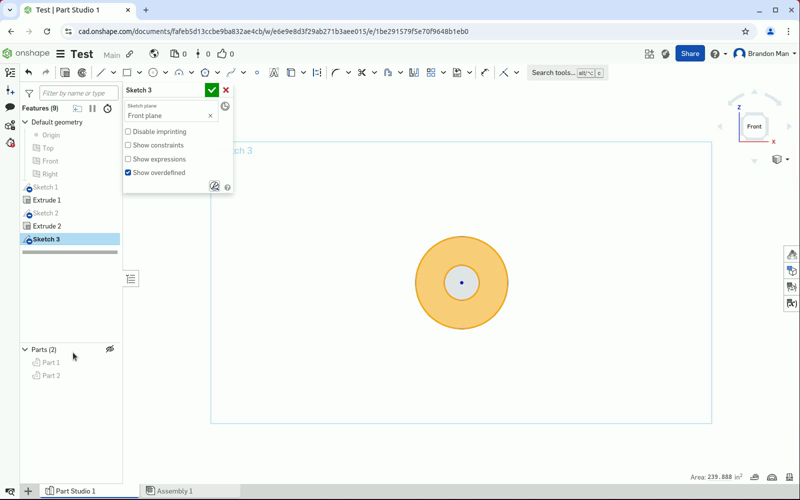
key(shift+e)
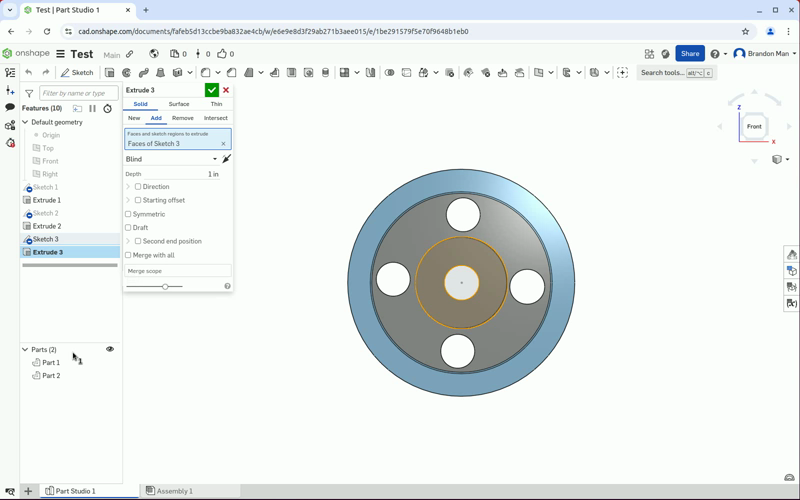
mouse_move(143, 106)
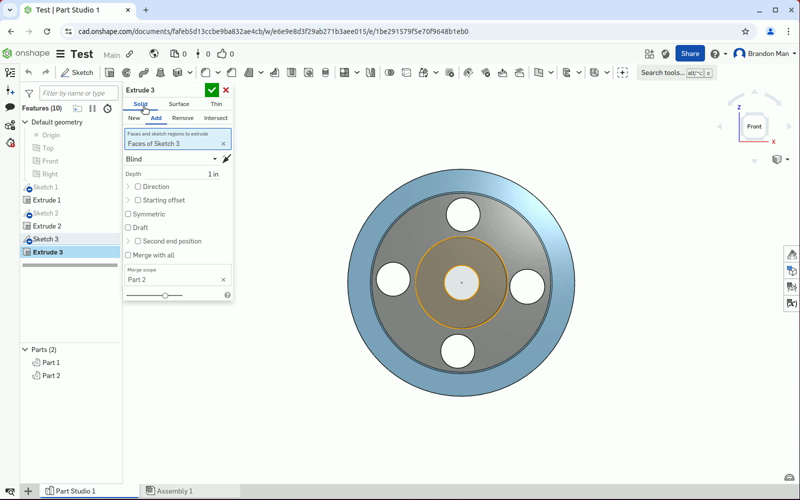
click(143, 106)
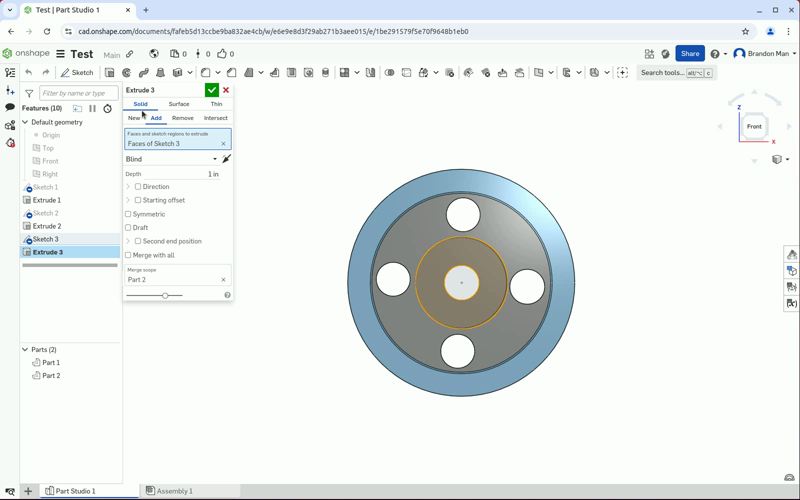
mouse_move(137, 120)
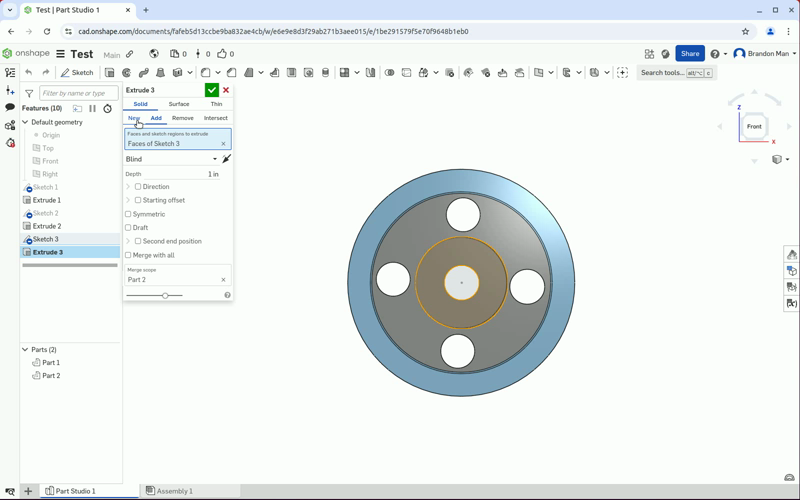
click(137, 120)
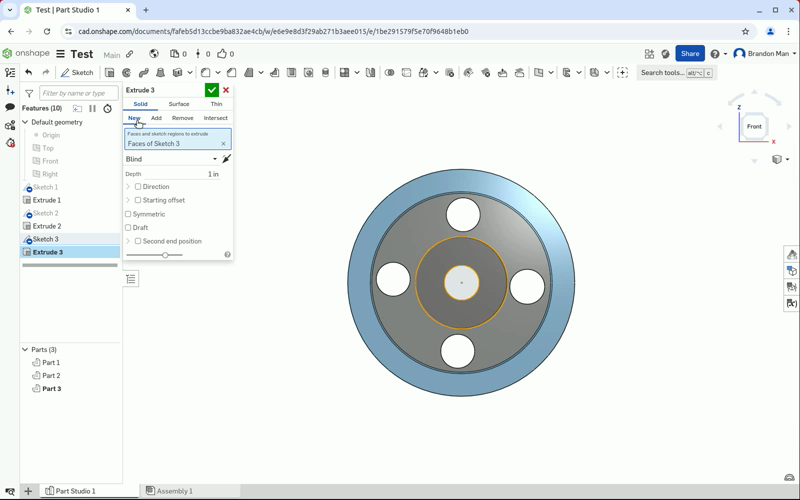
key(tab, 4)
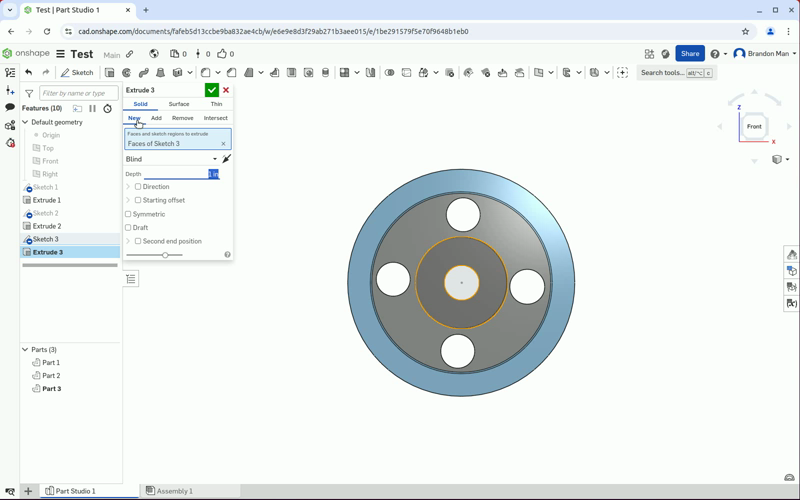
text(13.961)
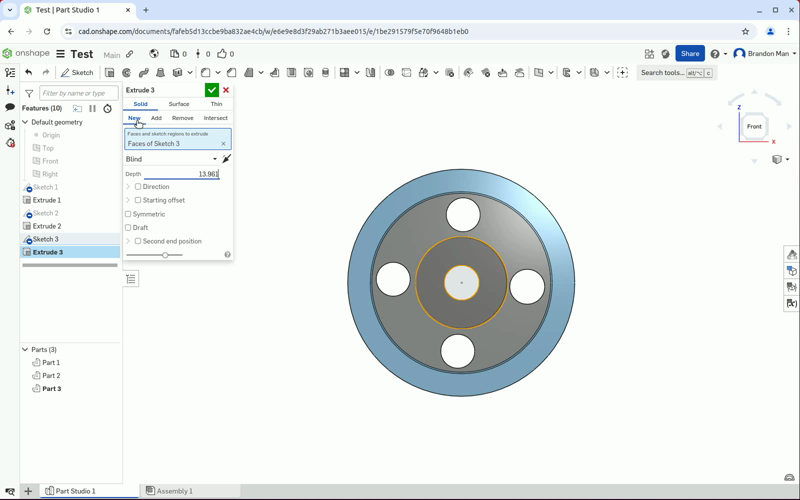
key(enter)
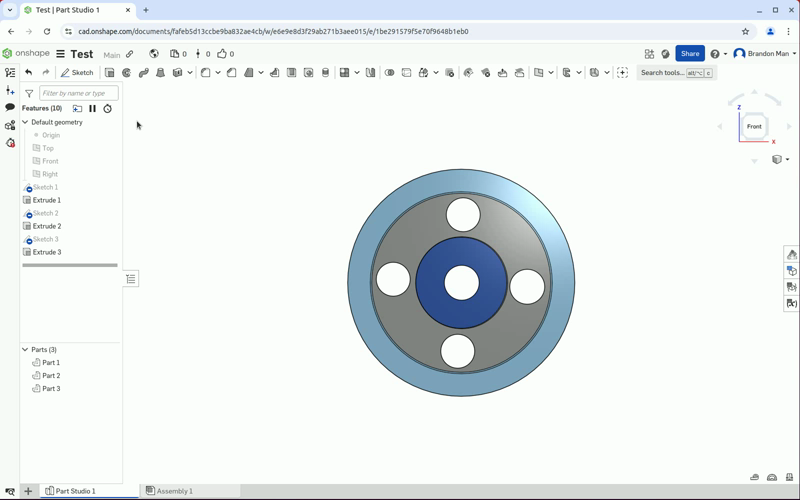
key(shift+h)
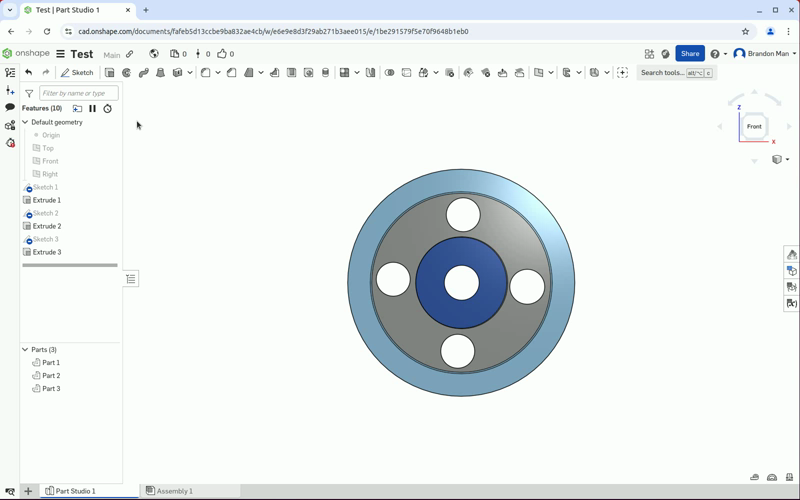
key(shift+h)
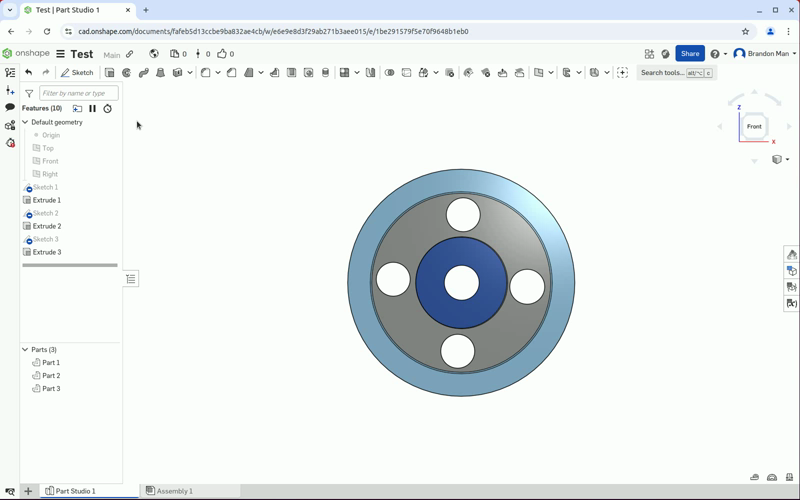
mouse_move(73, 189)
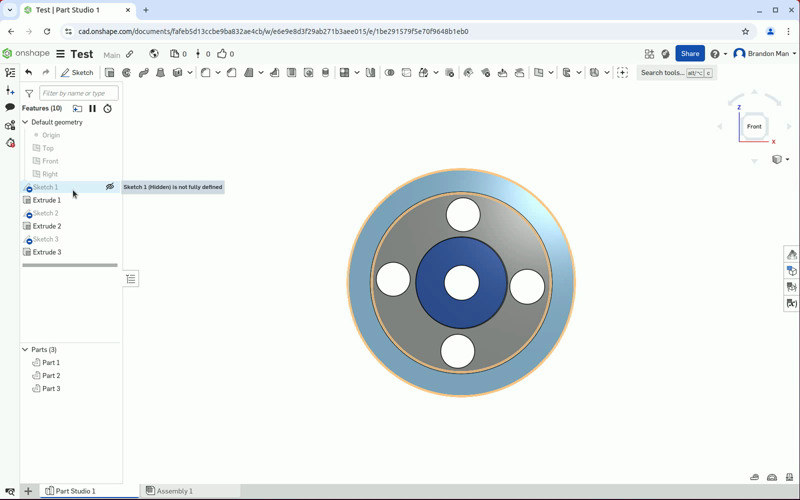
click(73, 189)
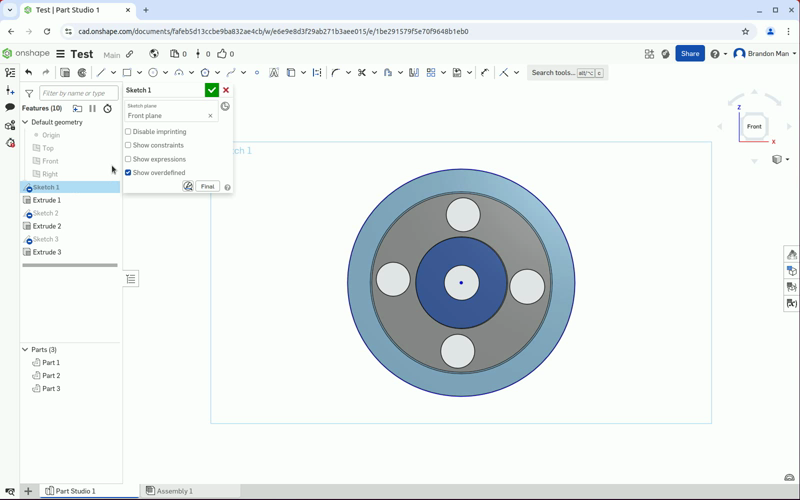
mouse_move(229, 92)
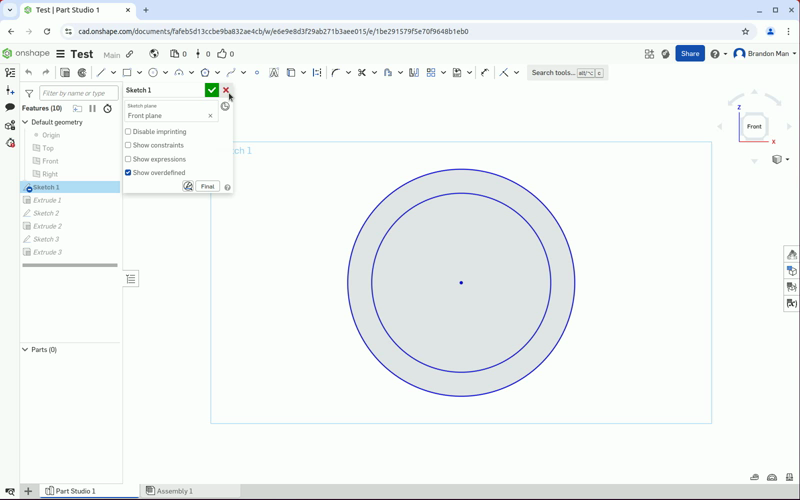
click(229, 92)
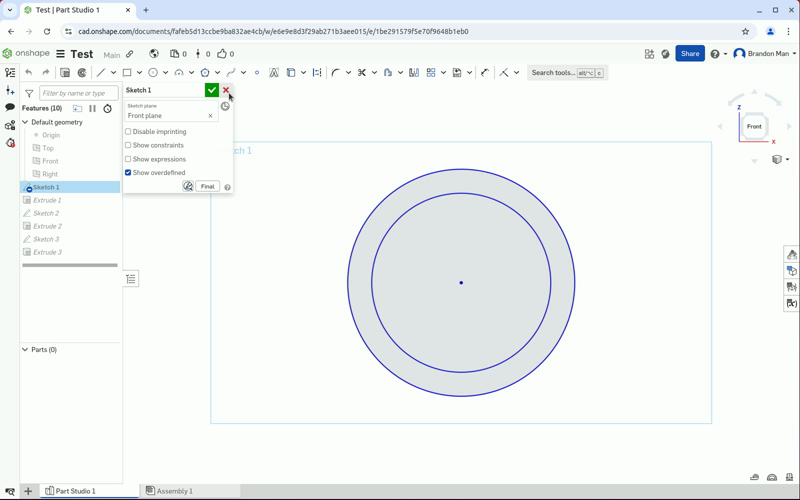
key(shift+s)
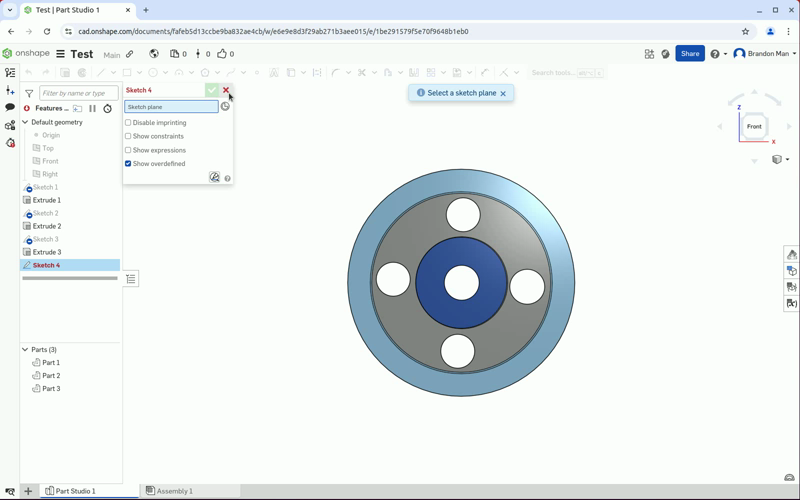
mouse_move(73, 163)
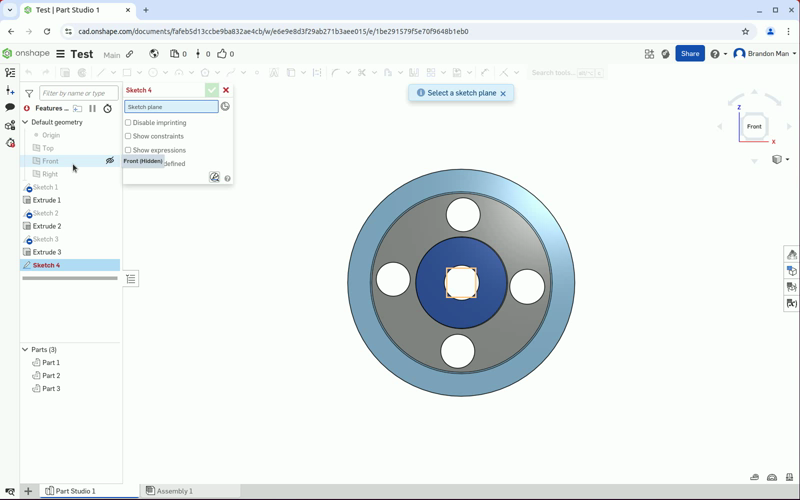
click(73, 163)
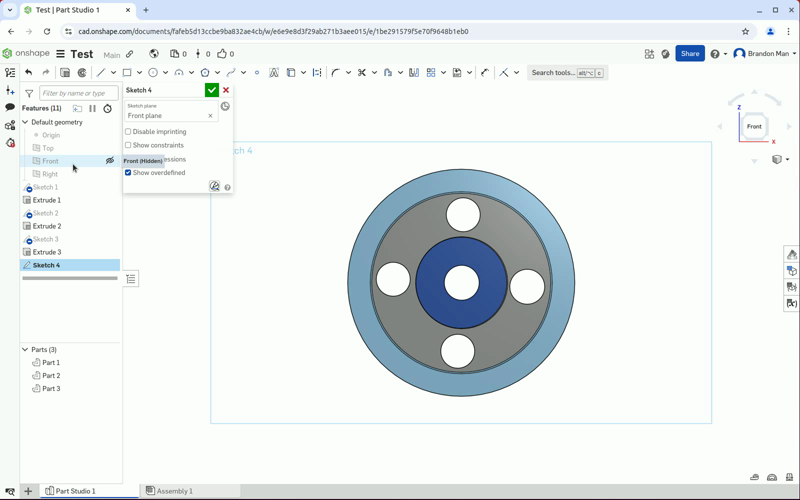
mouse_move(73, 352)
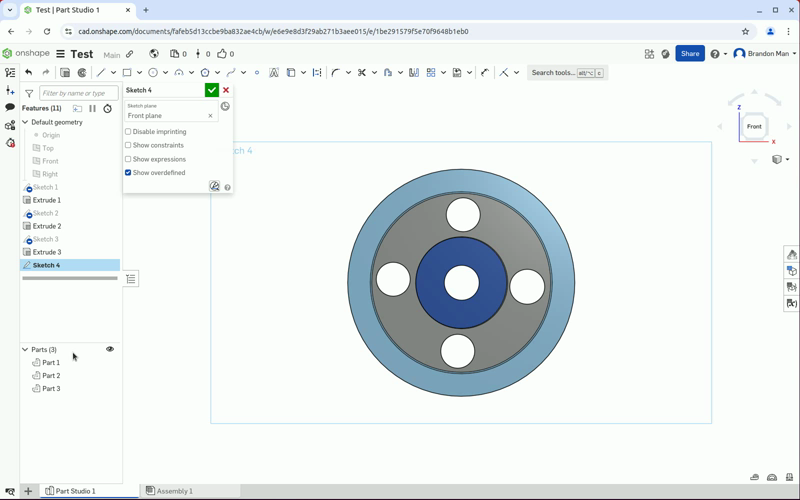
key(y)
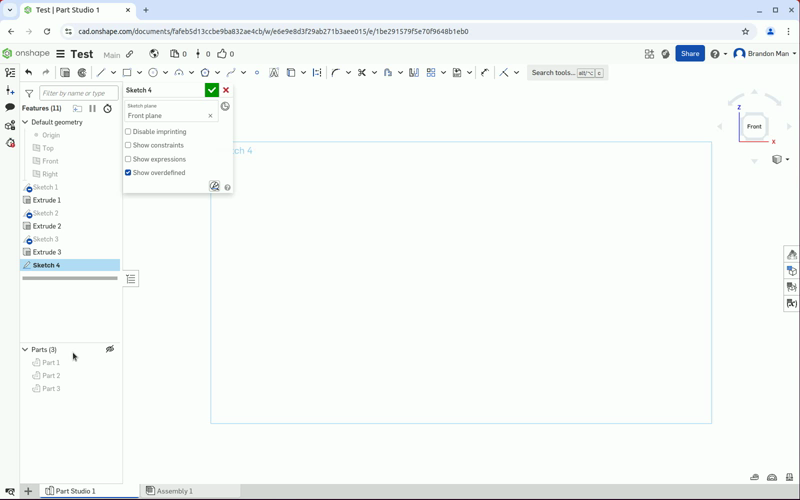
key(c)
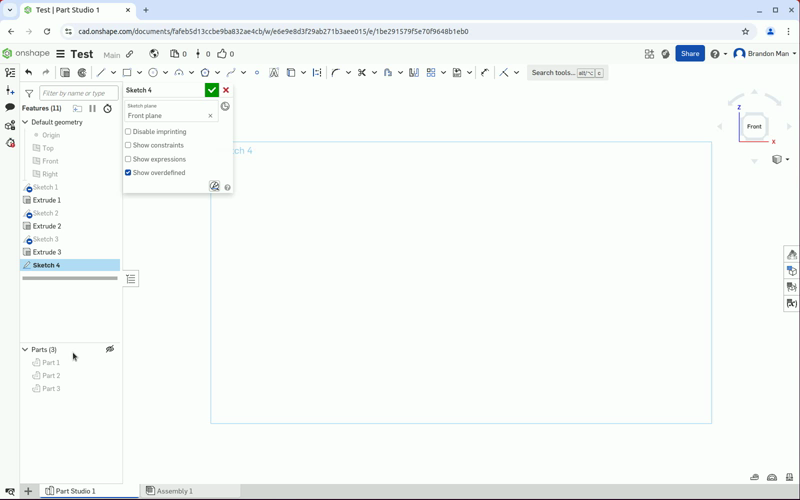
key_down(shift)
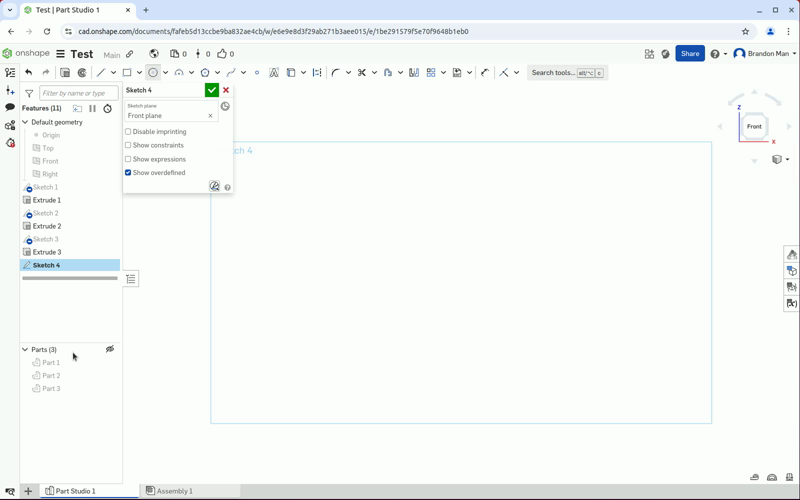
mouse_move(461, 282)
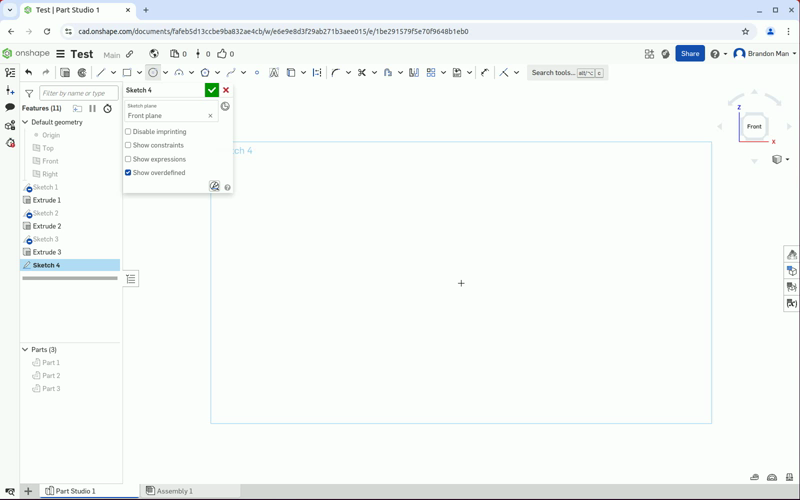
click(461, 282)
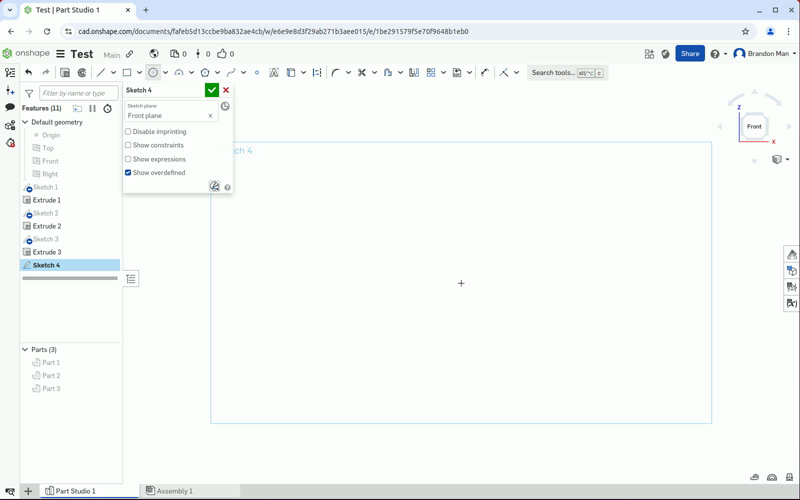
key_up(shift)
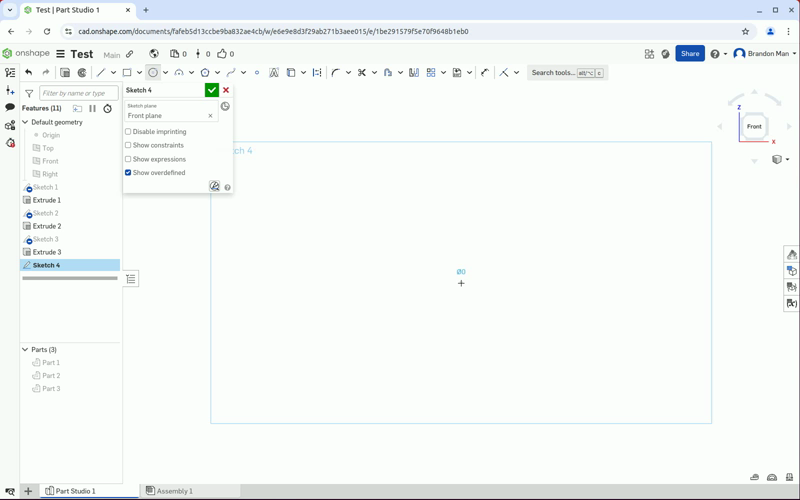
mouse_move(552, 282)
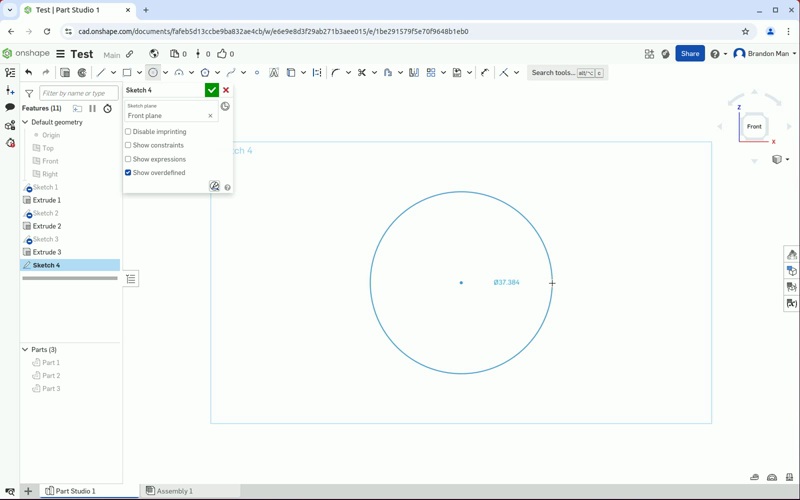
click(552, 282)
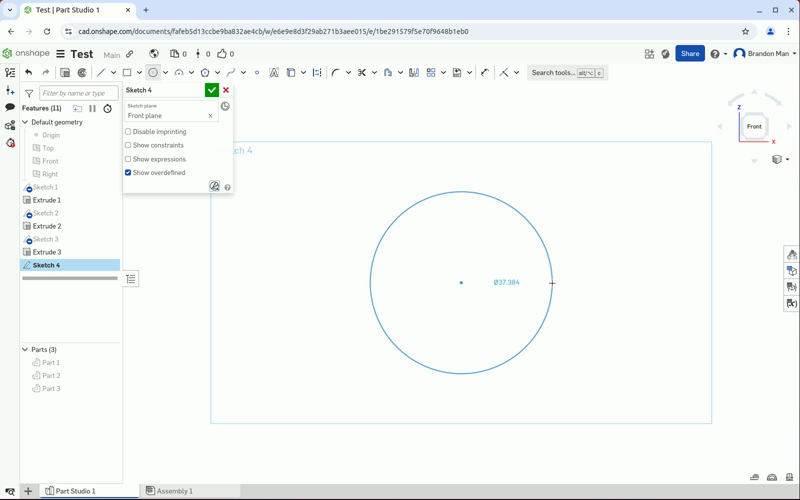
key(esc)
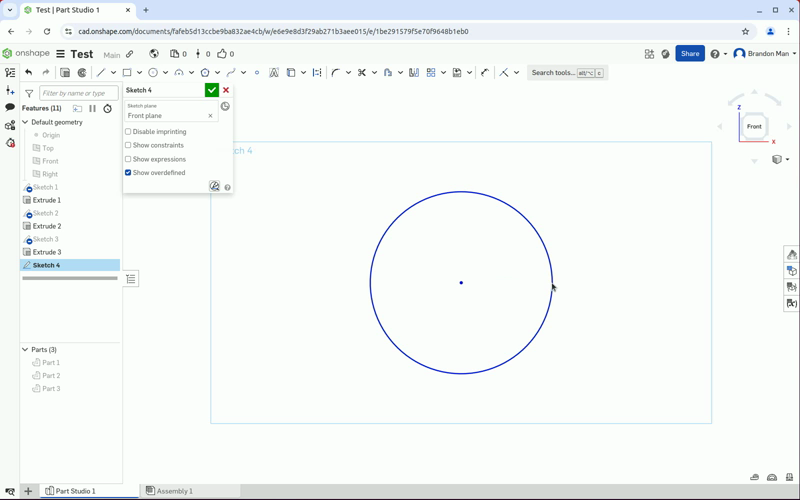
key(c)
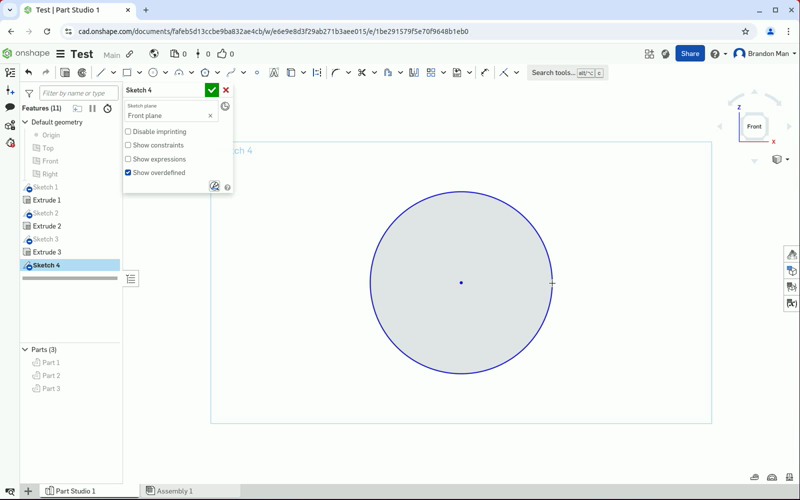
key_down(shift)
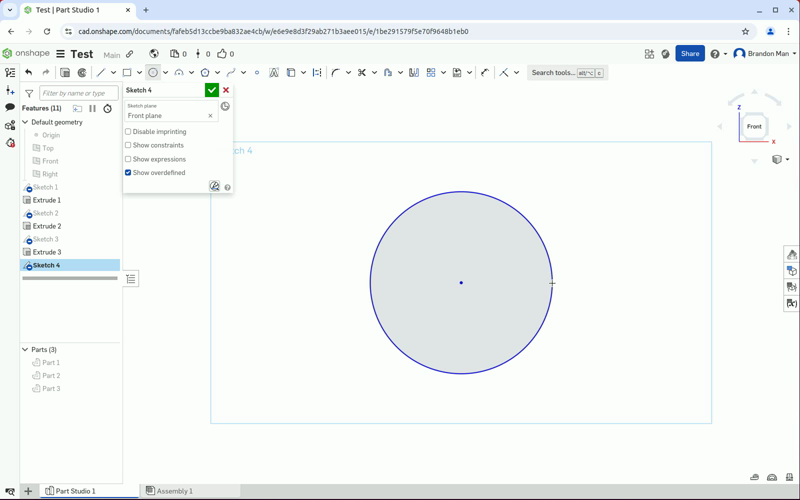
mouse_move(393, 279)
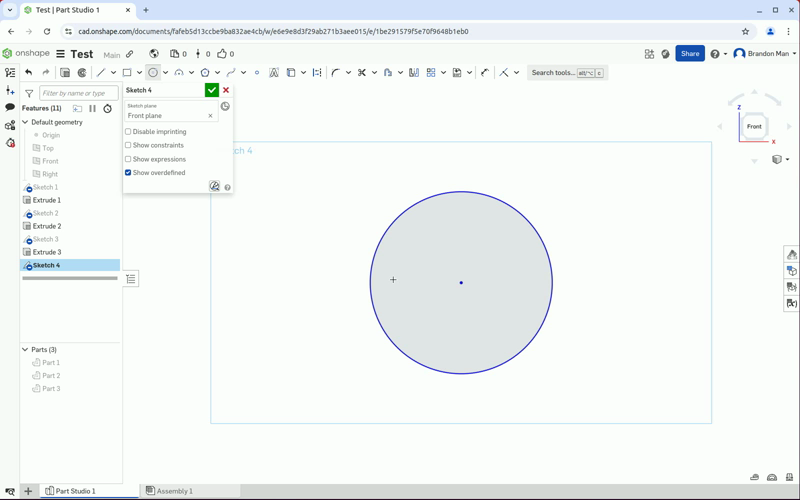
click(393, 279)
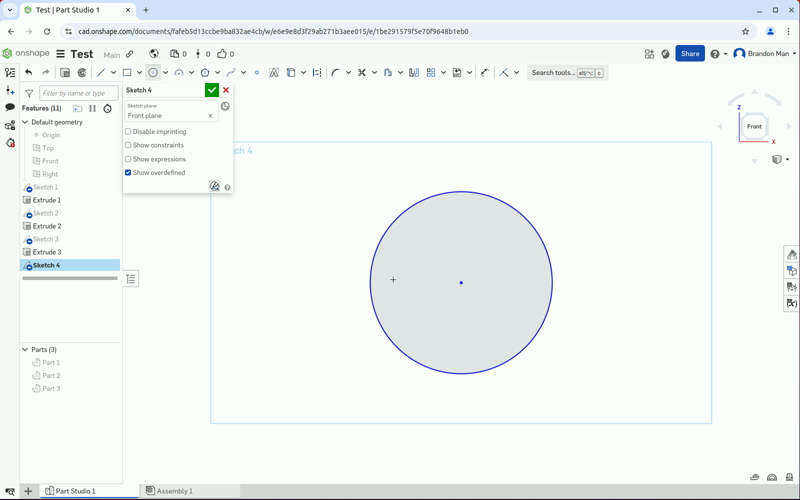
key_up(shift)
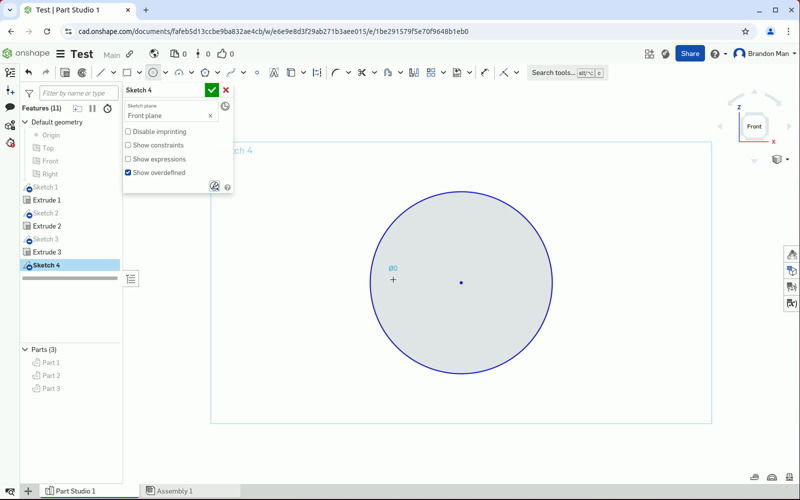
mouse_move(410, 279)
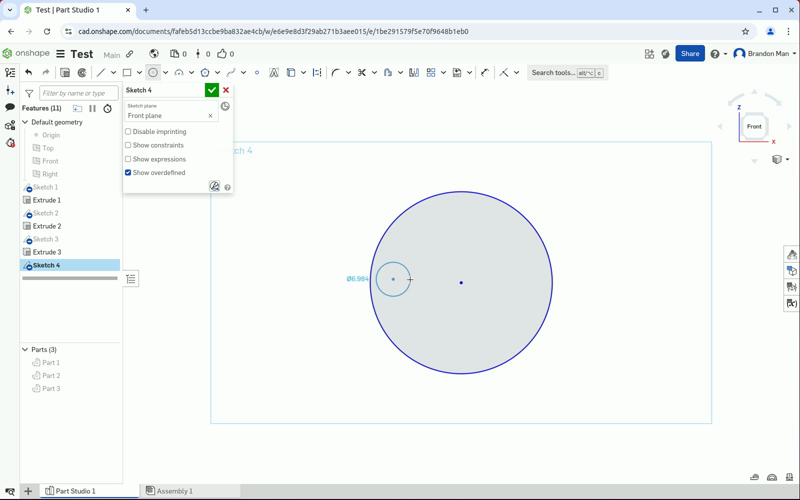
click(410, 279)
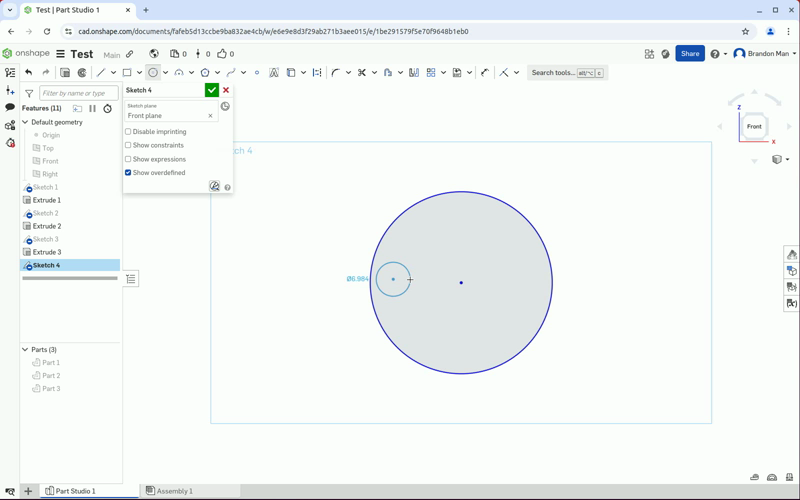
key(esc)
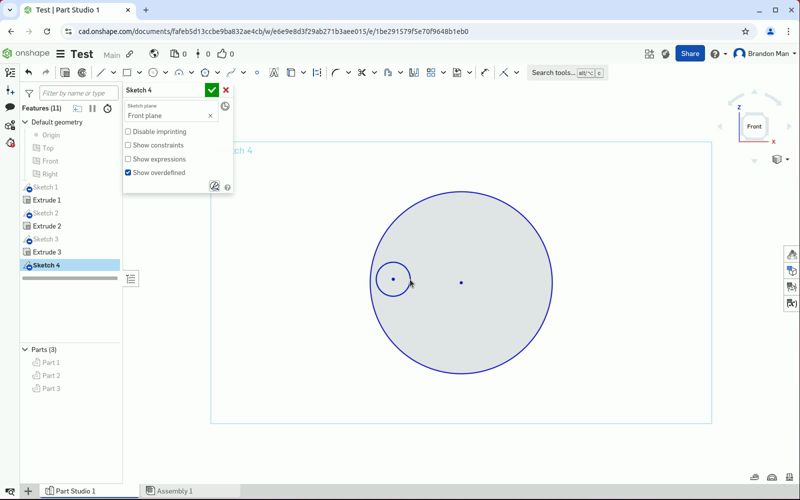
key(c)
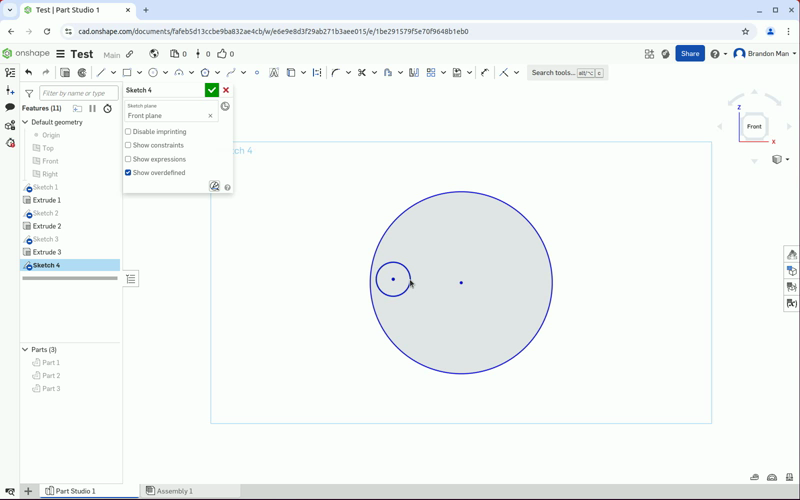
key_down(shift)
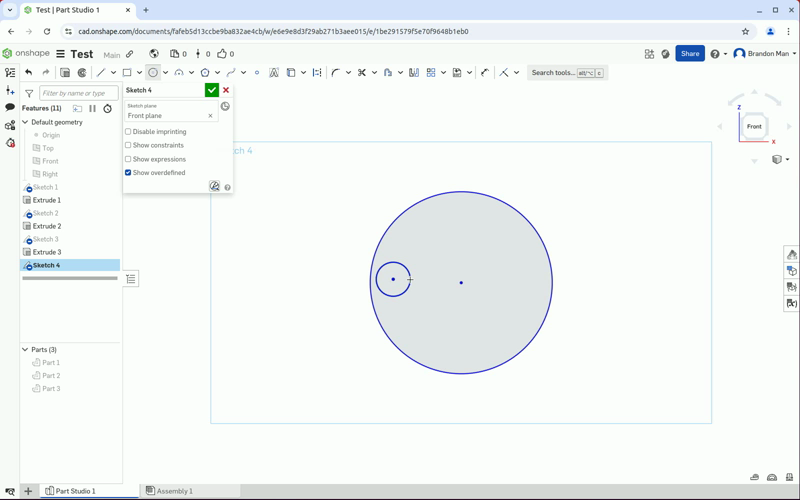
mouse_move(461, 282)
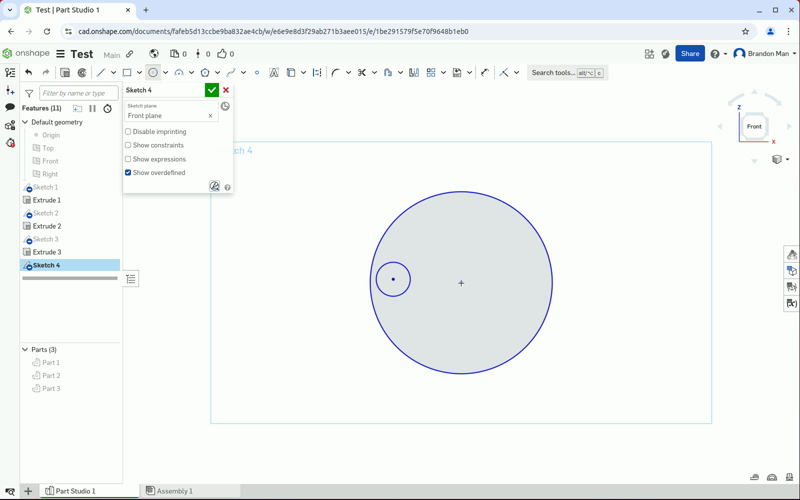
click(461, 282)
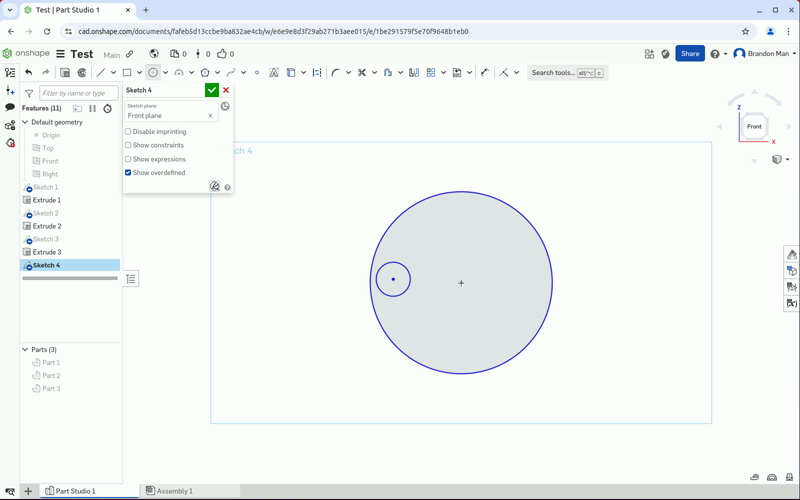
key_up(shift)
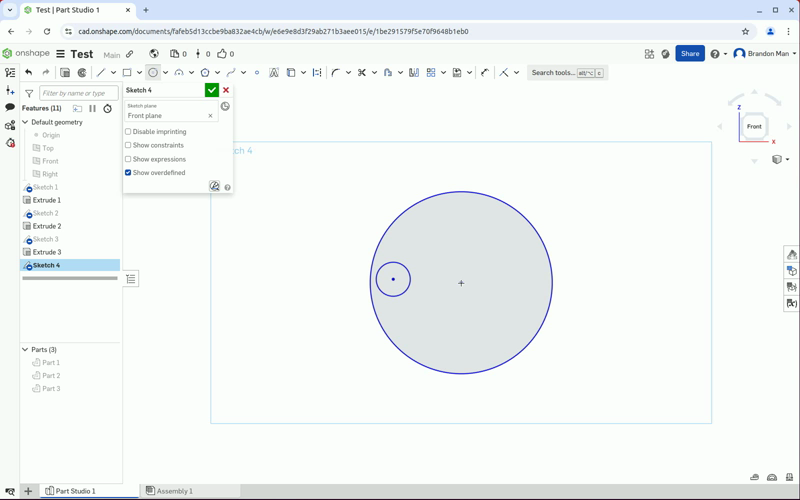
mouse_move(506, 282)
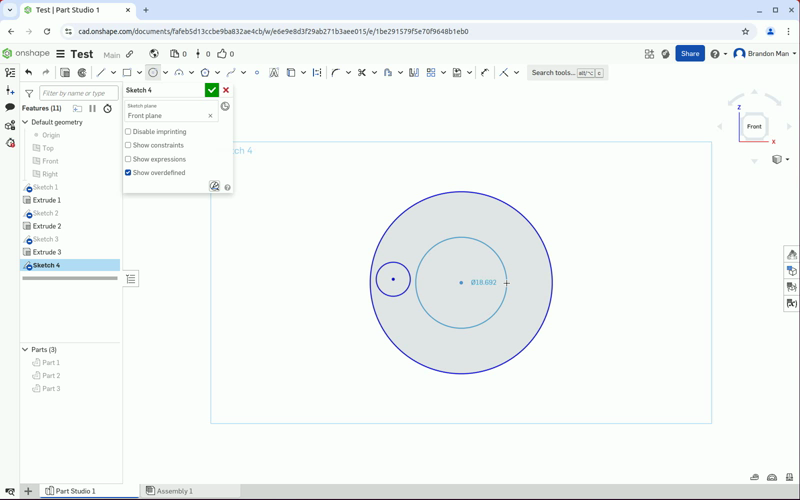
click(506, 282)
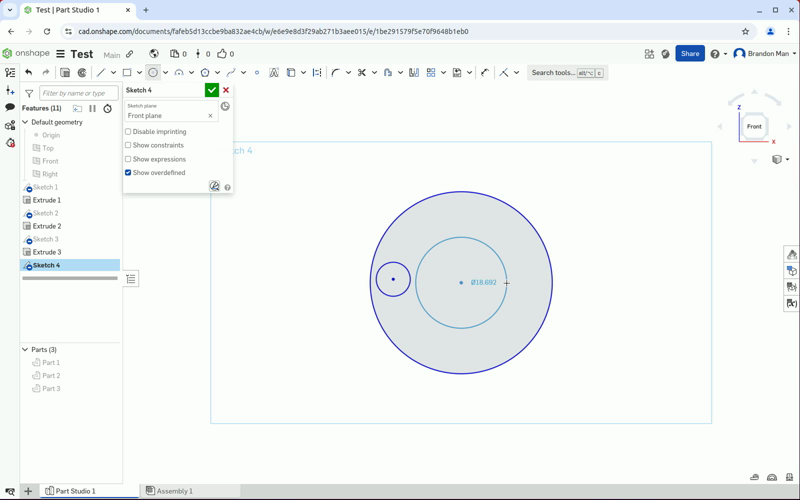
key(esc)
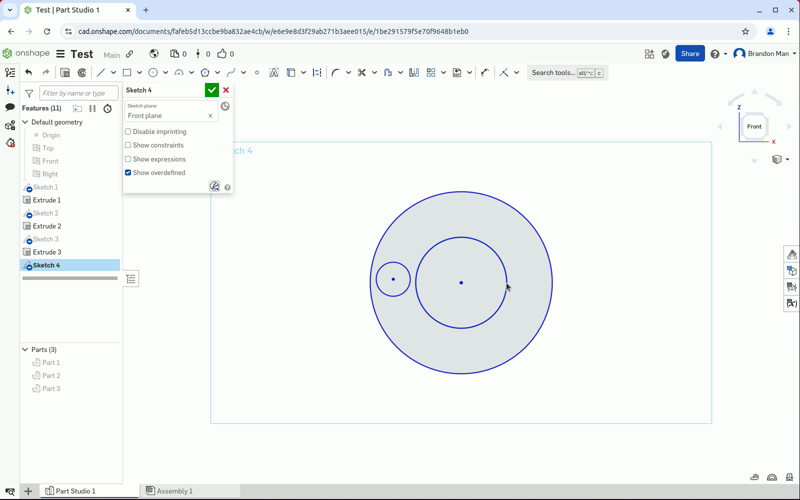
key(c)
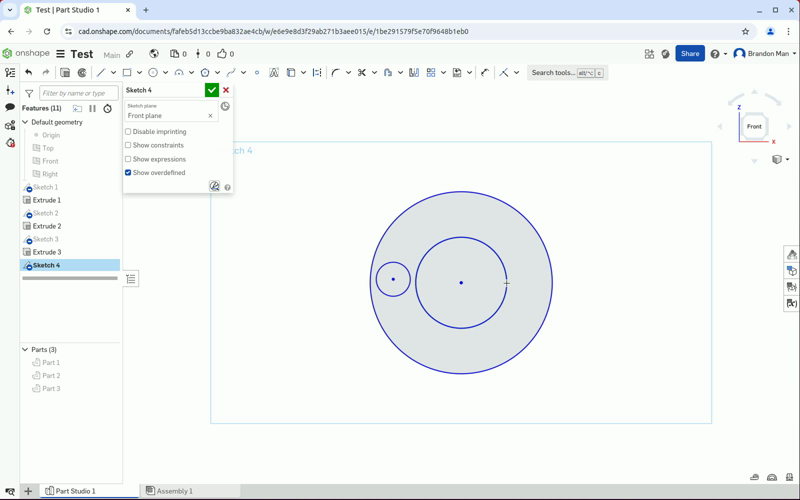
key_down(shift)
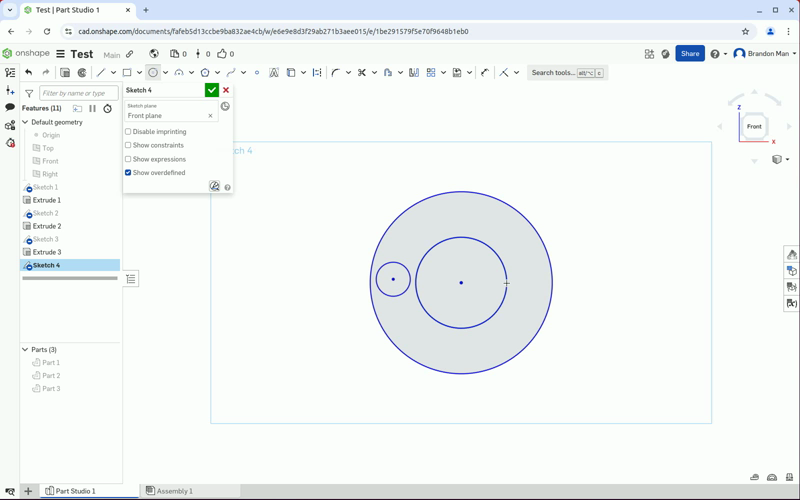
mouse_move(457, 351)
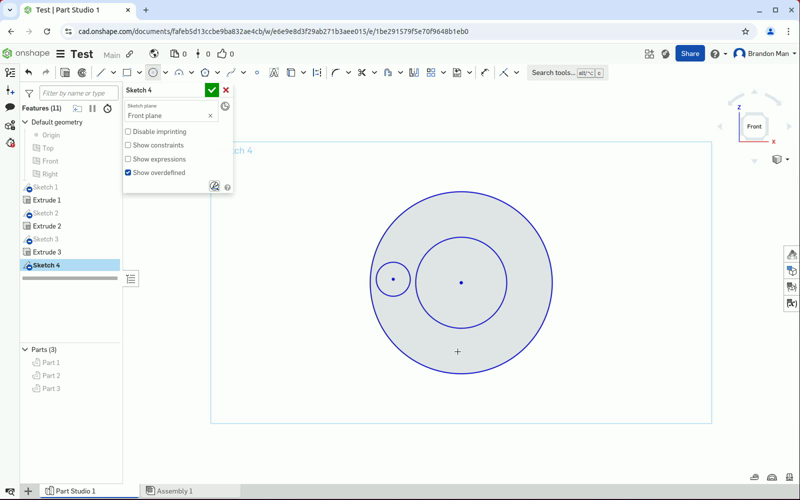
click(457, 351)
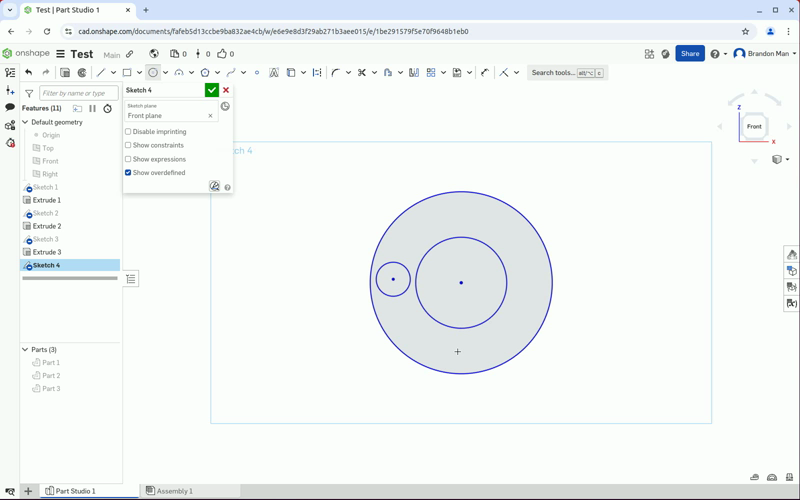
key_up(shift)
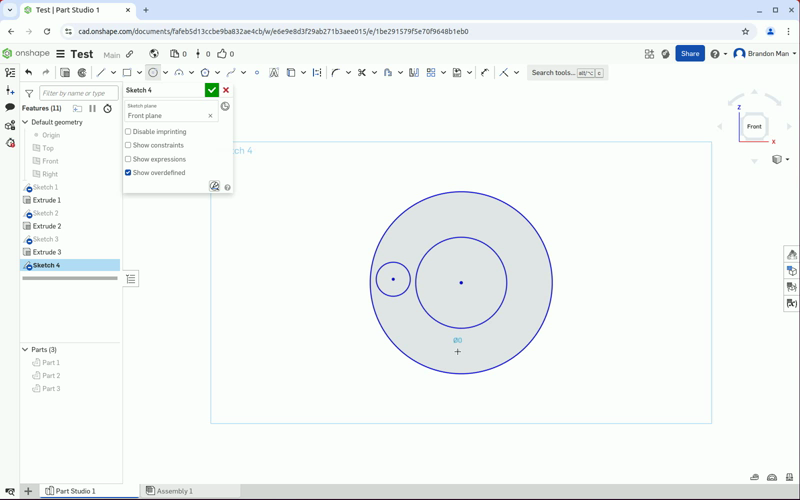
mouse_move(474, 351)
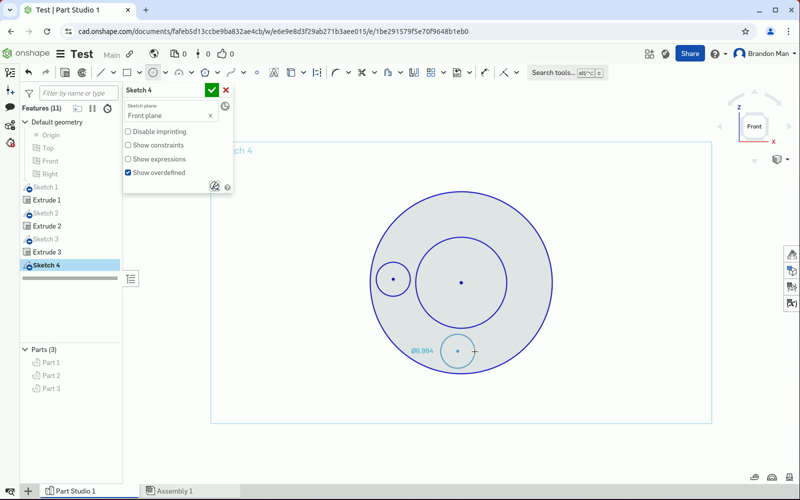
click(474, 351)
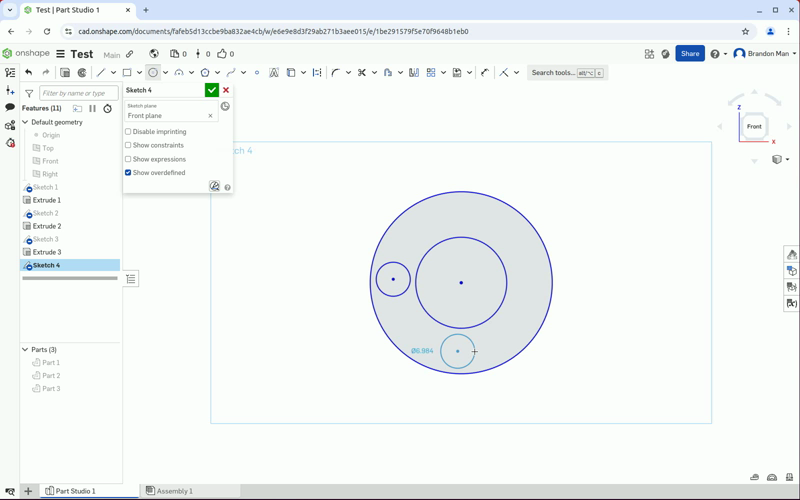
key(esc)
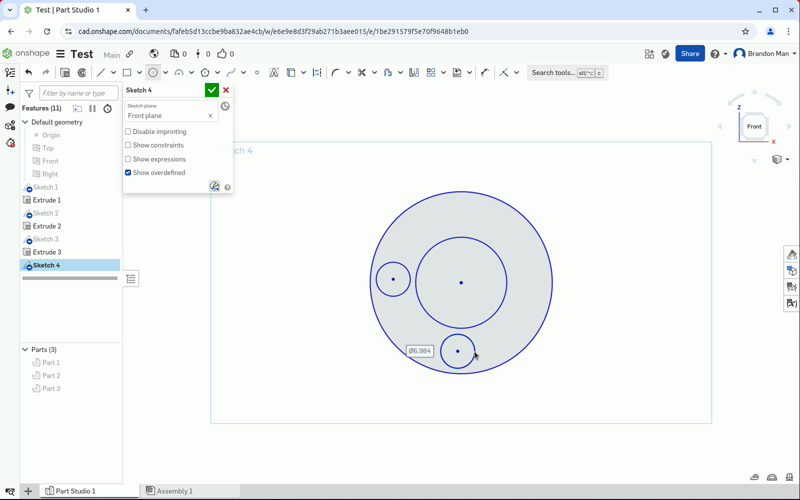
key(c)
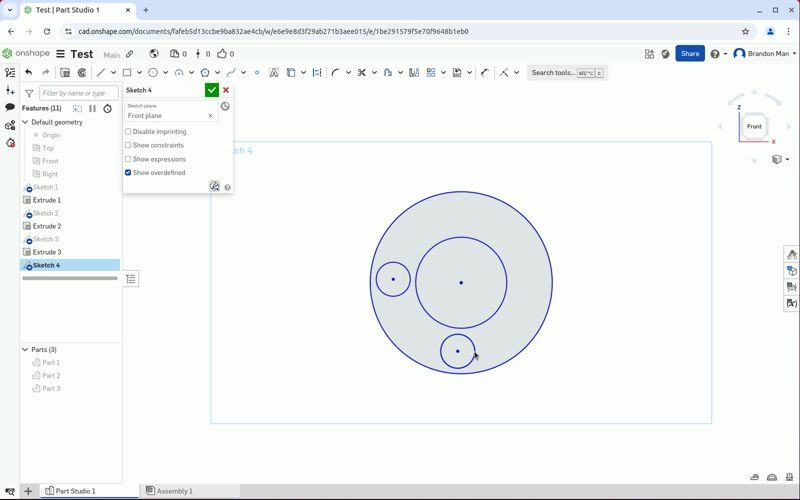
key_down(shift)
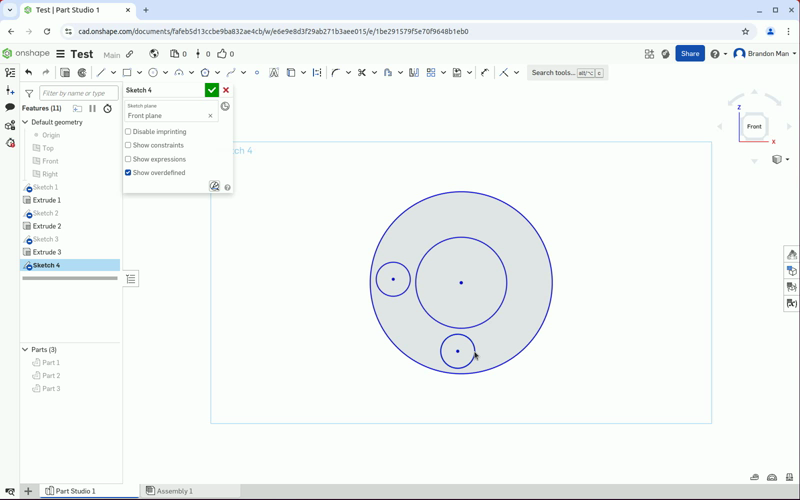
mouse_move(463, 214)
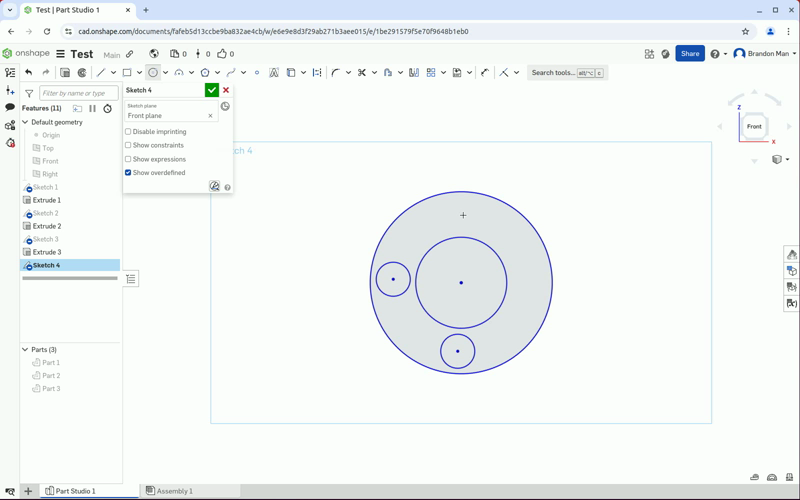
click(463, 214)
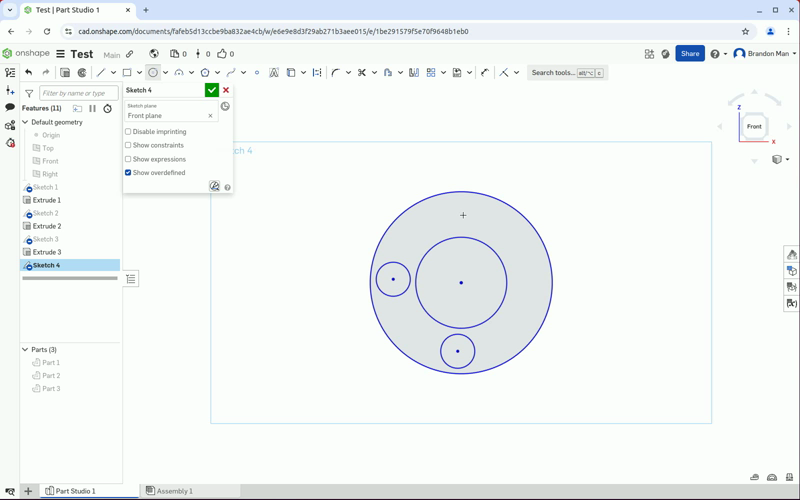
key_up(shift)
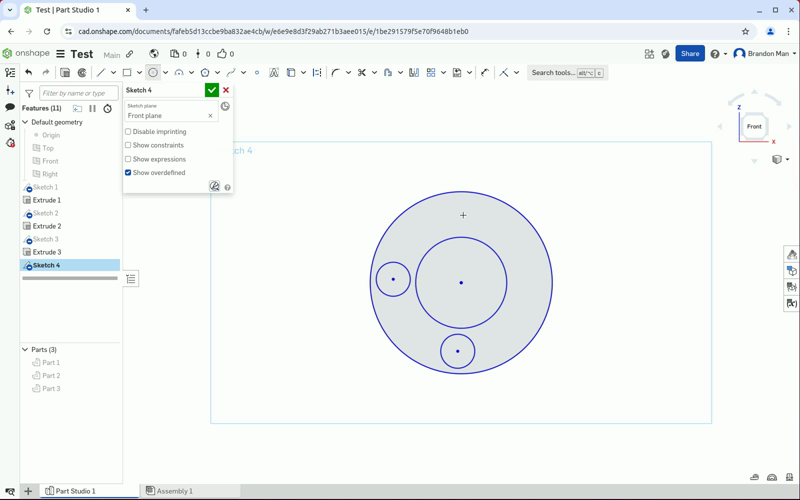
mouse_move(480, 214)
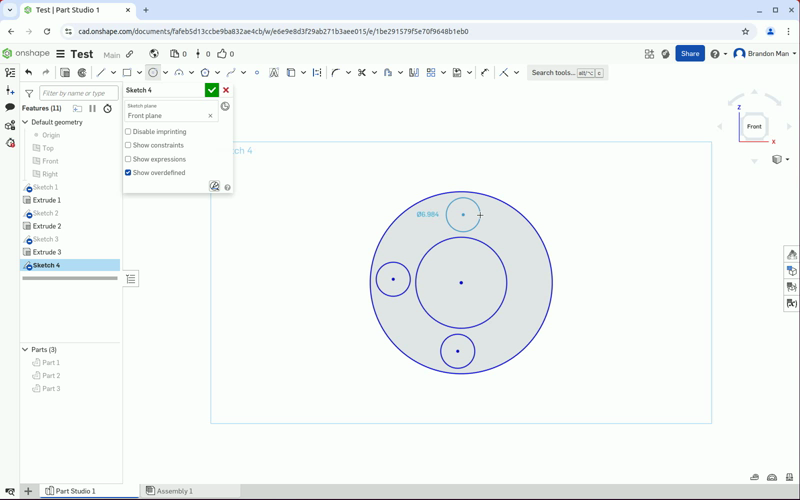
click(480, 214)
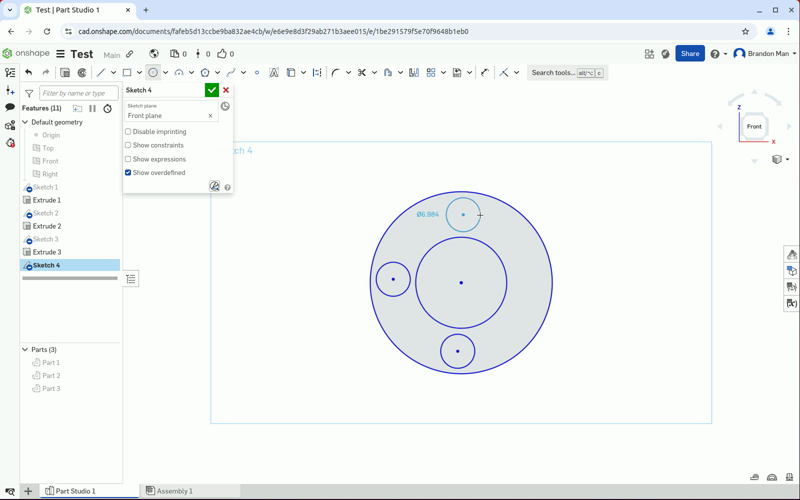
key(esc)
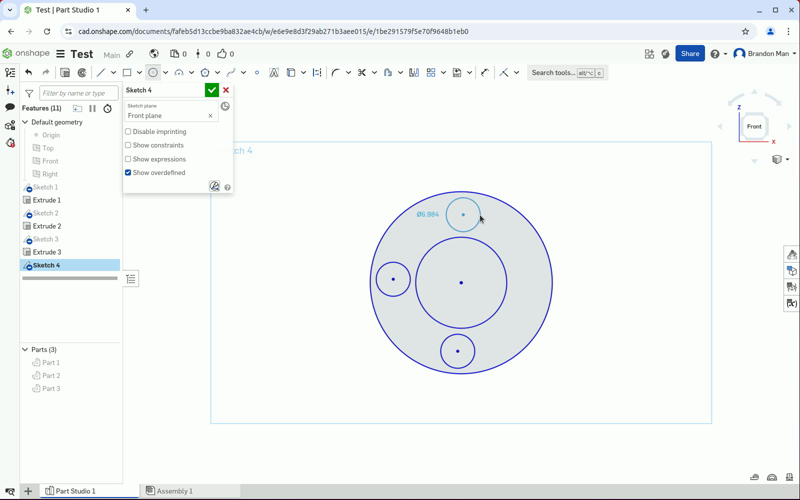
key(c)
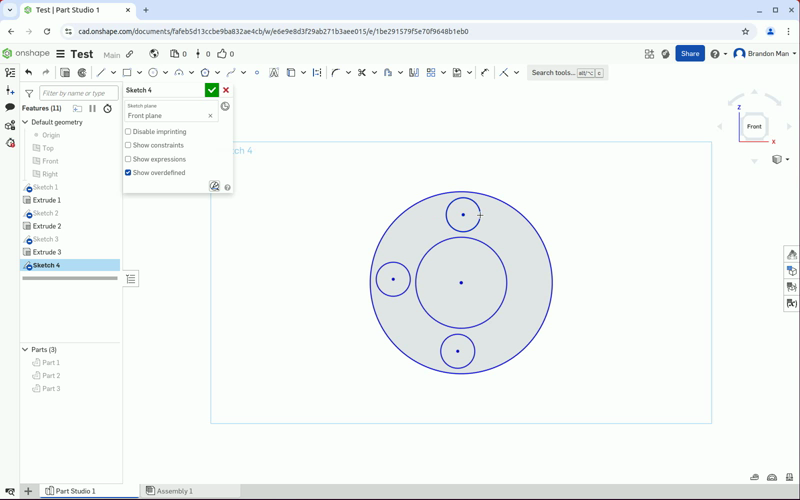
key_down(shift)
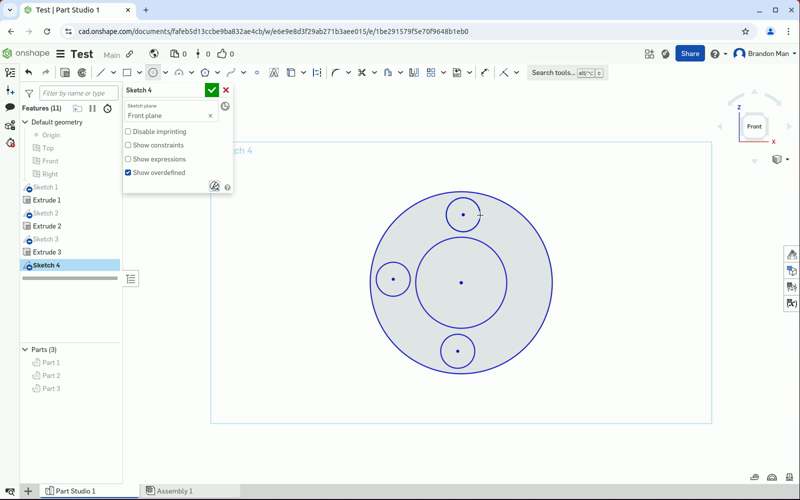
mouse_move(527, 286)
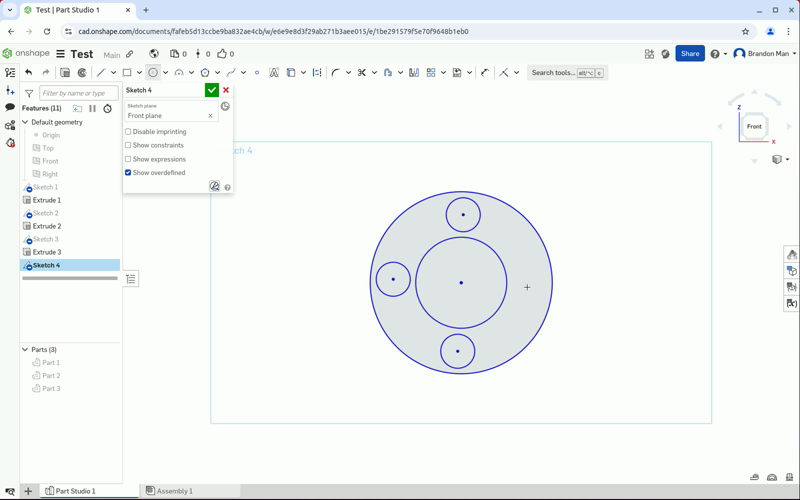
click(527, 286)
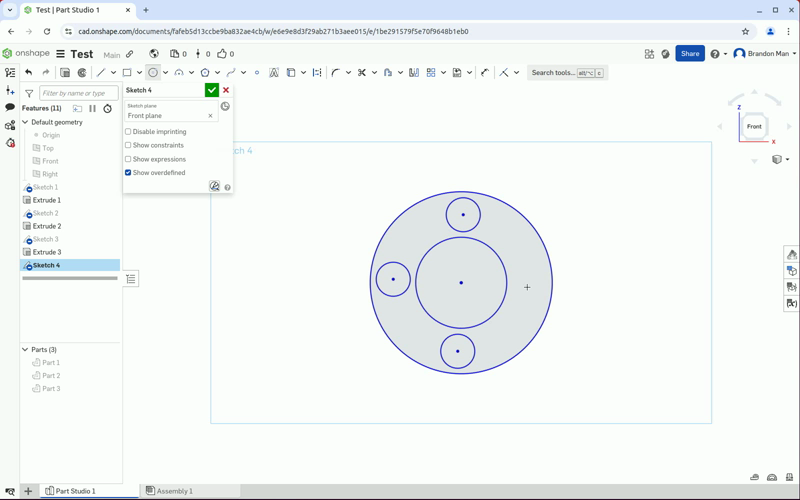
key_up(shift)
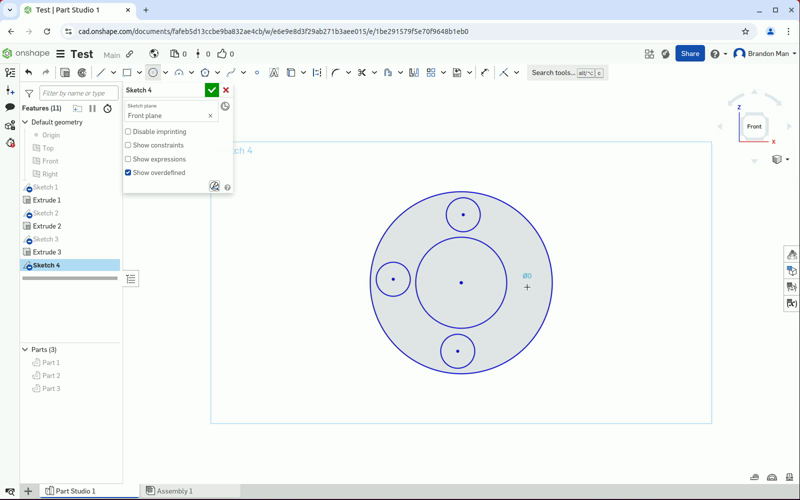
mouse_move(544, 286)
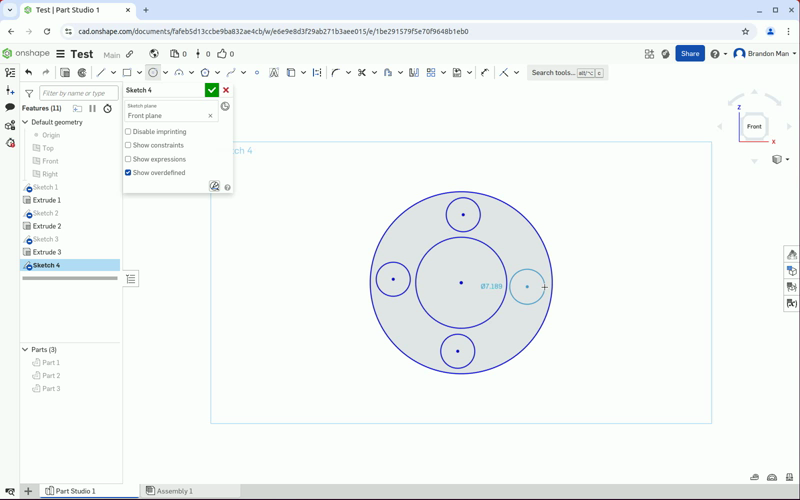
click(544, 286)
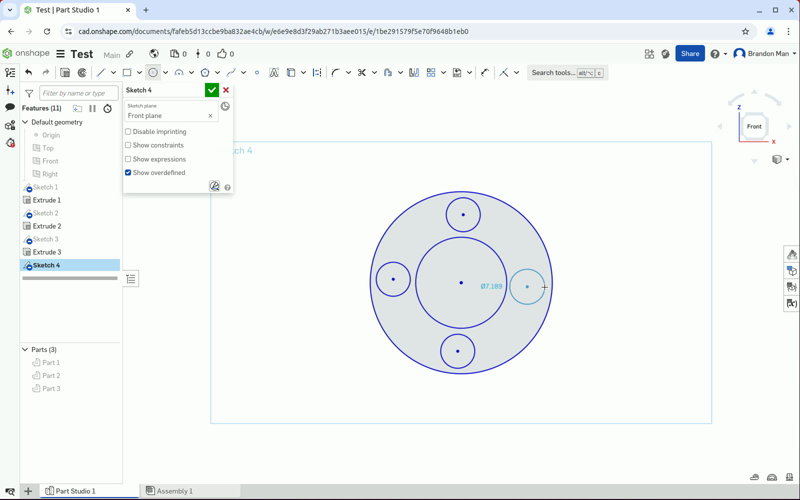
key(esc)
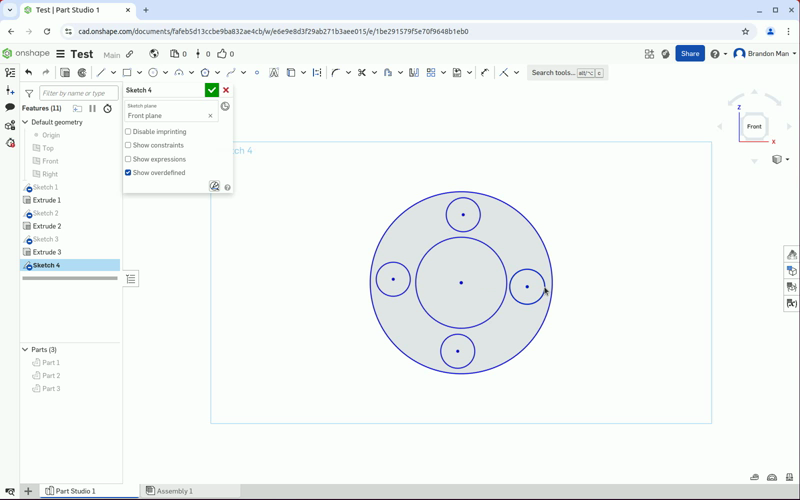
mouse_move(405, 239)
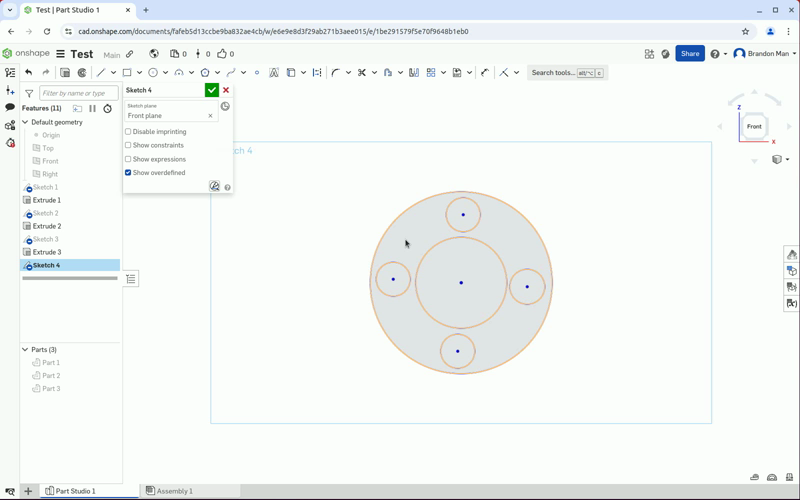
click(405, 239)
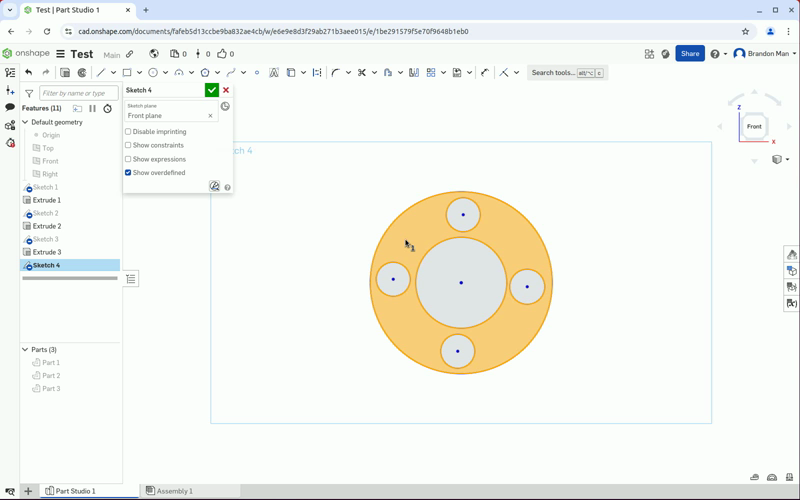
mouse_move(73, 352)
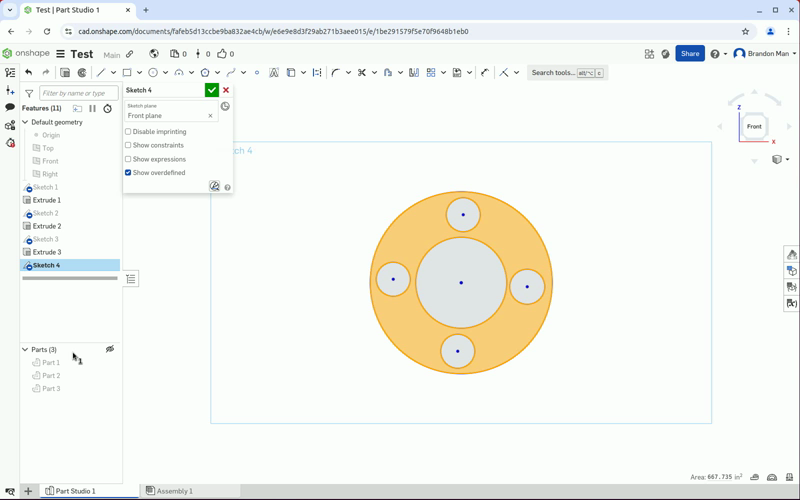
key(shift+y)
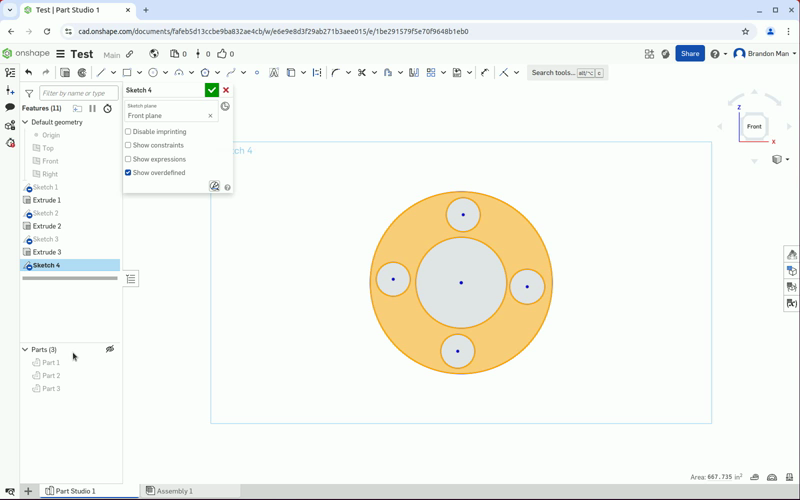
key(shift+e)
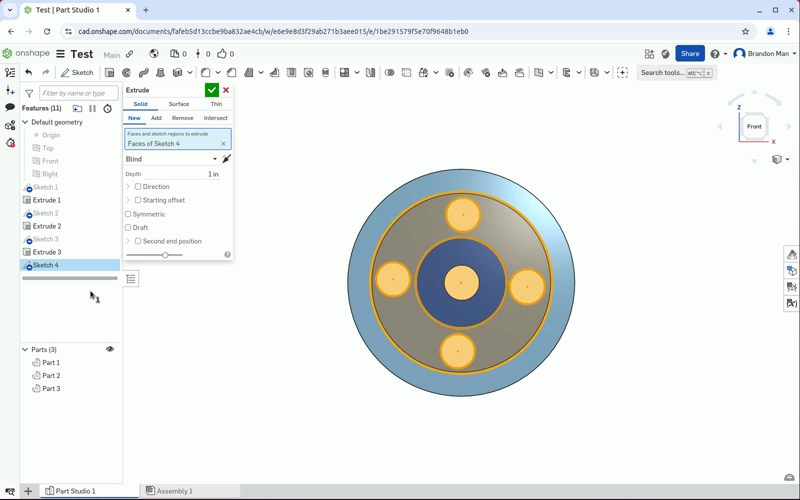
mouse_move(143, 106)
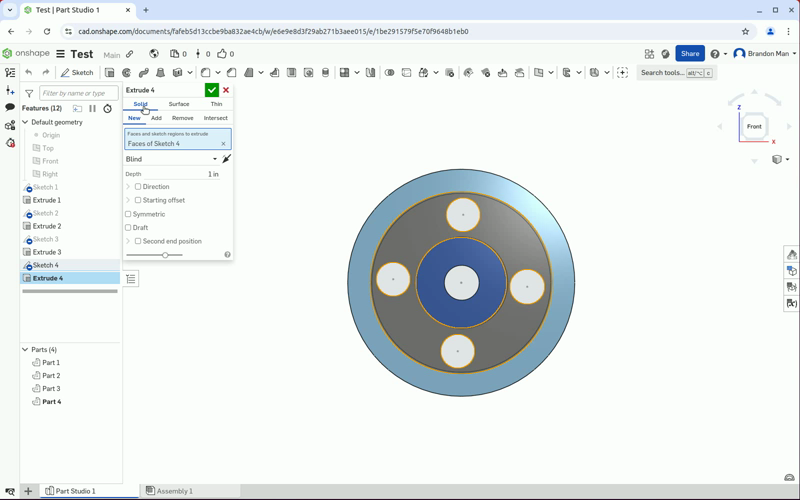
click(143, 106)
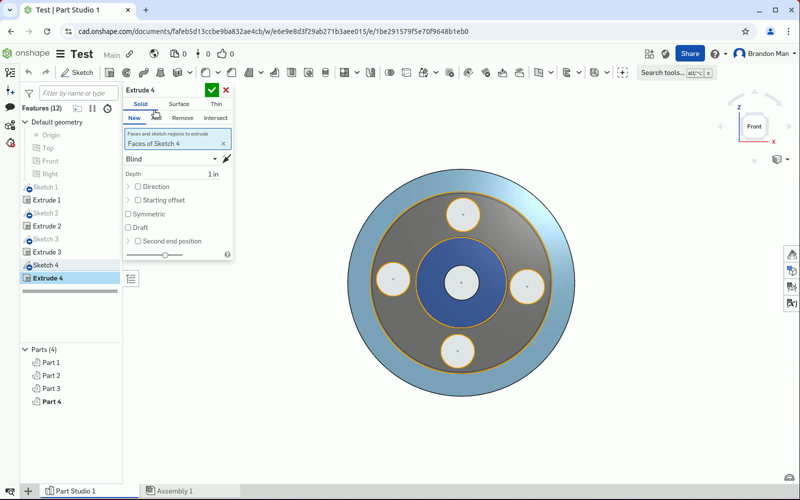
mouse_move(186, 120)
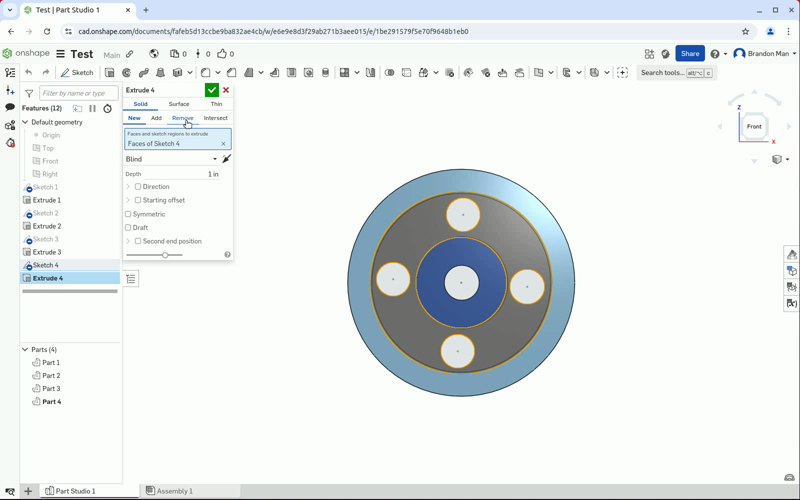
click(186, 120)
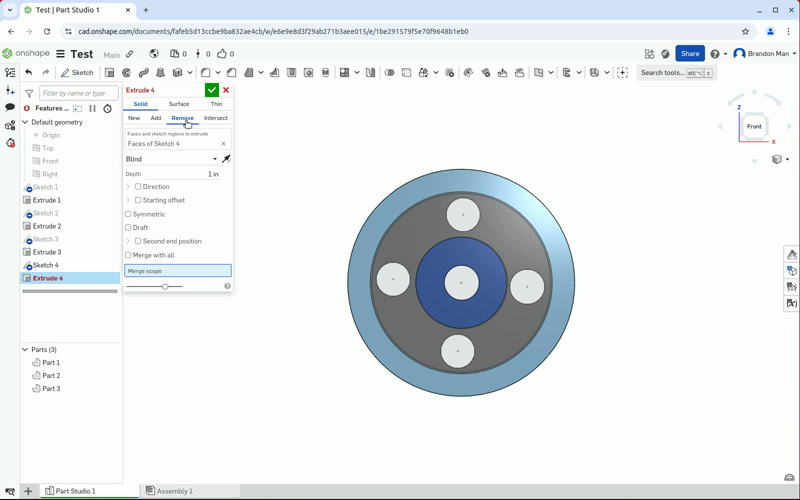
key(tab, 4)
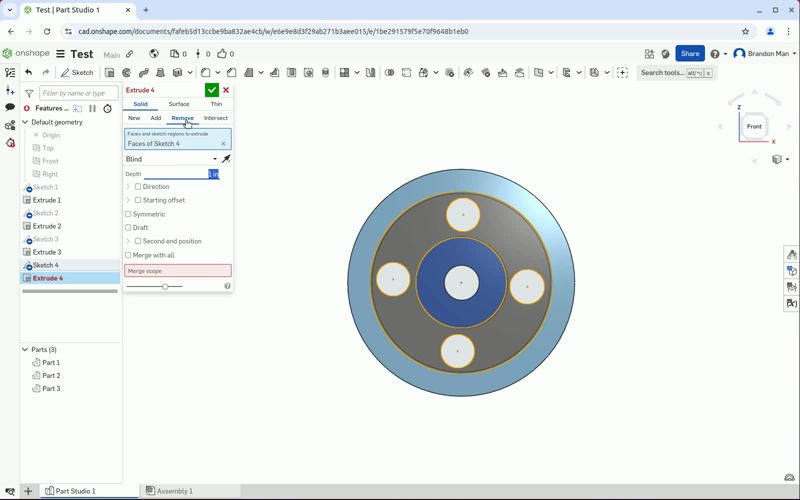
text(-4.574)
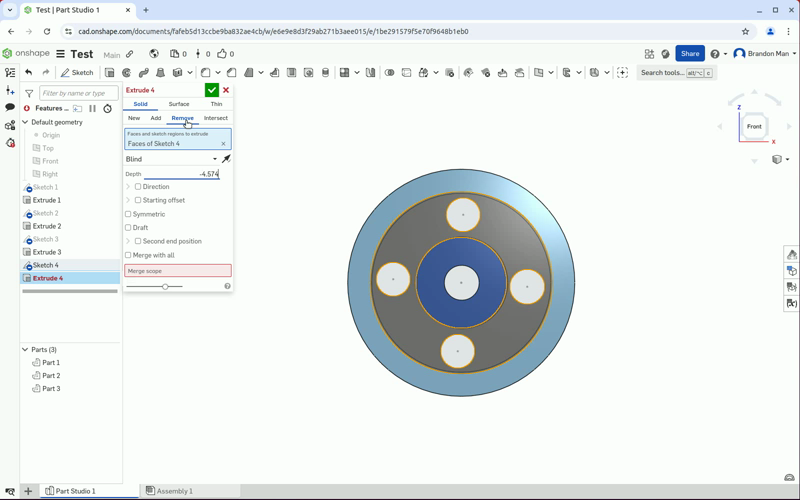
key(tab, 6)
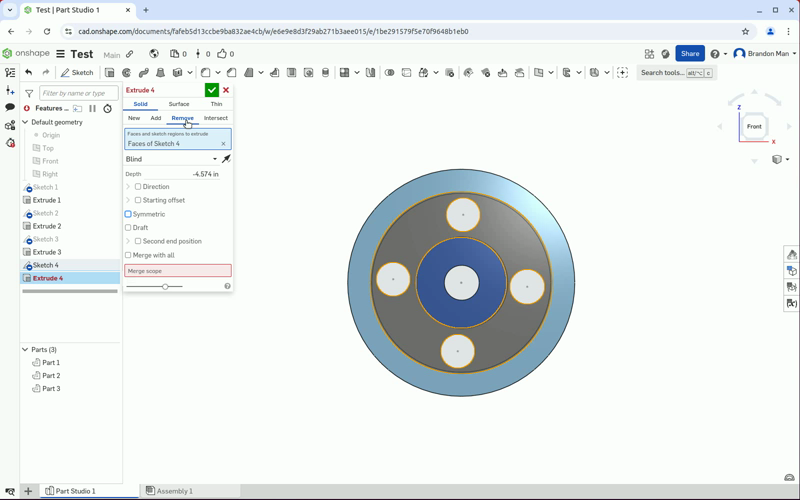
key(space)
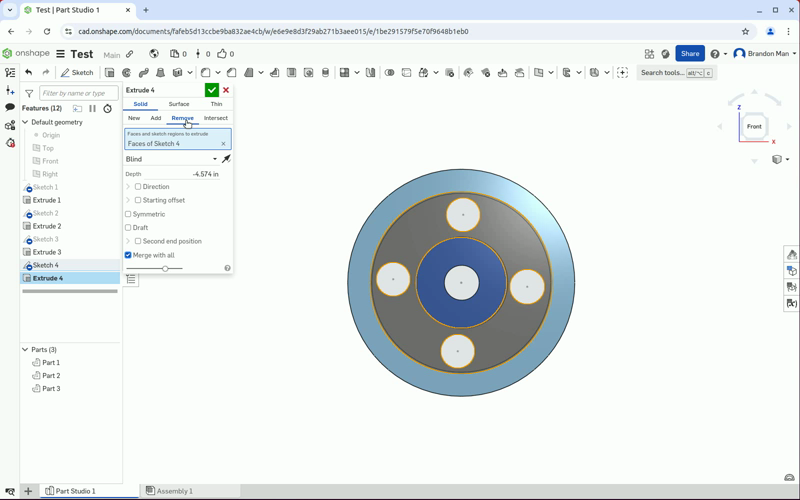
key(enter)
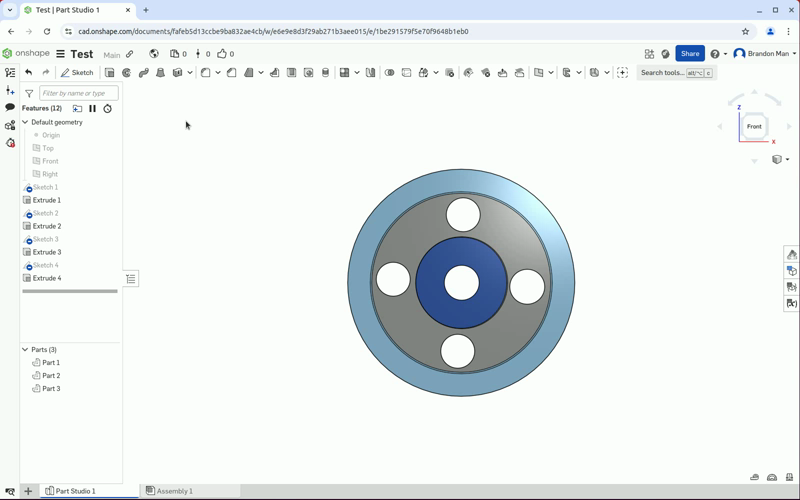
key(shift+h)
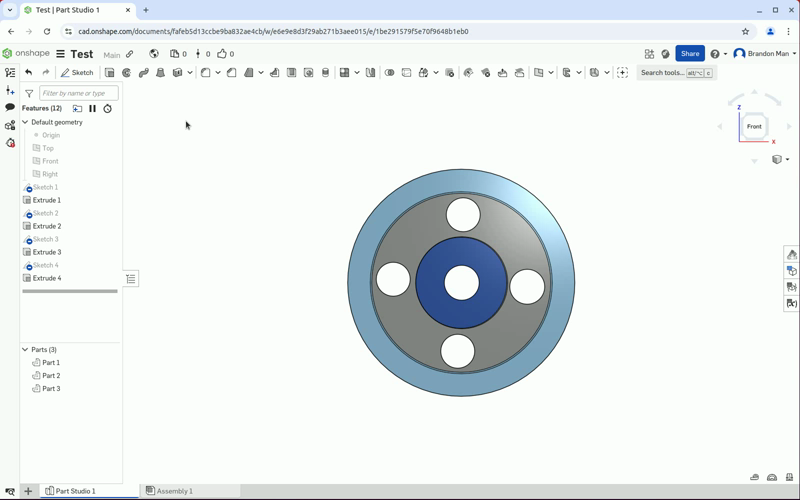
key(shift+h)
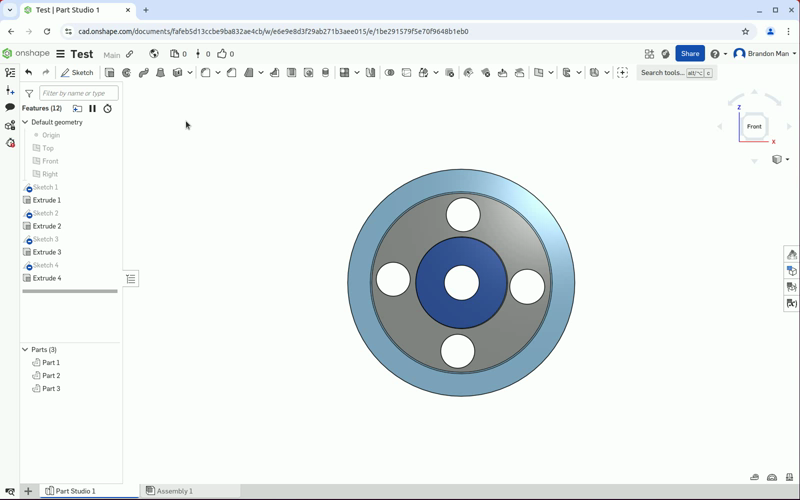
mouse_move(73, 189)
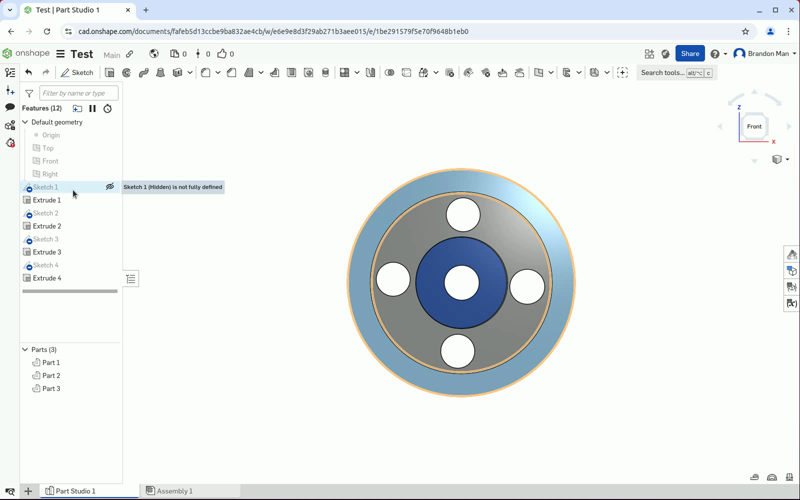
click(73, 189)
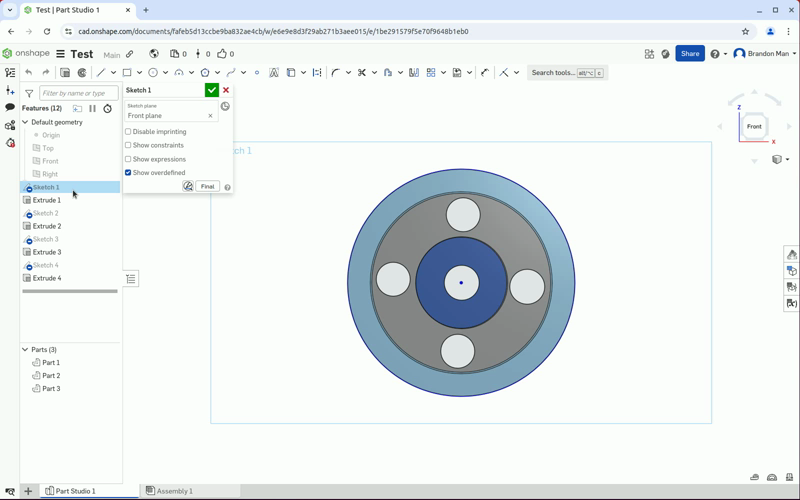
mouse_move(229, 92)
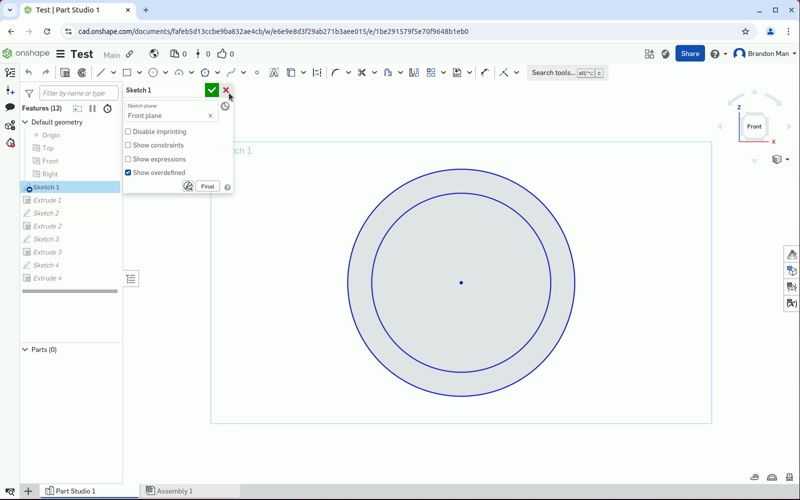
click(229, 92)
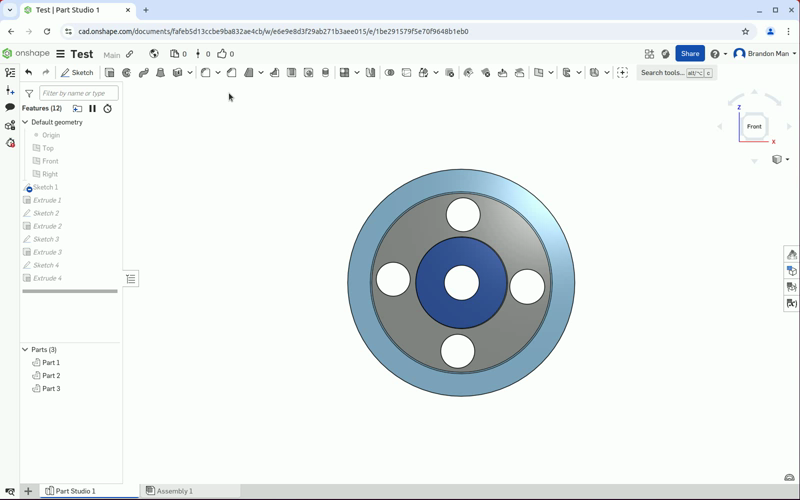
mouse_move(541, 75)
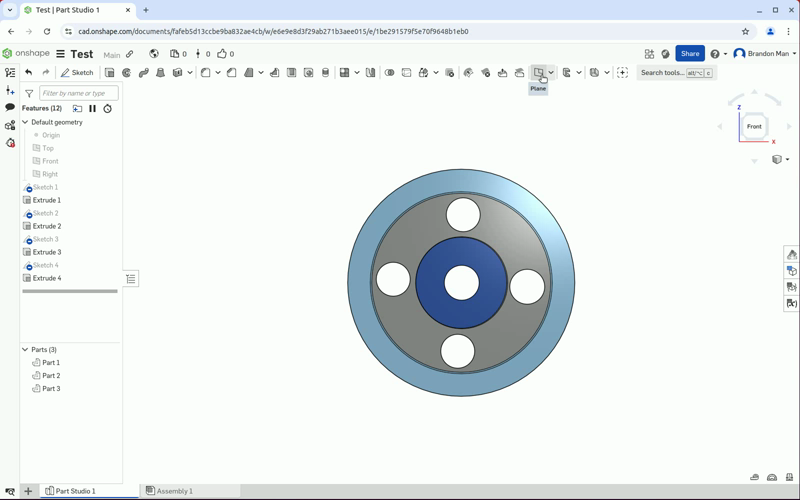
click(541, 75)
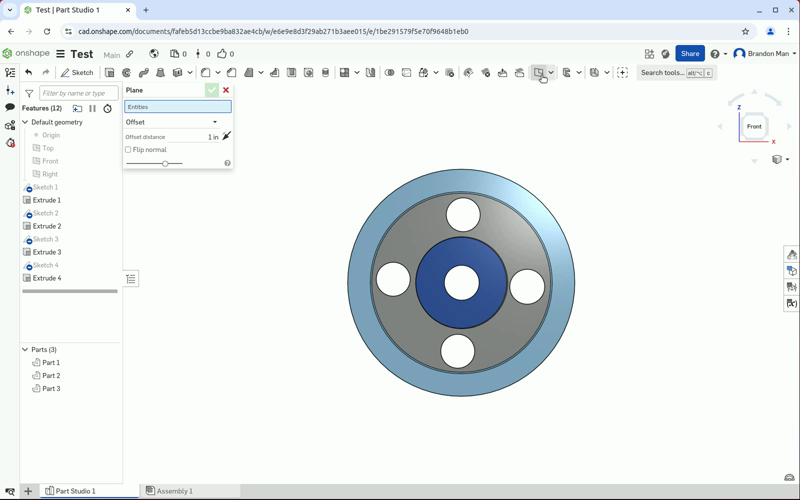
mouse_move(73, 163)
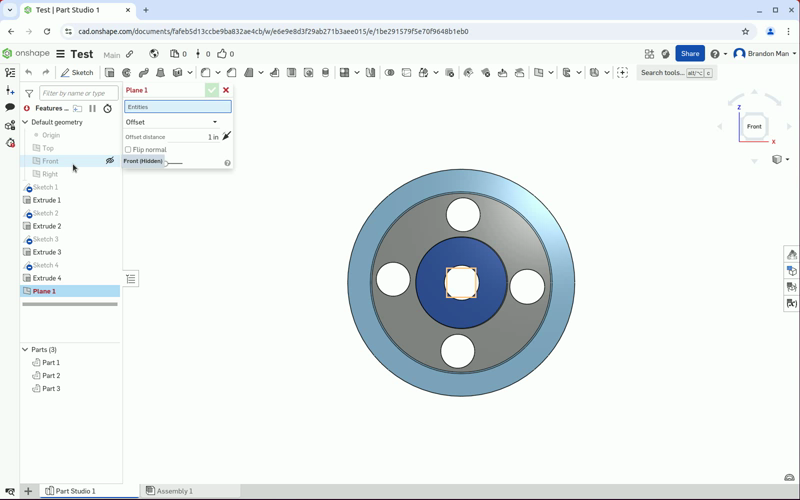
click(73, 163)
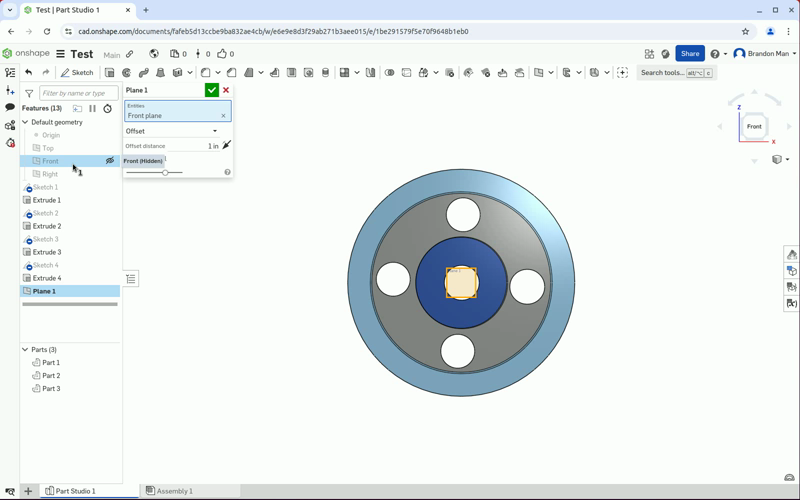
key(tab, 2)
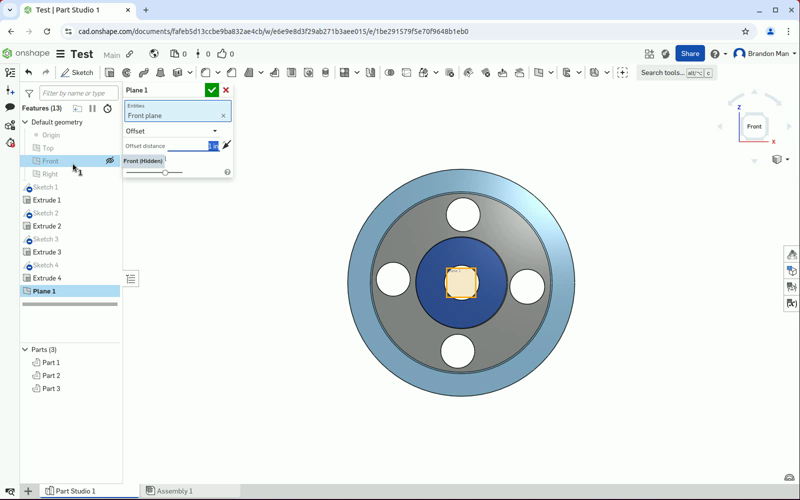
text(13.957)
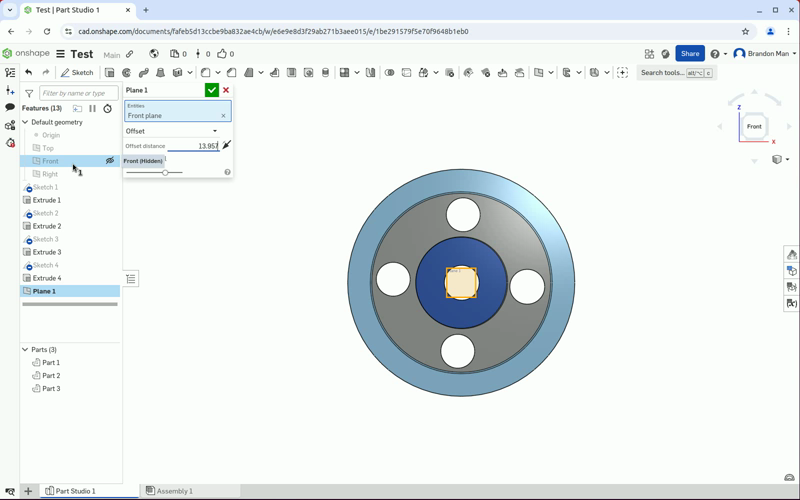
key(enter, 2)
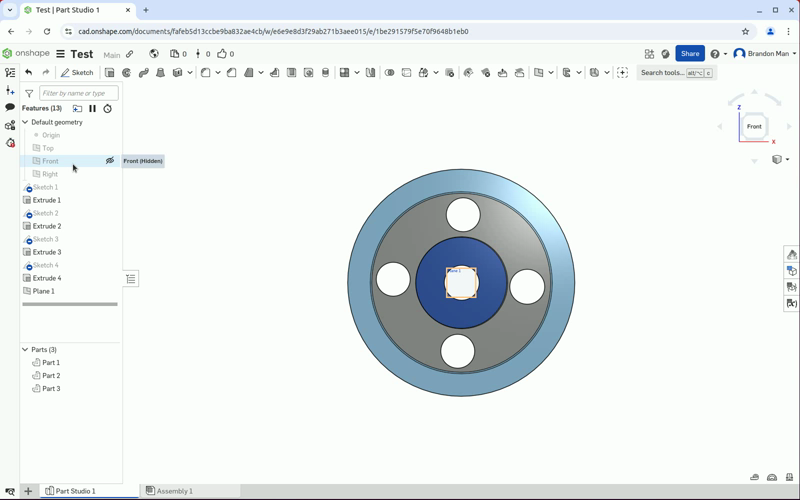
key(shift+s)
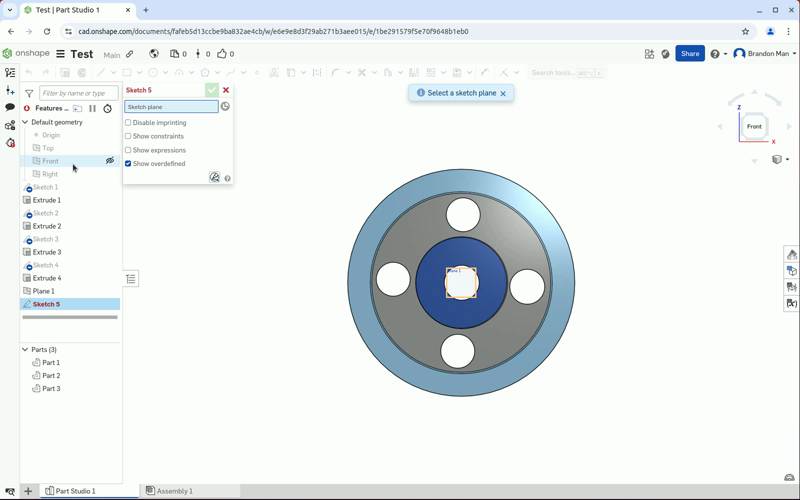
mouse_move(73, 293)
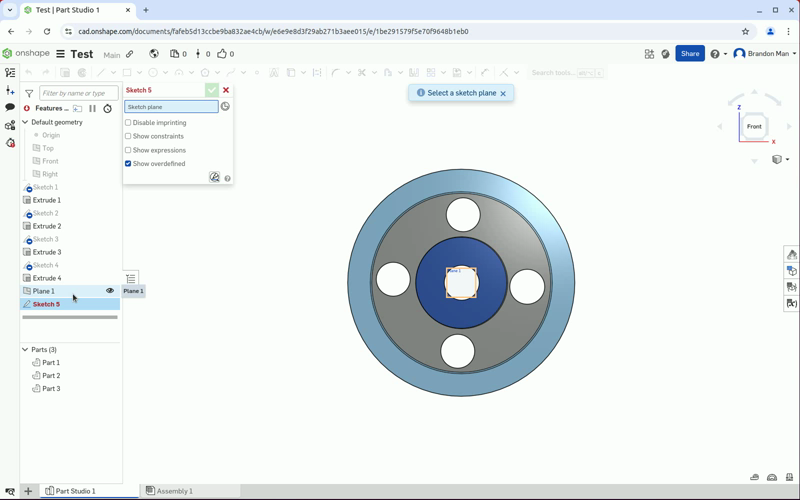
click(73, 293)
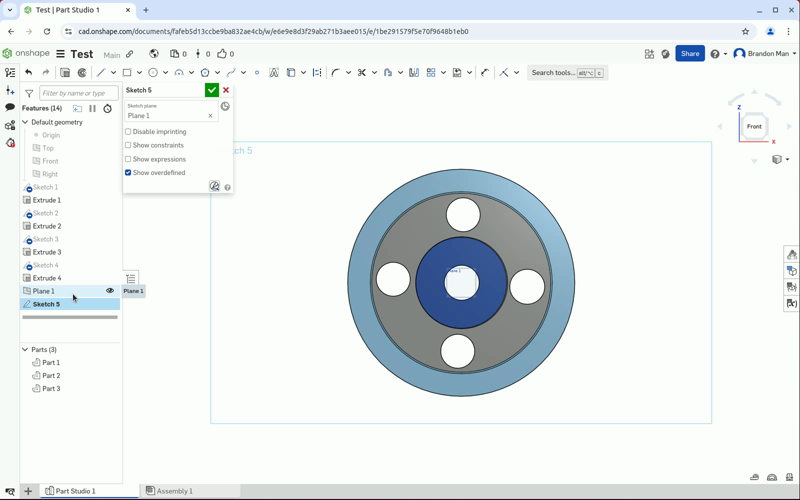
mouse_move(73, 352)
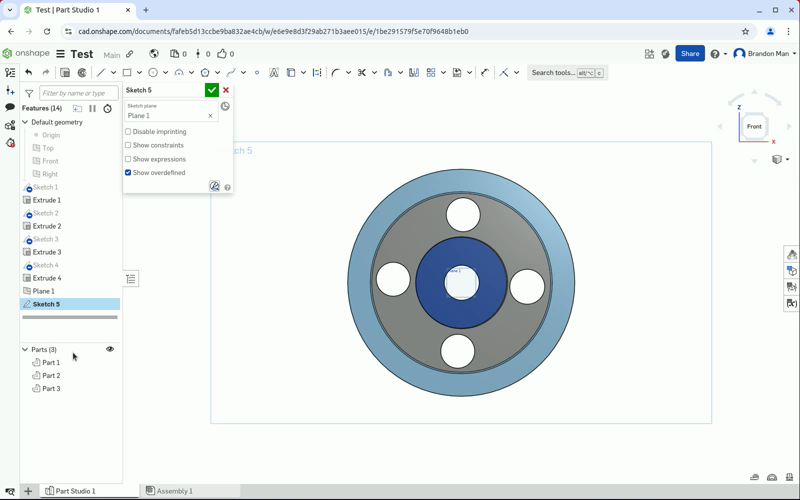
key(y)
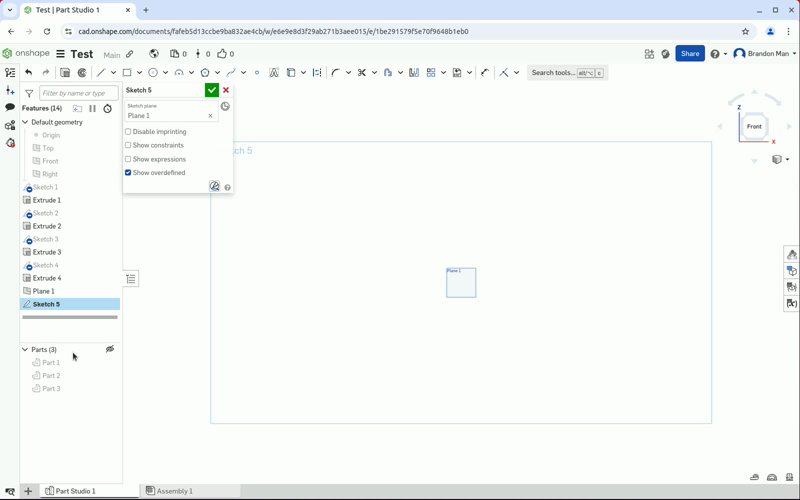
key(c)
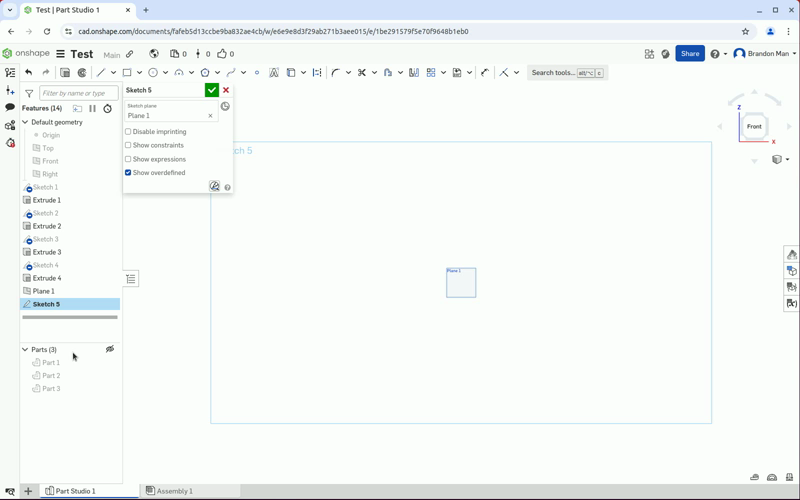
key_down(shift)
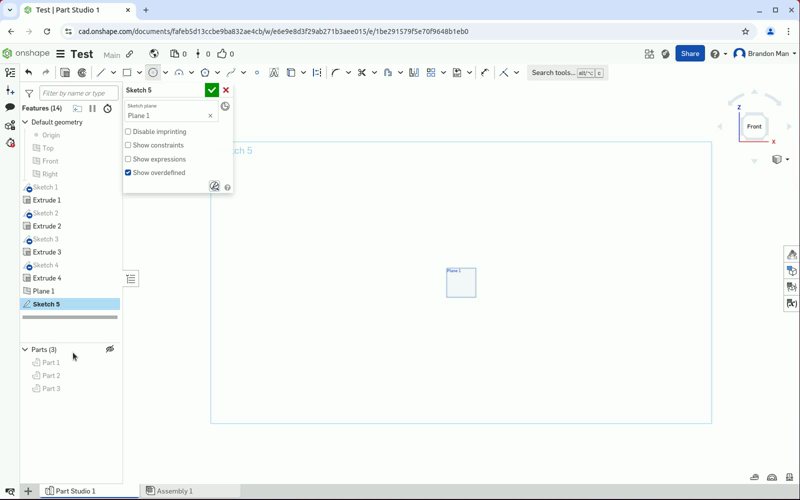
mouse_move(461, 282)
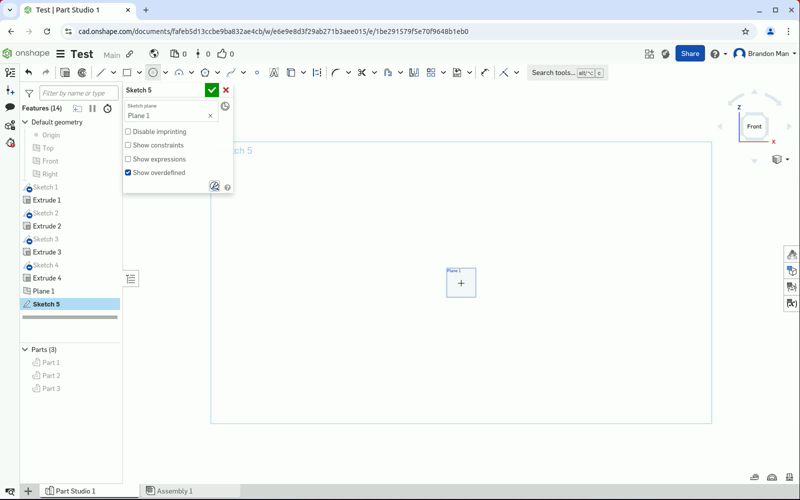
click(461, 282)
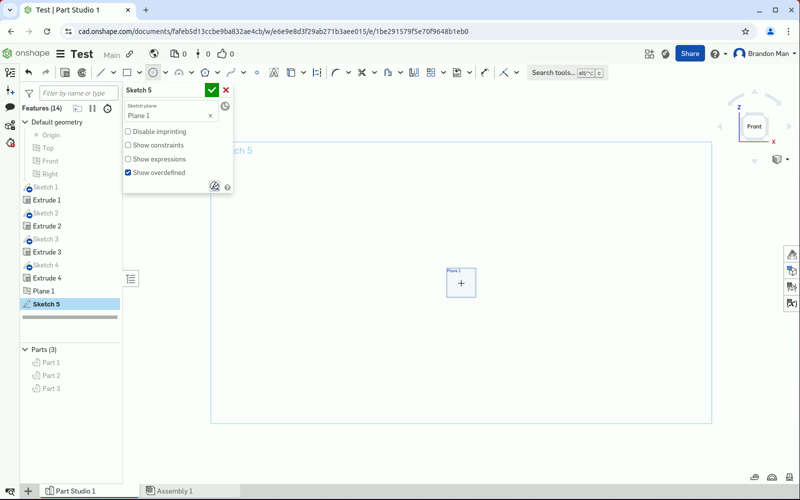
key_up(shift)
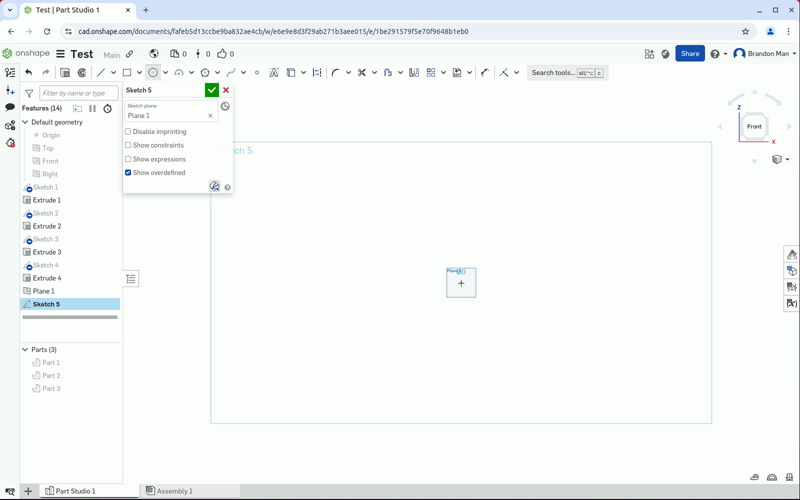
mouse_move(552, 282)
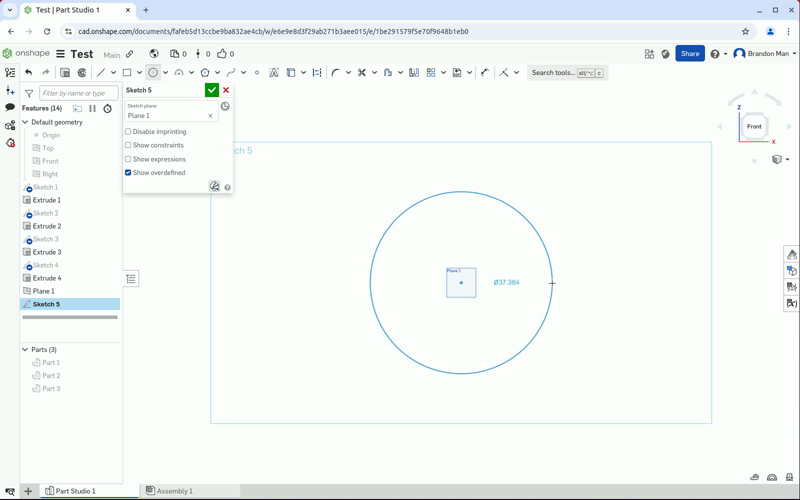
click(552, 282)
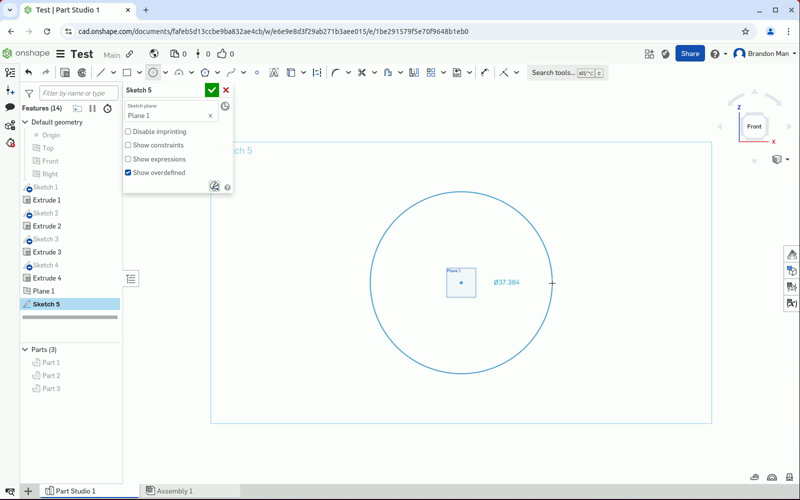
key(esc)
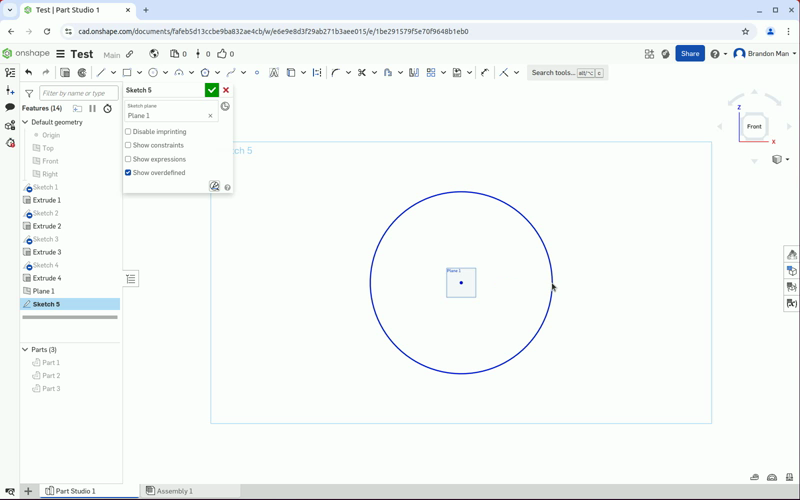
key(c)
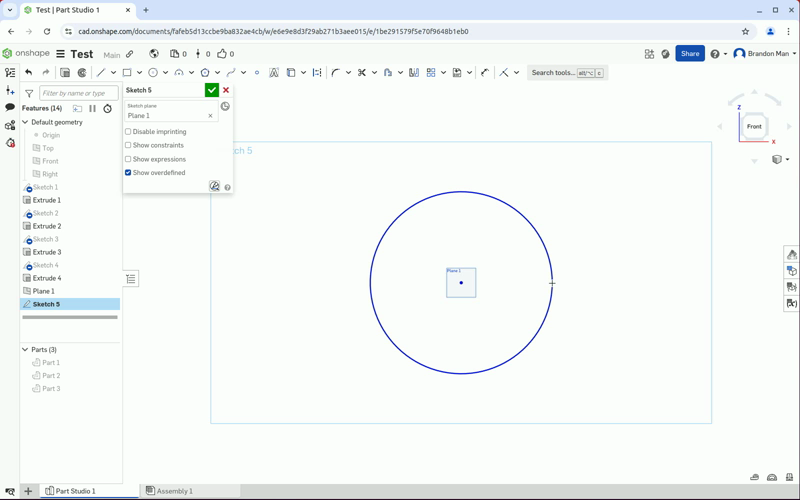
key_down(shift)
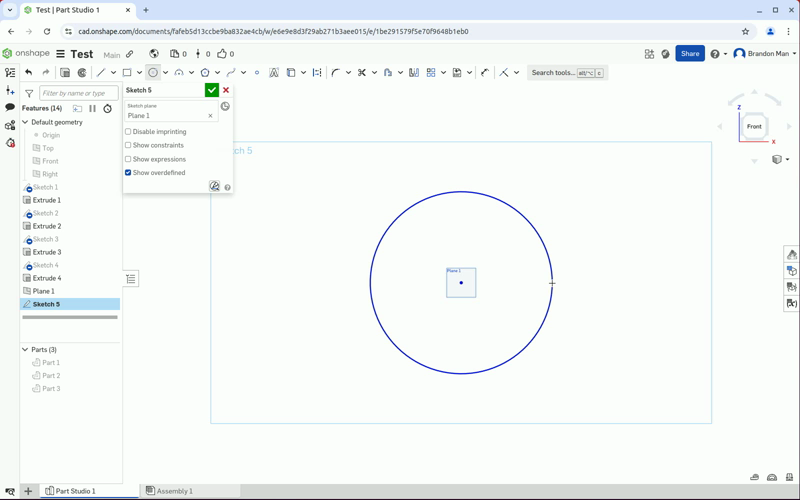
mouse_move(393, 279)
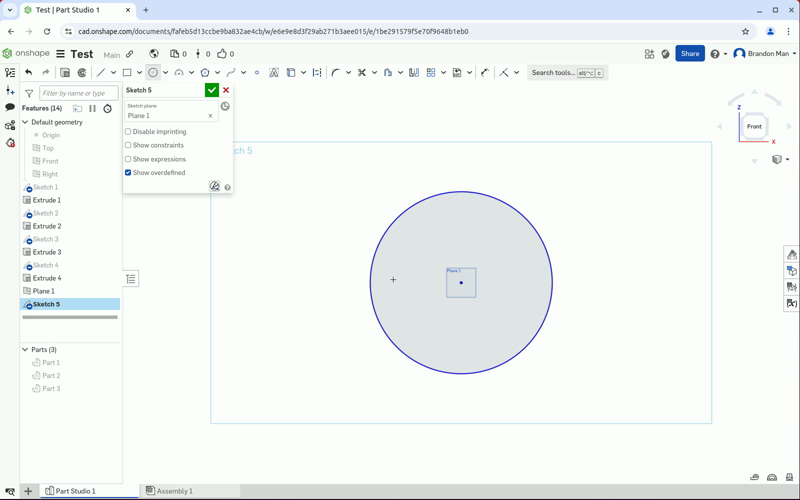
click(393, 279)
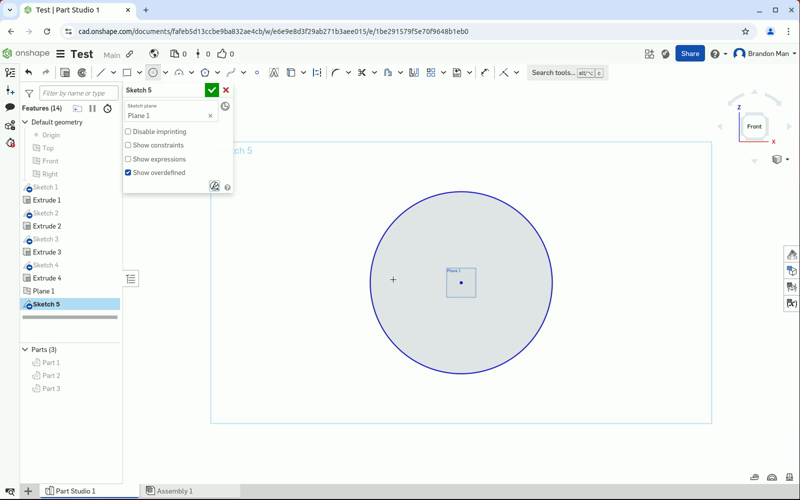
key_up(shift)
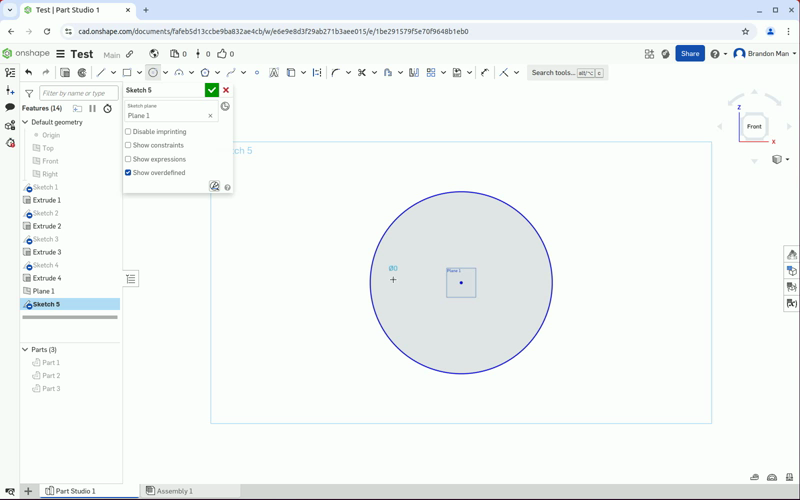
mouse_move(410, 279)
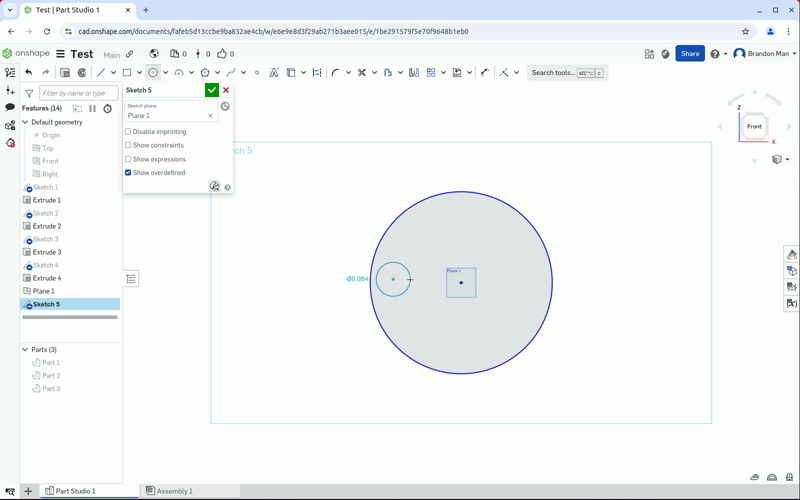
click(410, 279)
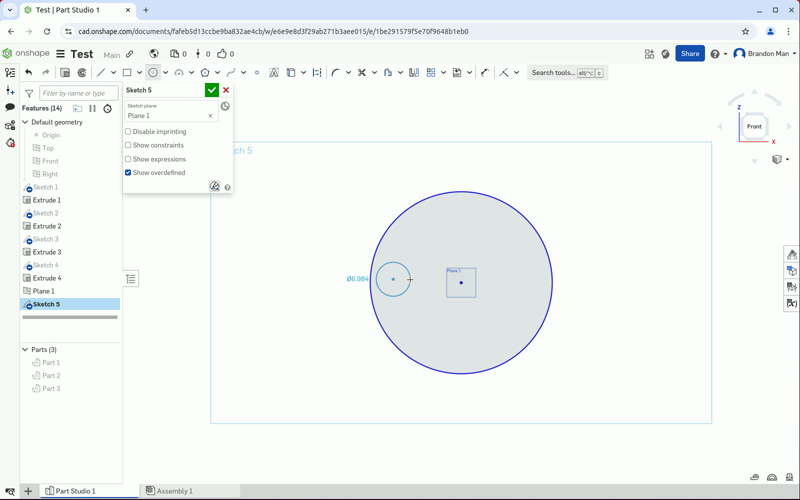
key(esc)
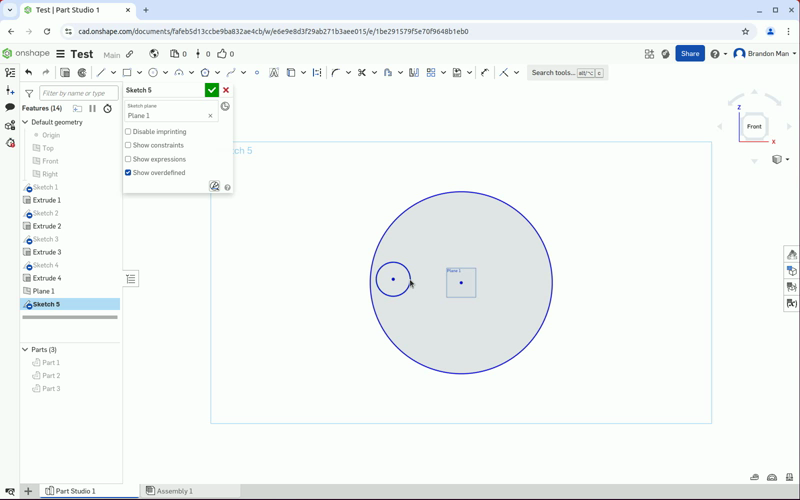
key(c)
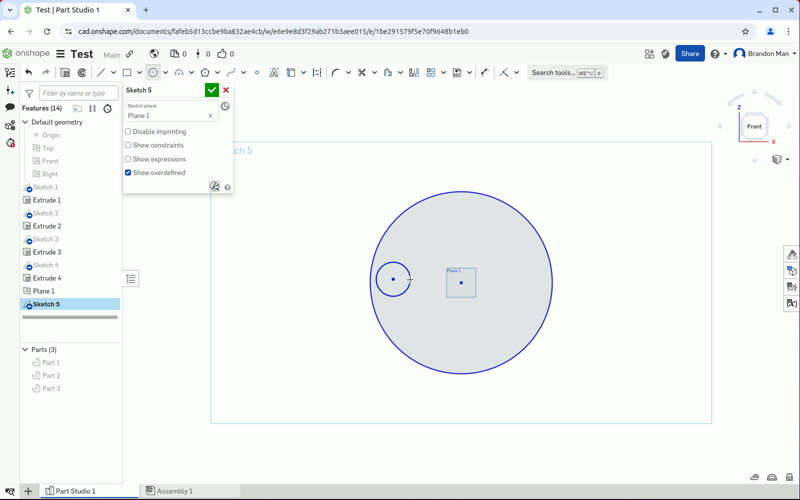
key_down(shift)
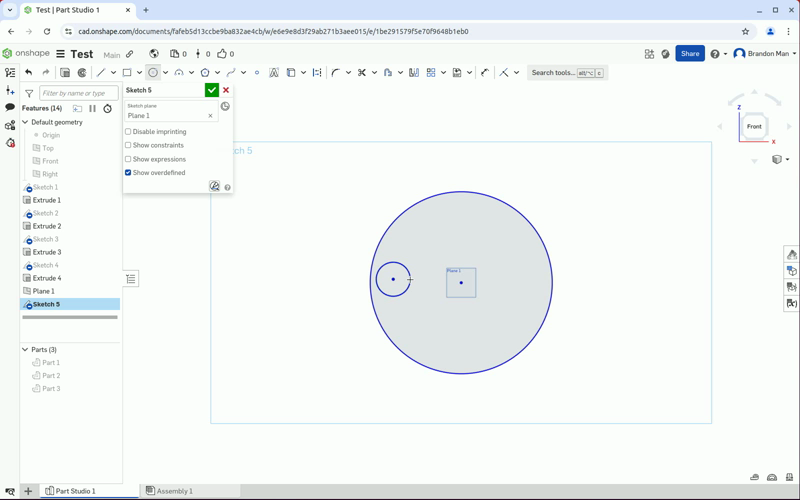
mouse_move(461, 282)
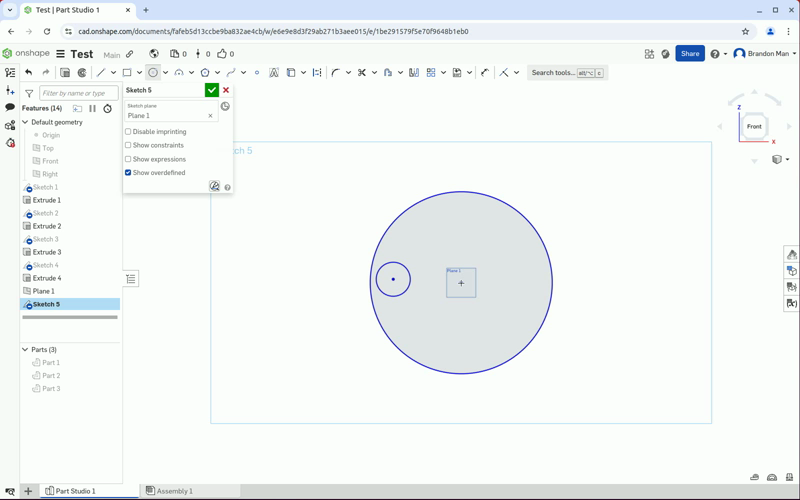
click(461, 282)
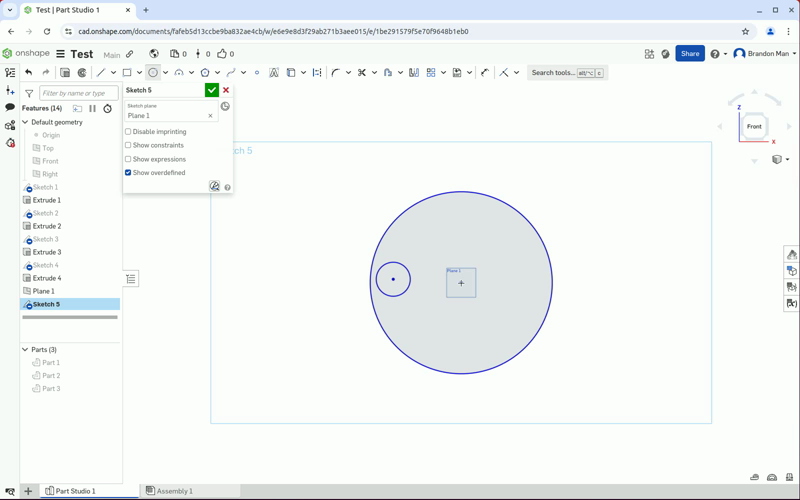
key_up(shift)
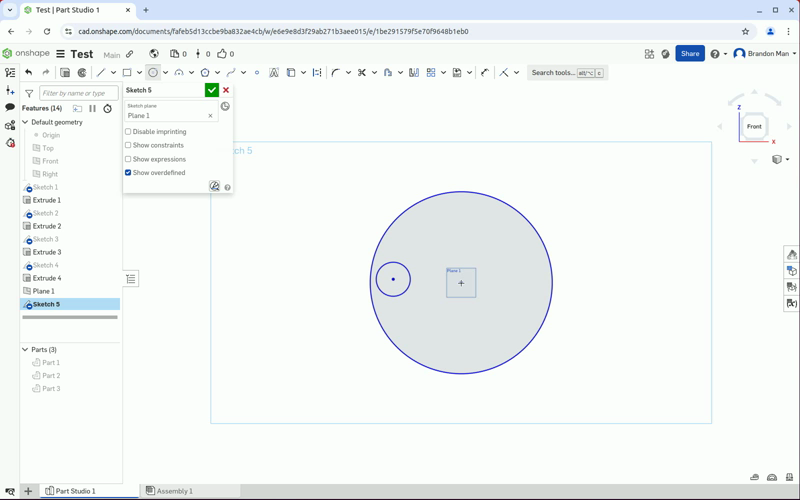
mouse_move(506, 282)
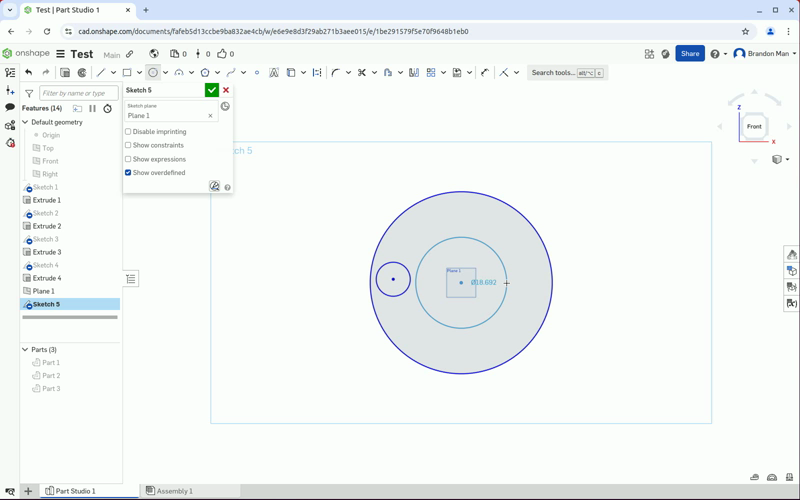
click(506, 282)
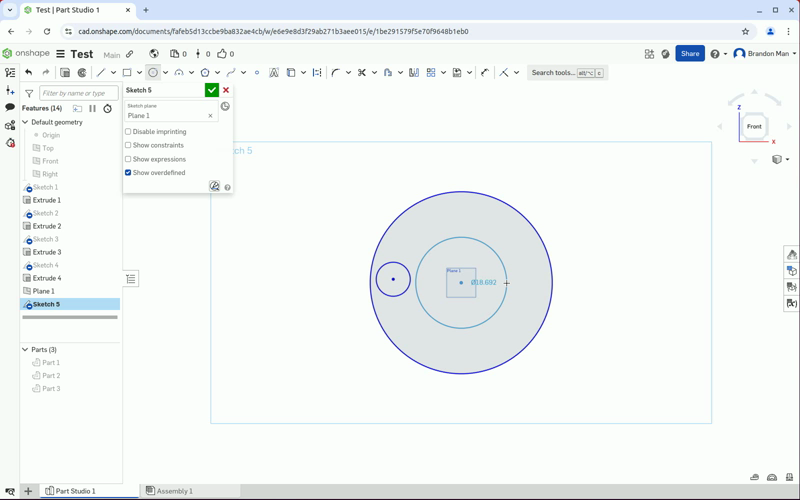
key(esc)
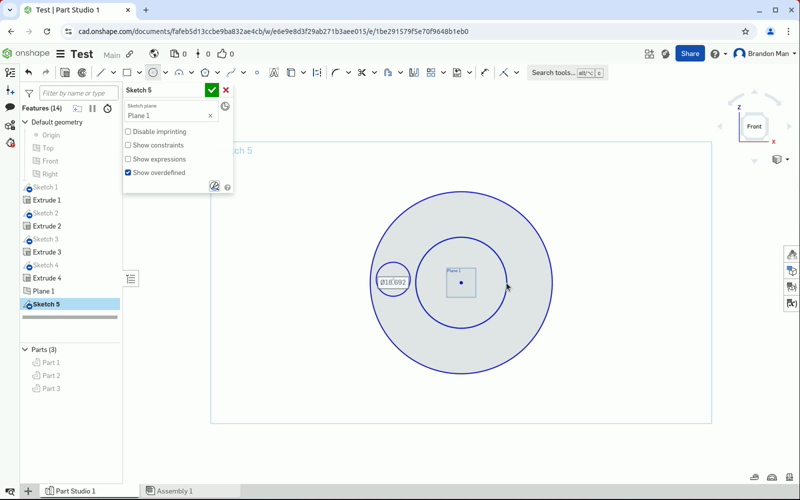
key(c)
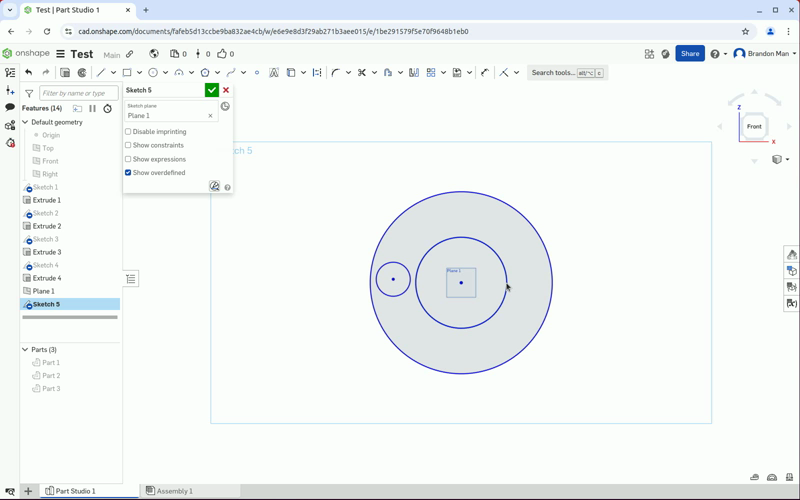
key_down(shift)
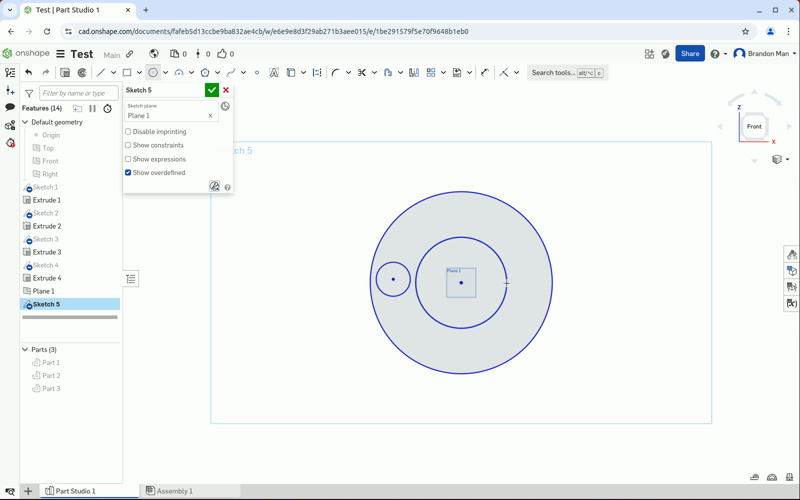
mouse_move(457, 351)
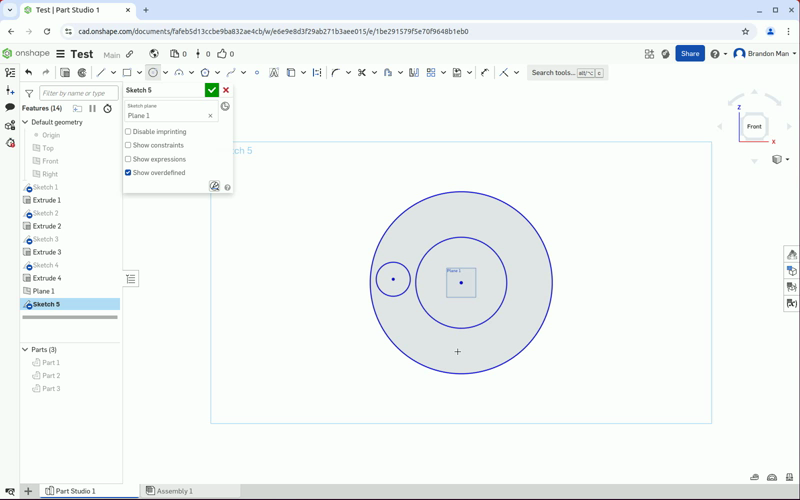
click(457, 351)
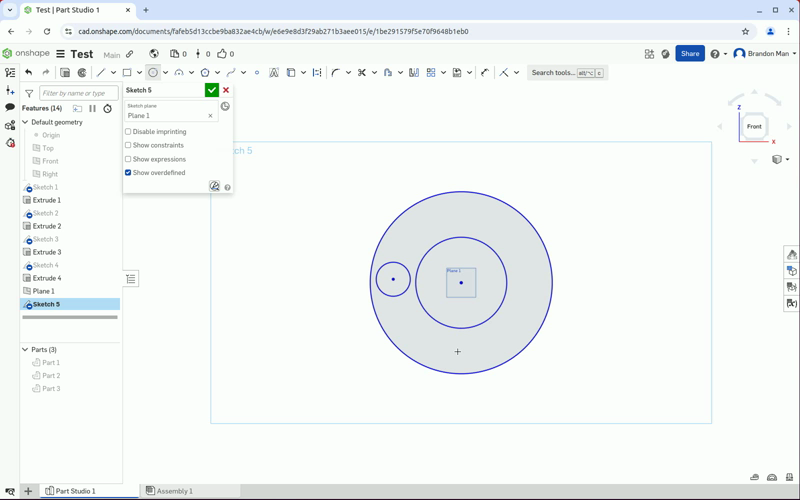
key_up(shift)
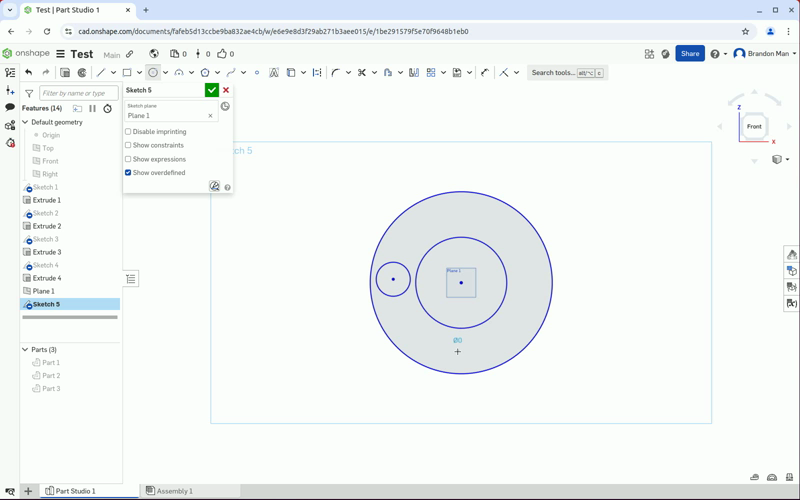
mouse_move(474, 351)
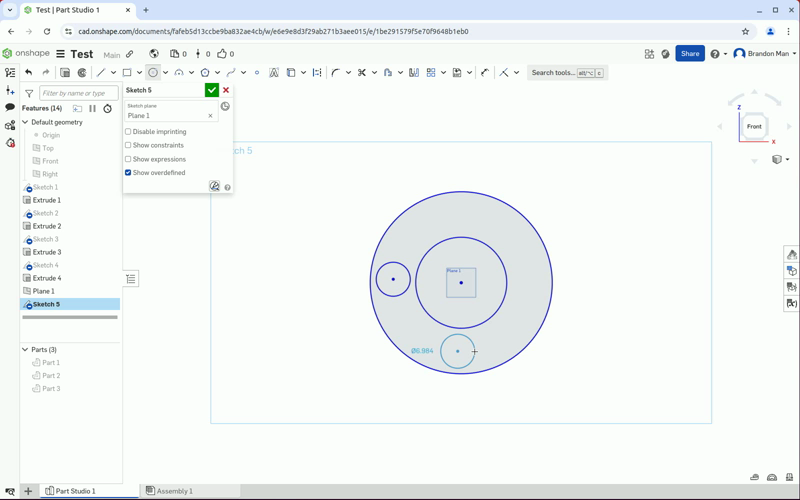
click(474, 351)
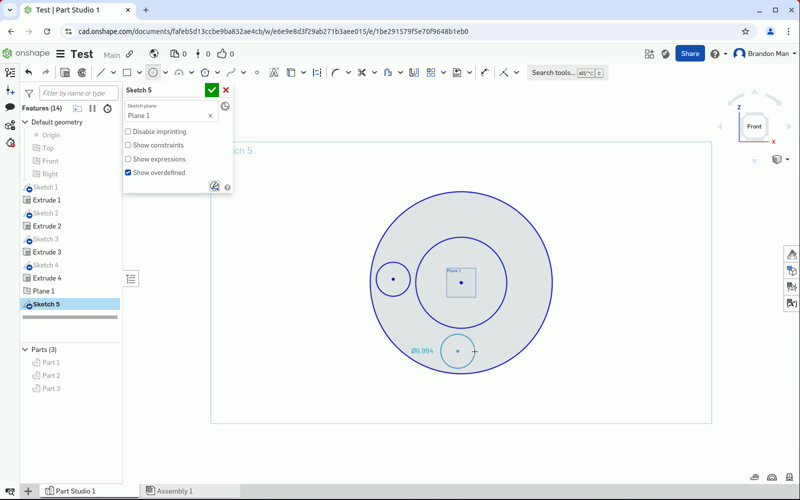
key(esc)
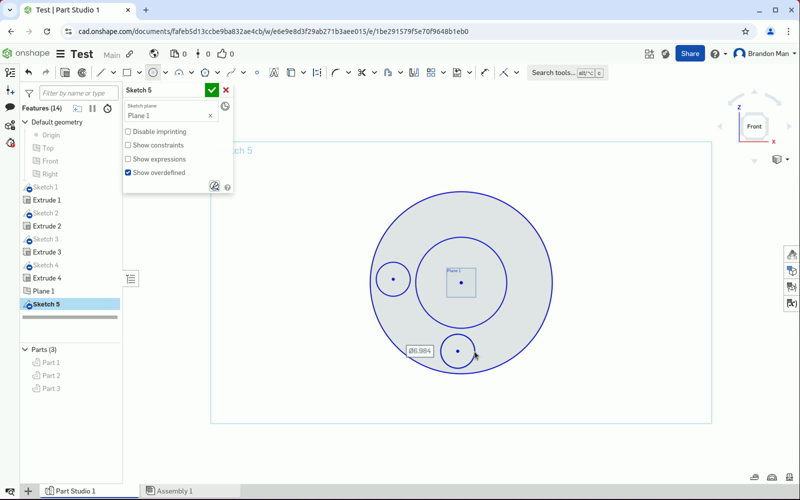
key(c)
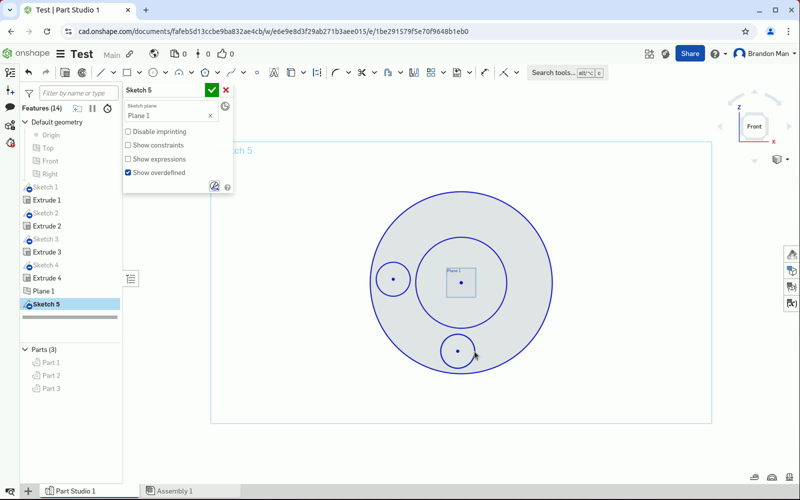
key_down(shift)
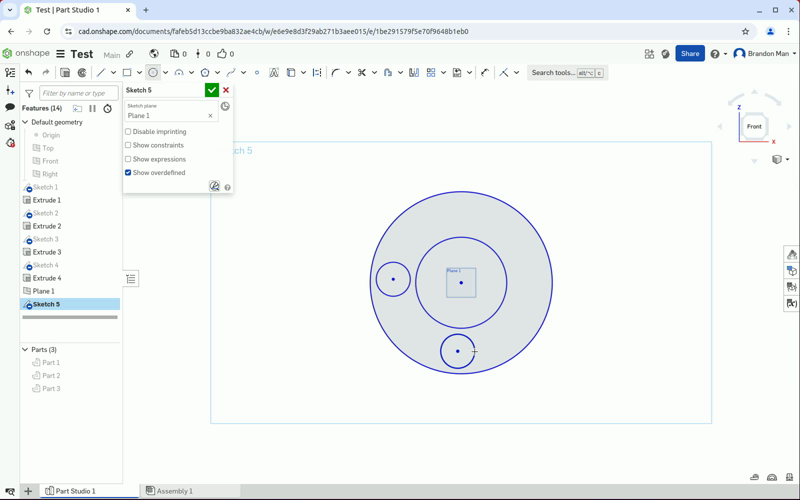
mouse_move(463, 214)
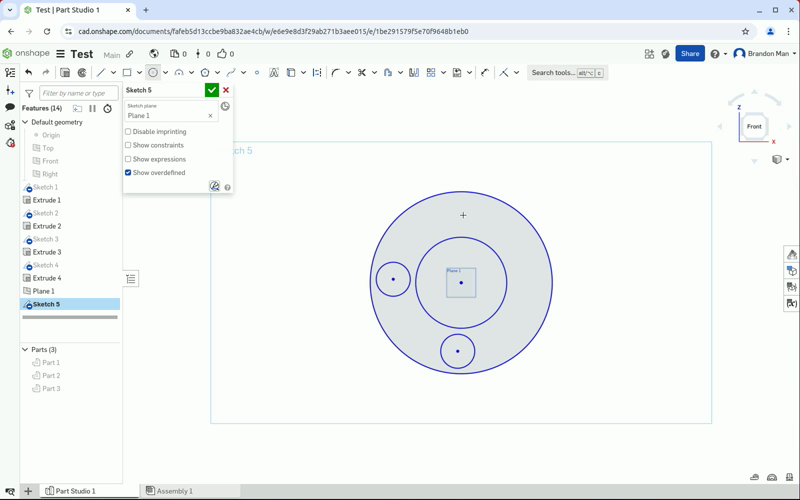
click(463, 214)
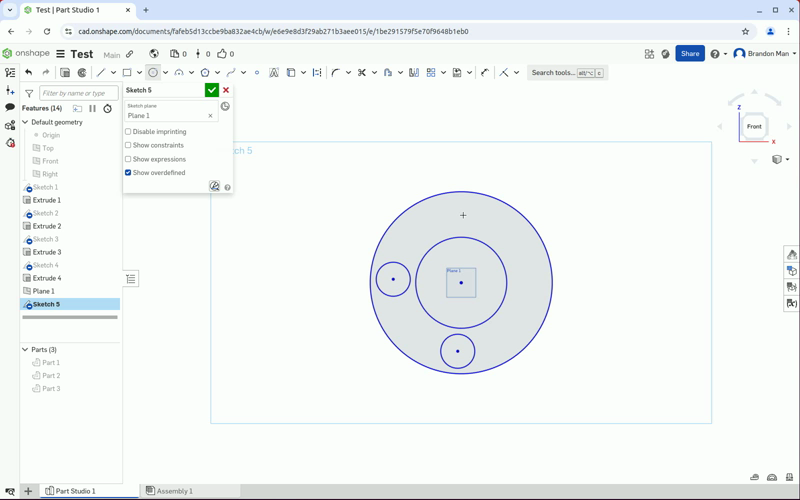
key_up(shift)
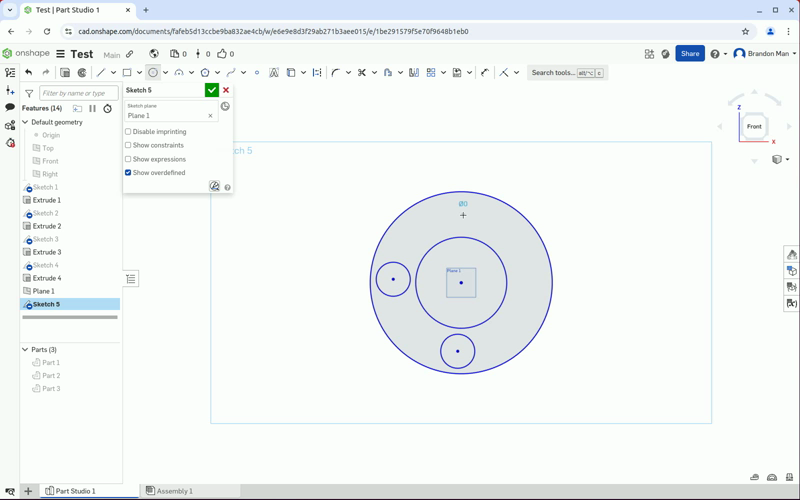
mouse_move(480, 214)
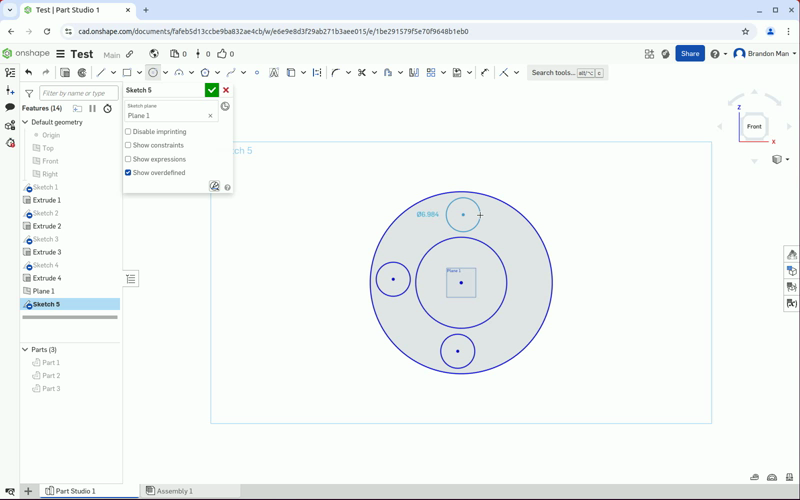
click(480, 214)
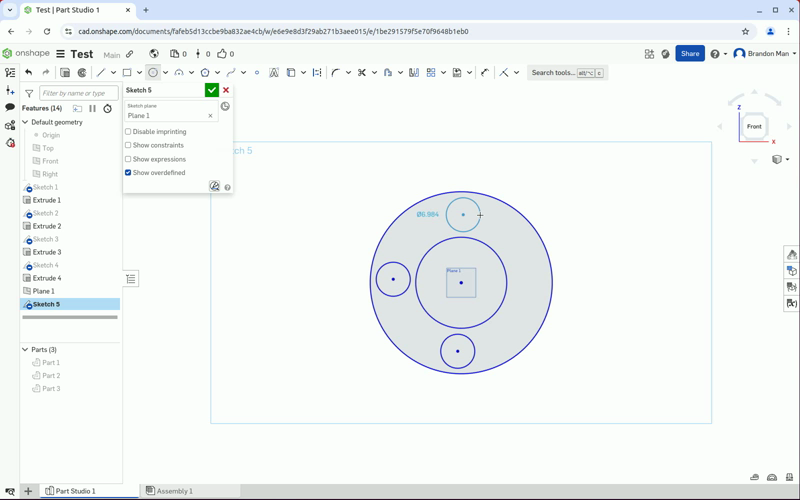
key(esc)
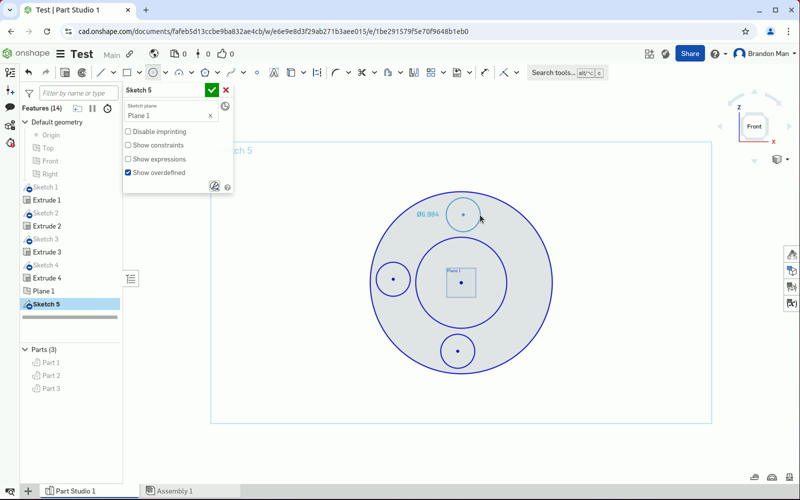
key(c)
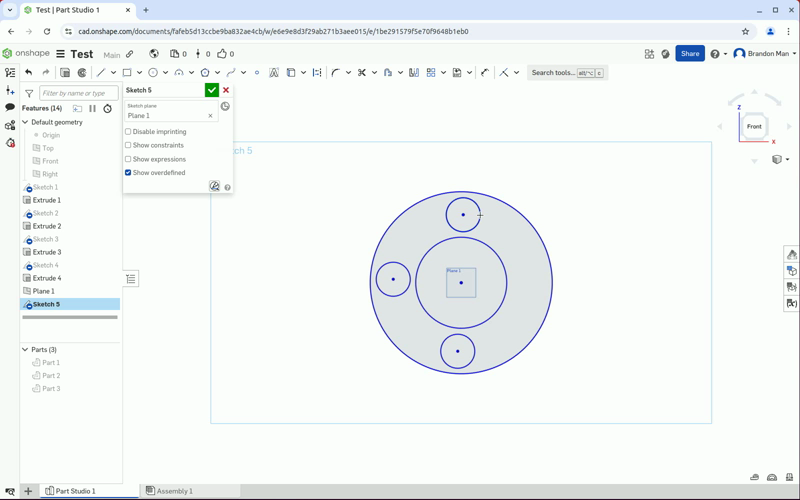
key_down(shift)
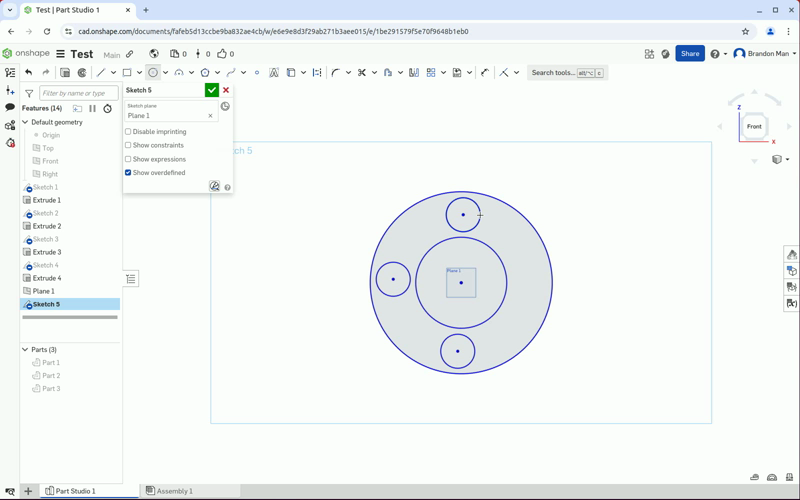
mouse_move(527, 286)
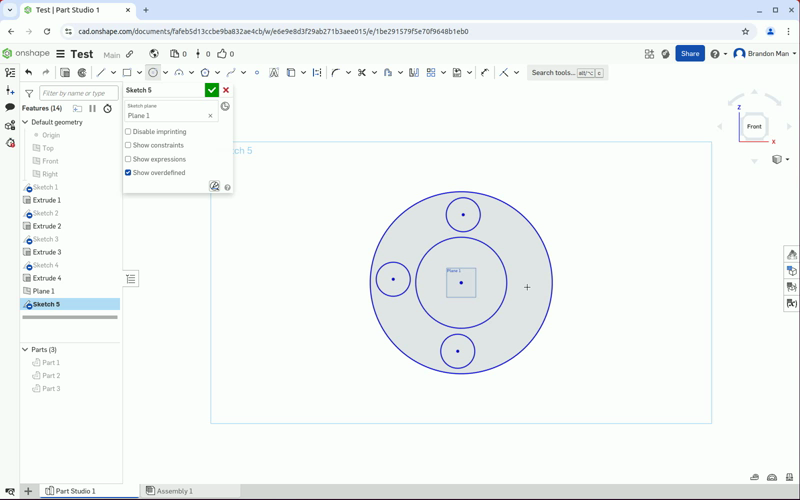
click(527, 286)
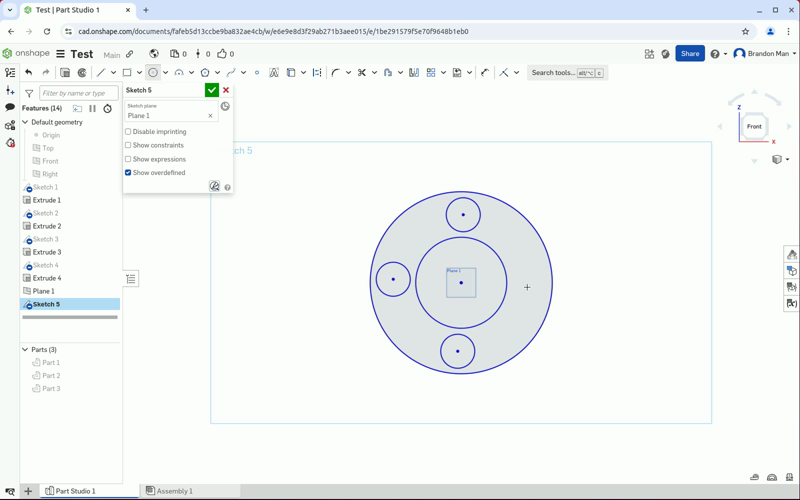
key_up(shift)
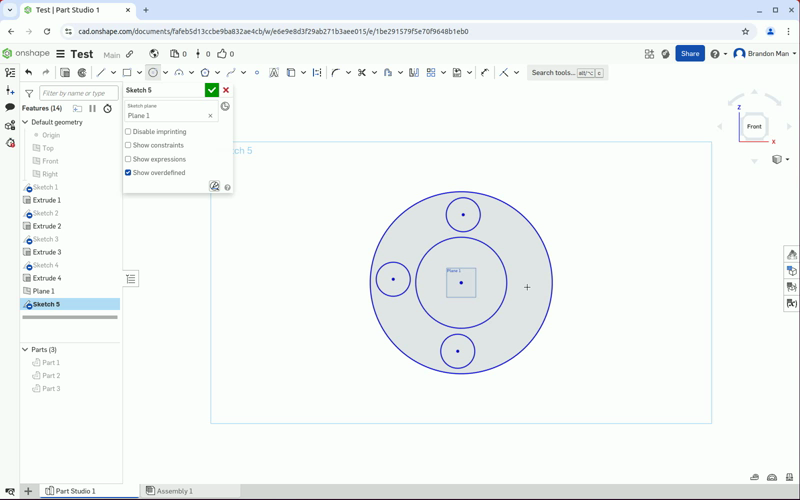
mouse_move(544, 286)
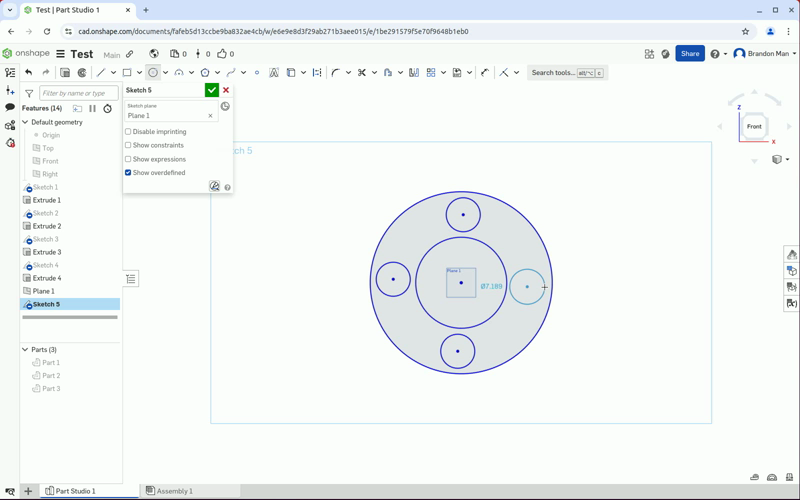
click(544, 286)
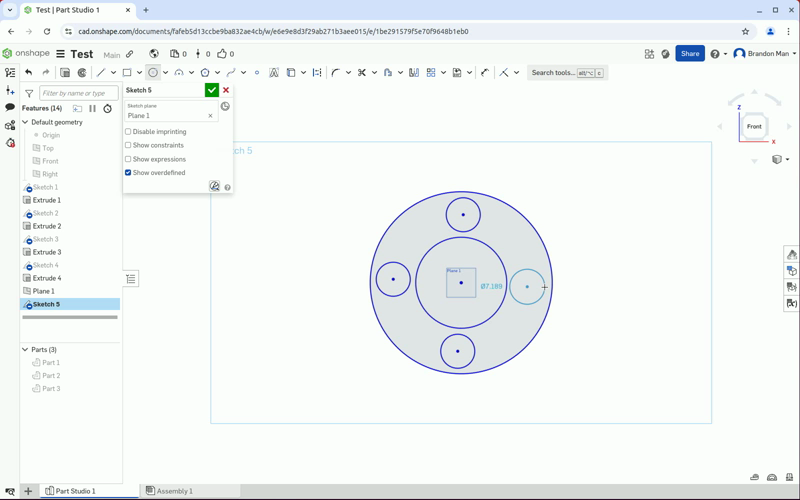
key(esc)
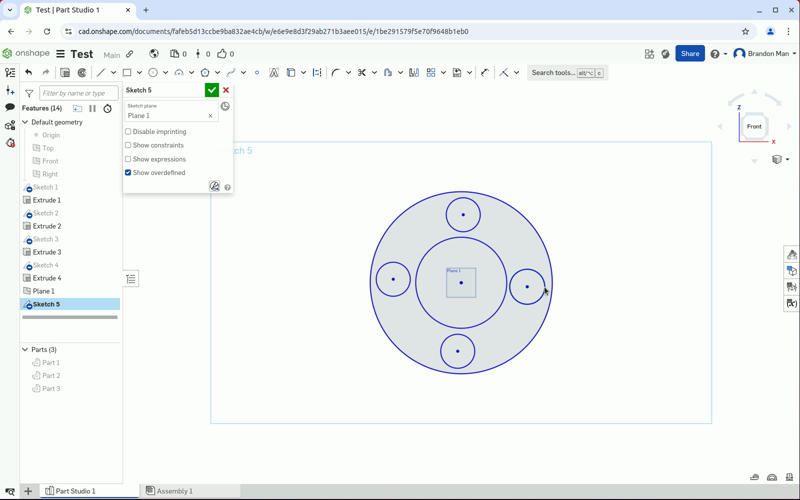
mouse_move(409, 225)
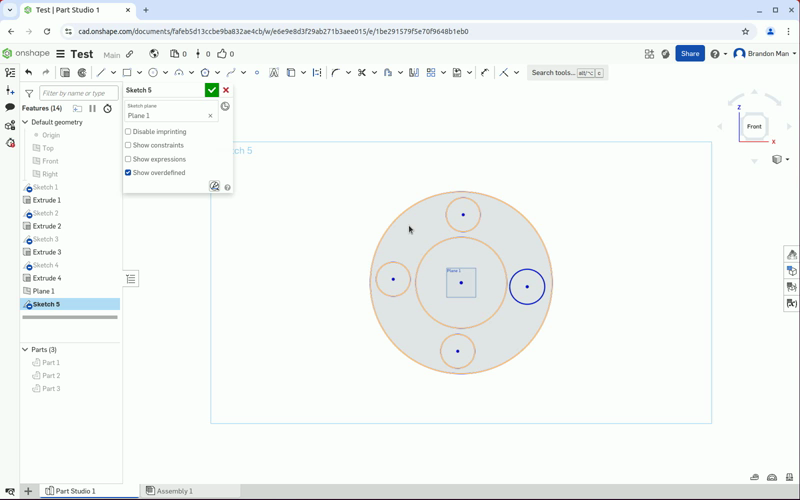
click(409, 225)
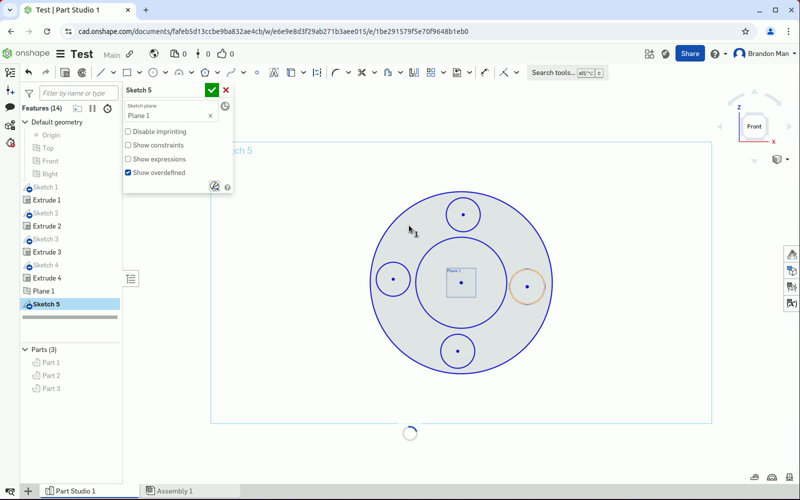
mouse_move(73, 352)
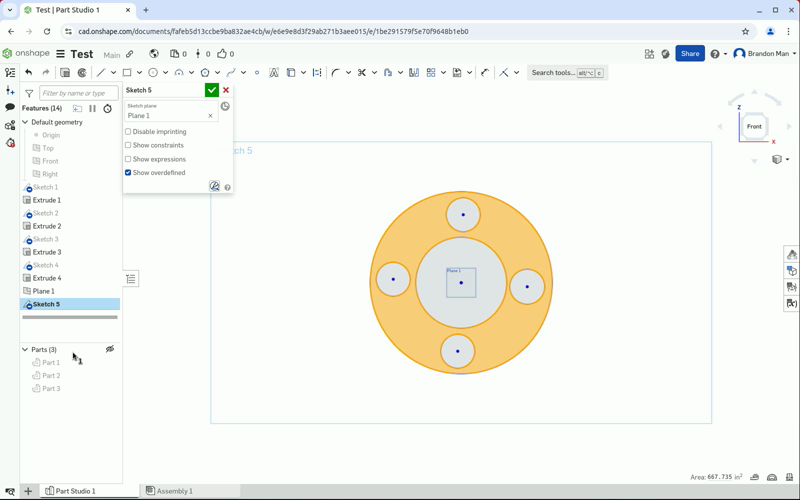
key(shift+y)
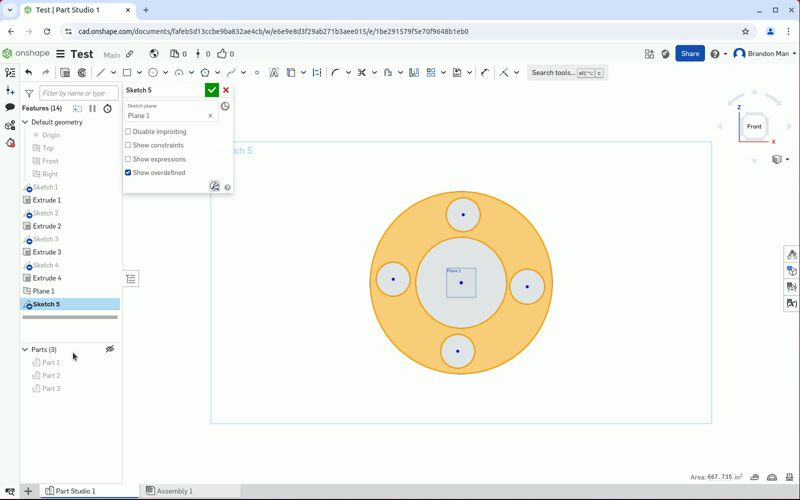
key(shift+e)
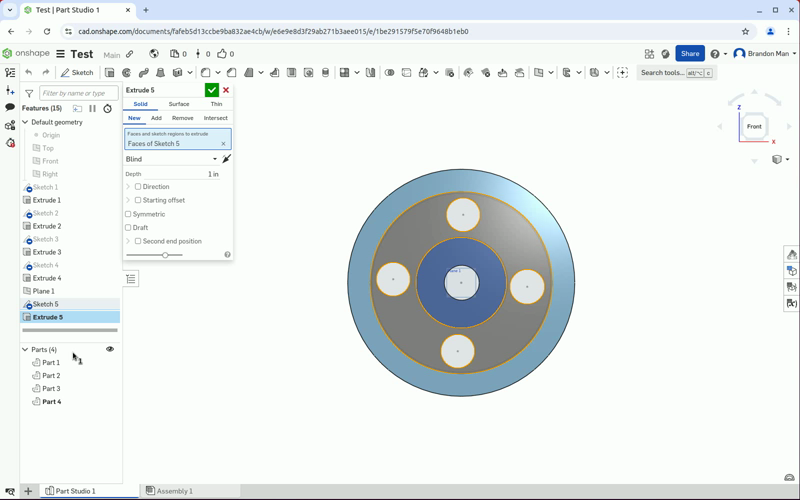
mouse_move(143, 106)
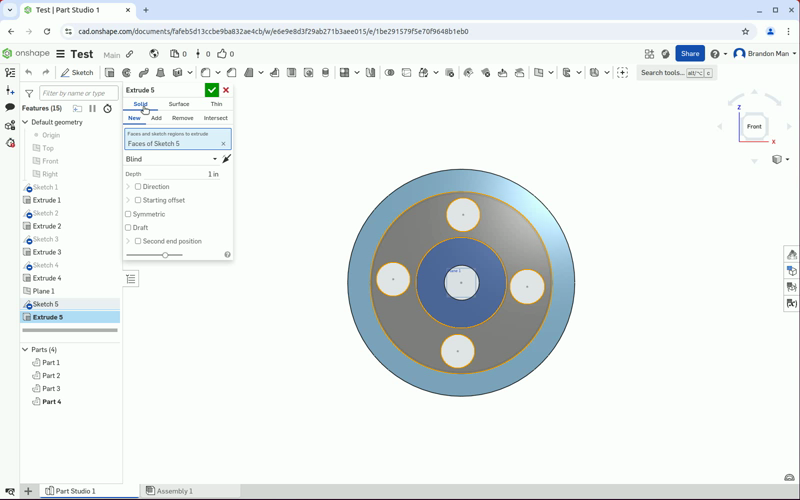
click(143, 106)
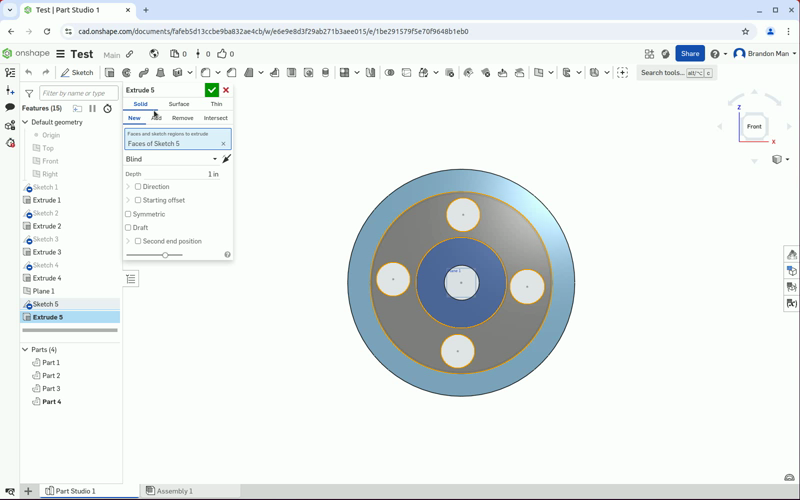
mouse_move(186, 120)
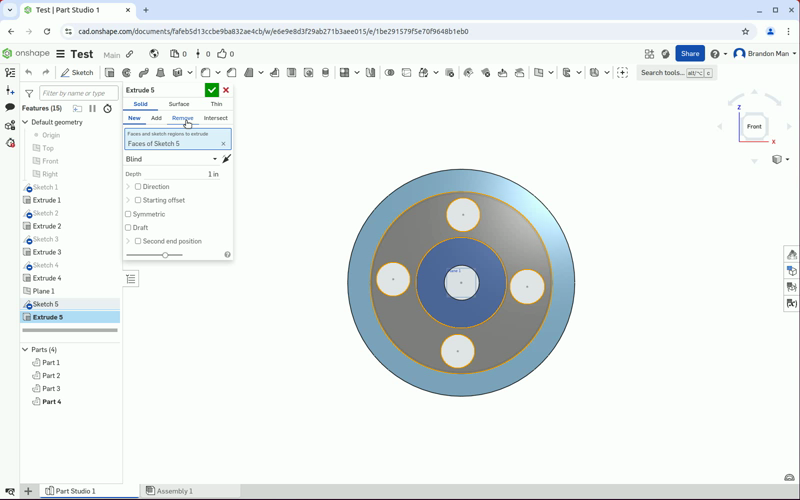
click(186, 120)
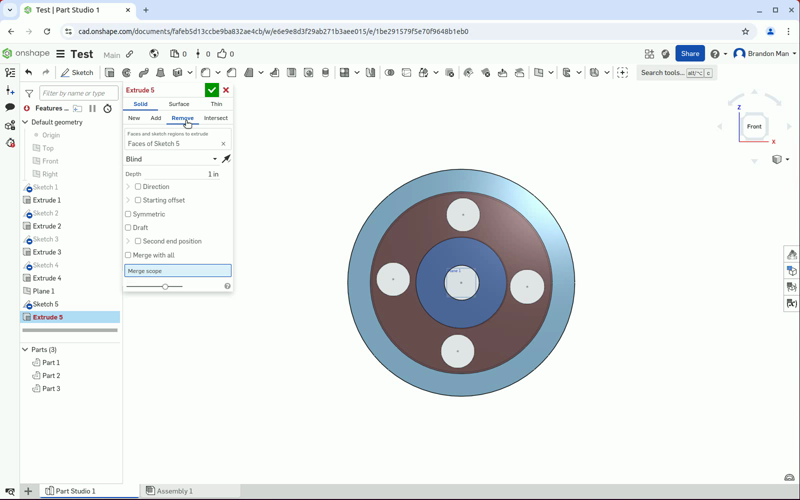
key(tab, 4)
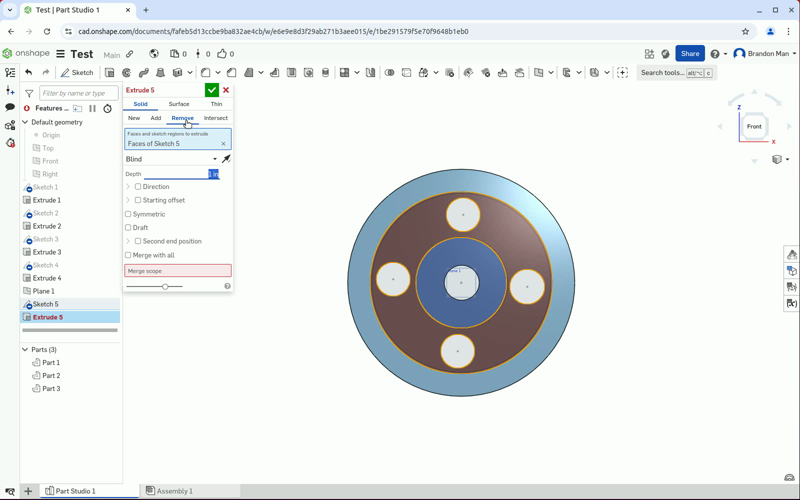
text(4.574)
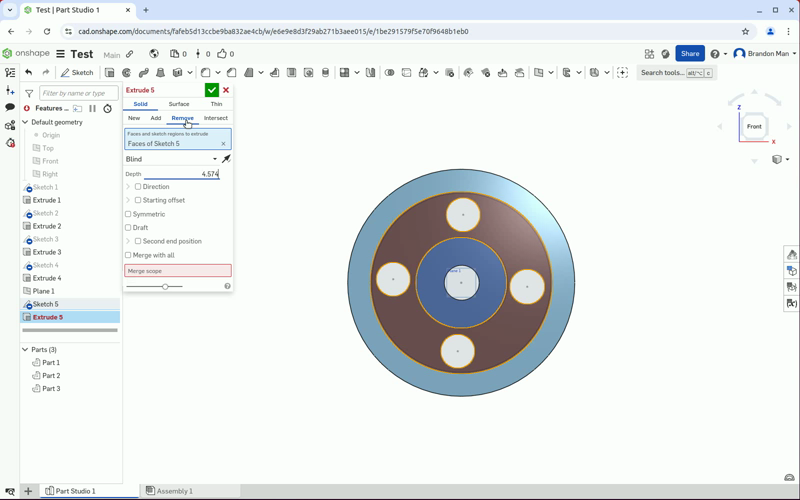
key(tab, 6)
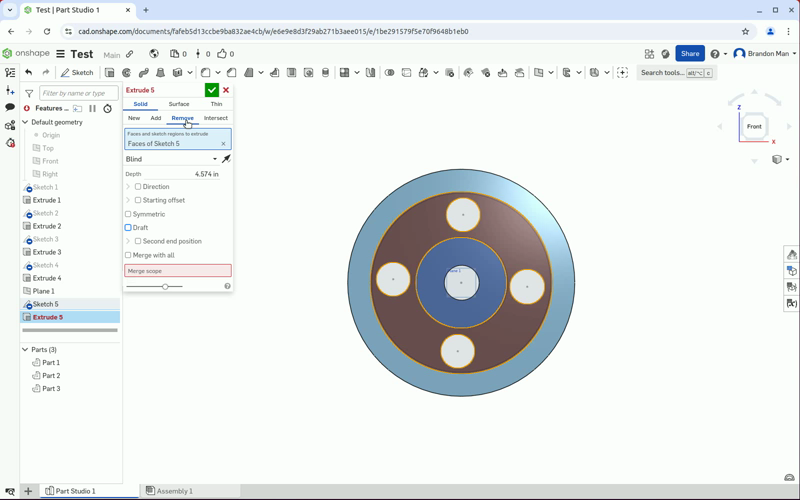
key(space)
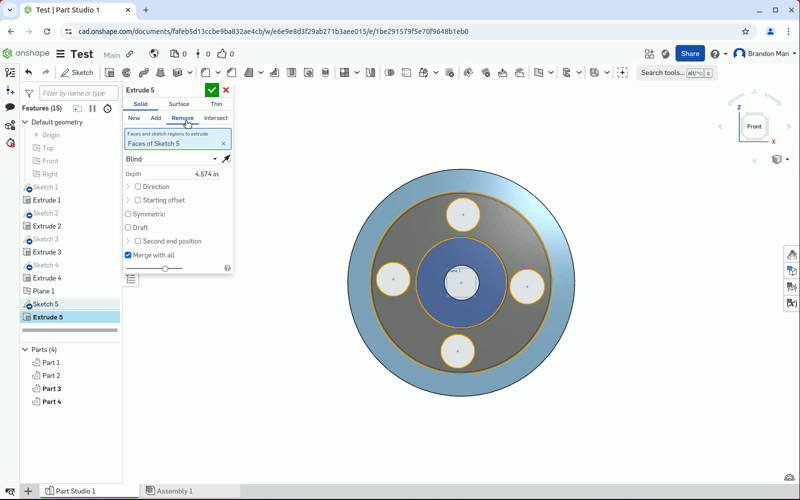
key(enter)
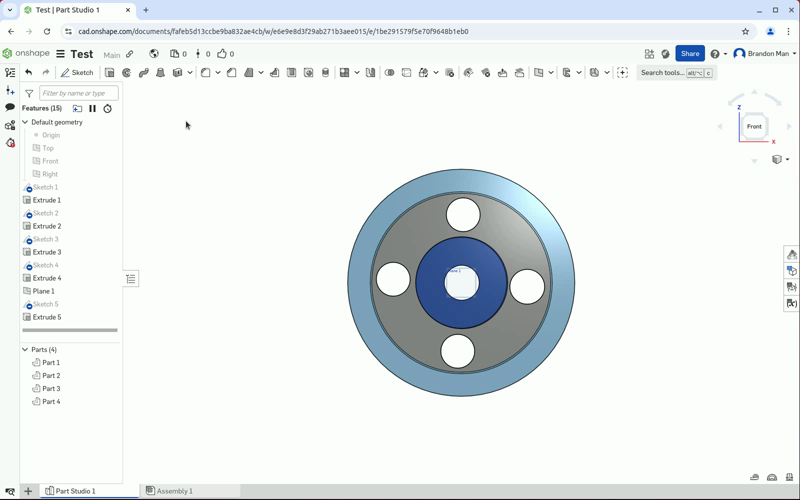
key(shift+h)
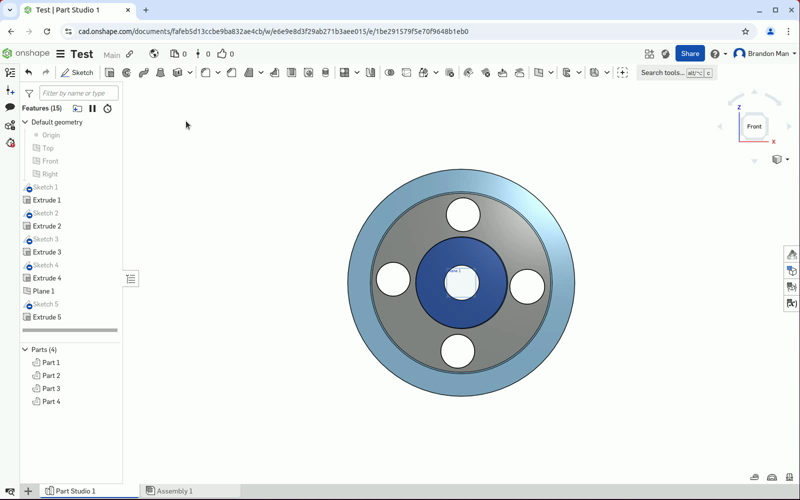
key(shift+h)
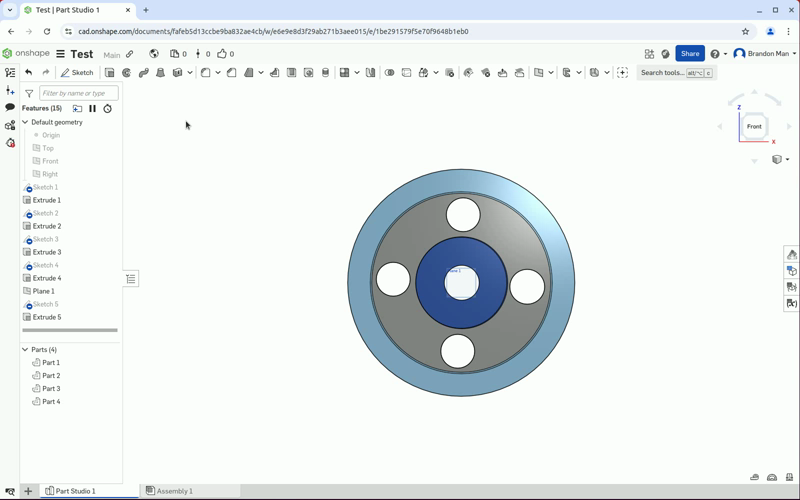
key(shift+7)
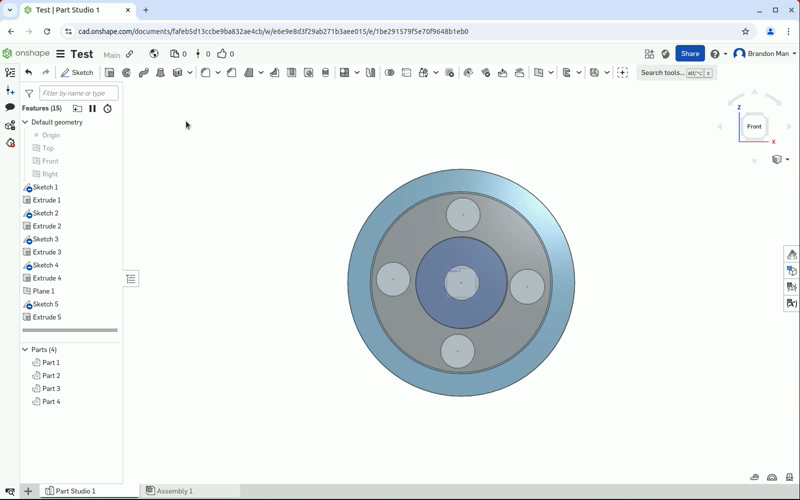
key(left, 2)
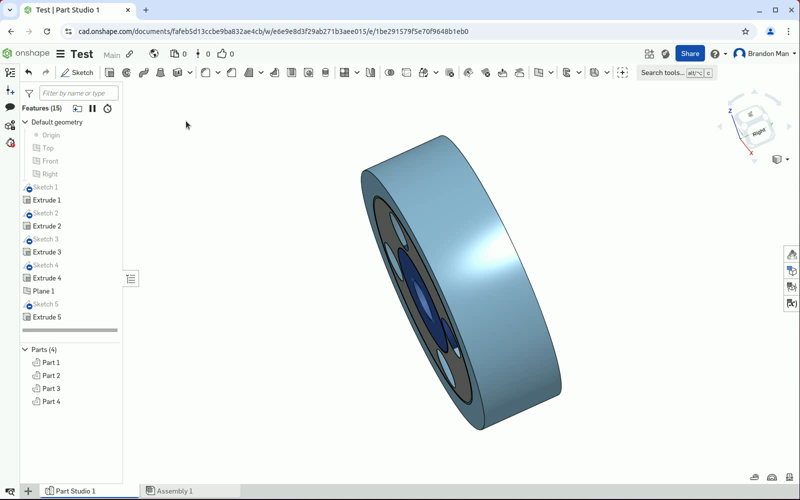
key(down, 2)
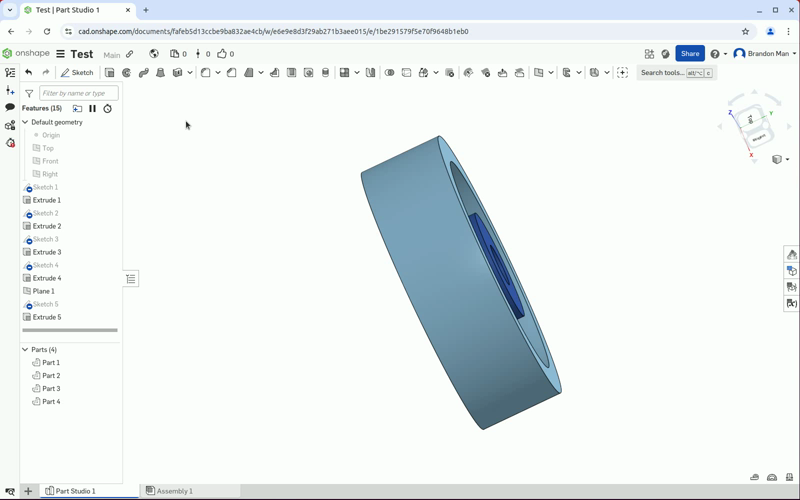
key(up, 2)
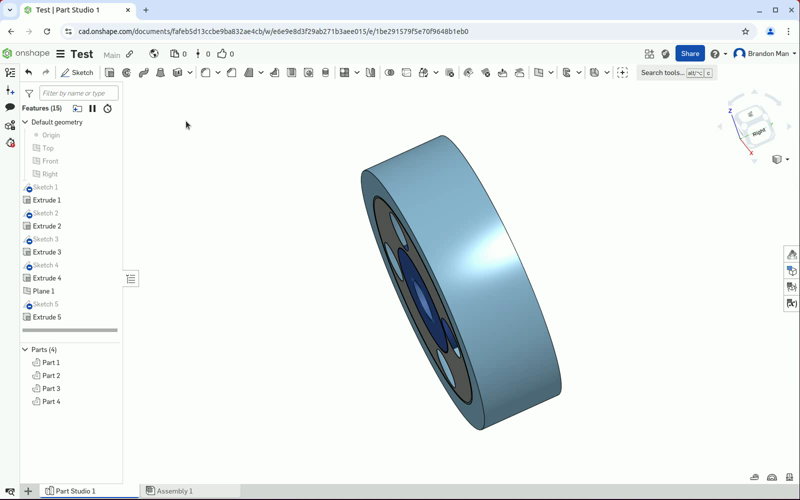
key(right, 2)
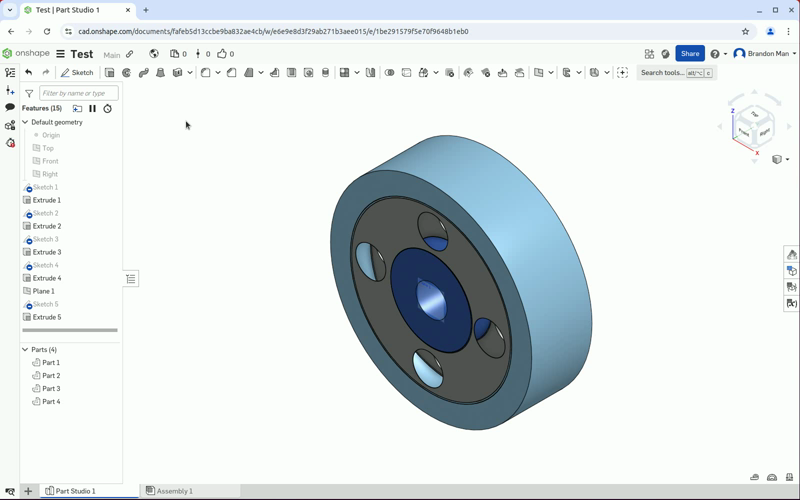
mouse_move(73, 189)
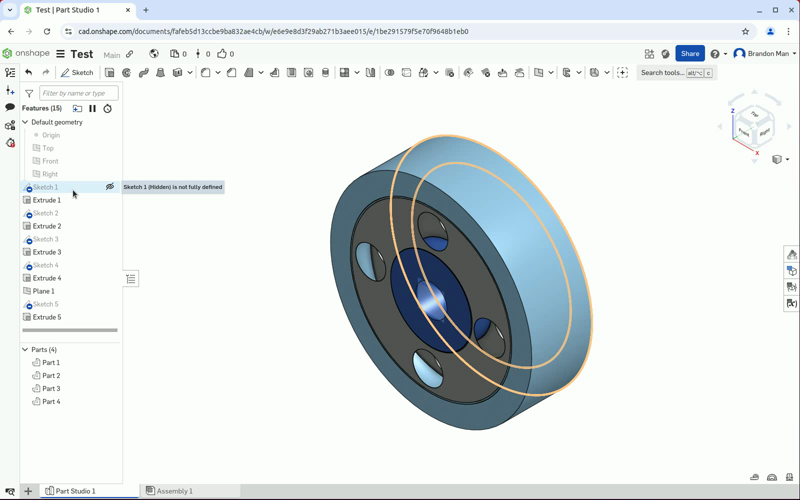
click(73, 189)